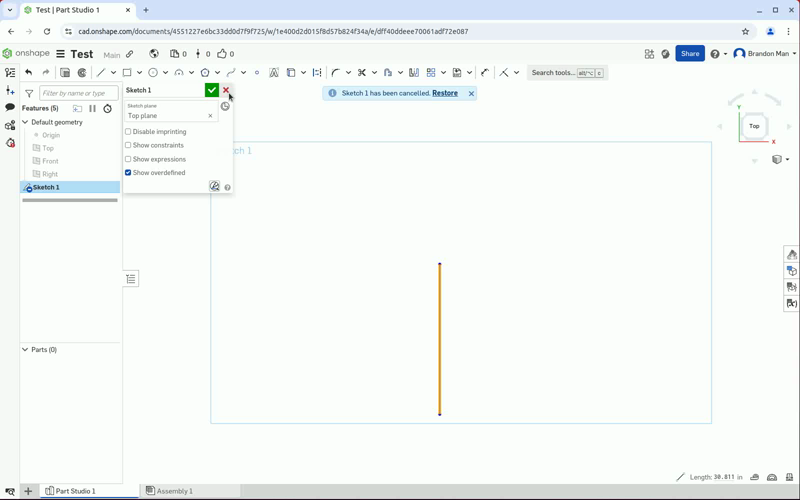
key(shift+h)
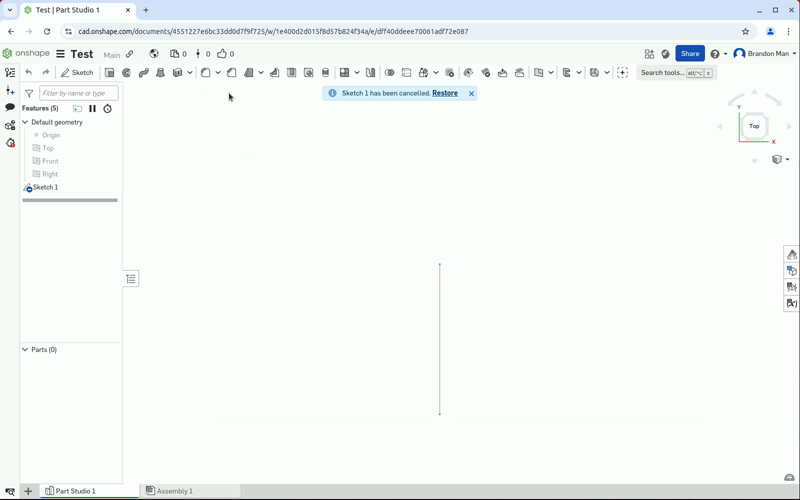
key(shift+s)
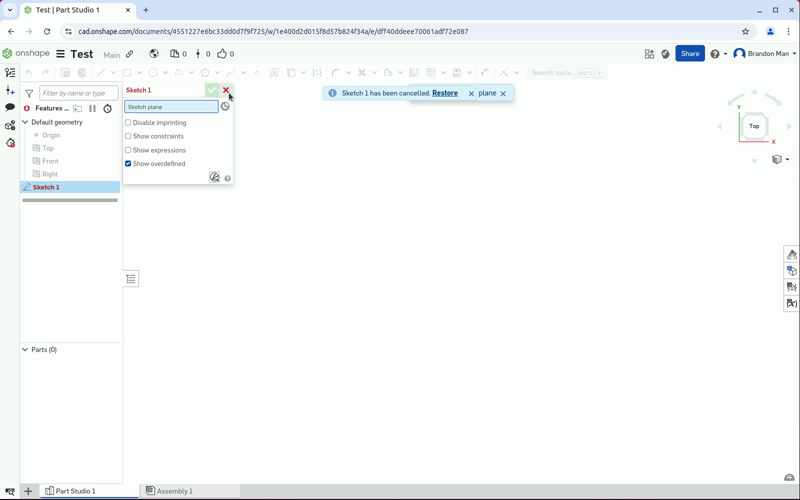
mouse_move(73, 150)
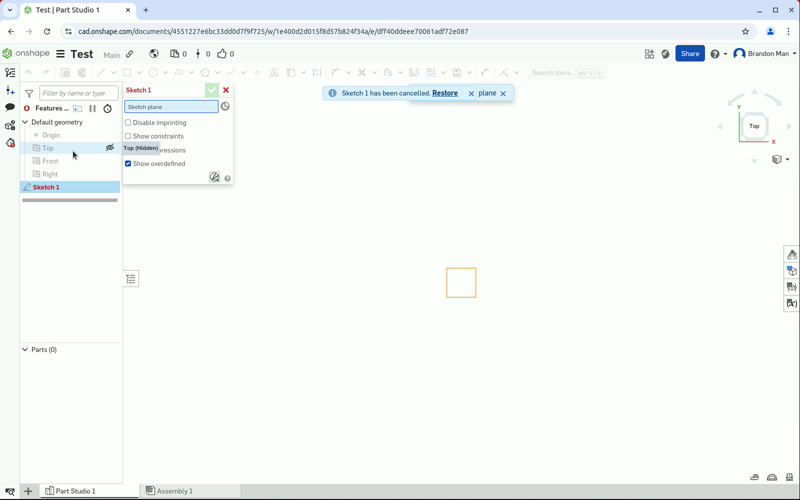
click(73, 150)
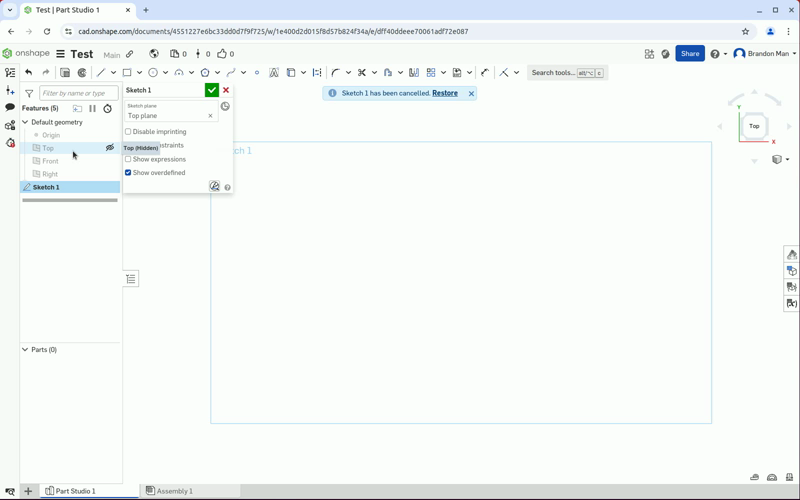
mouse_move(73, 352)
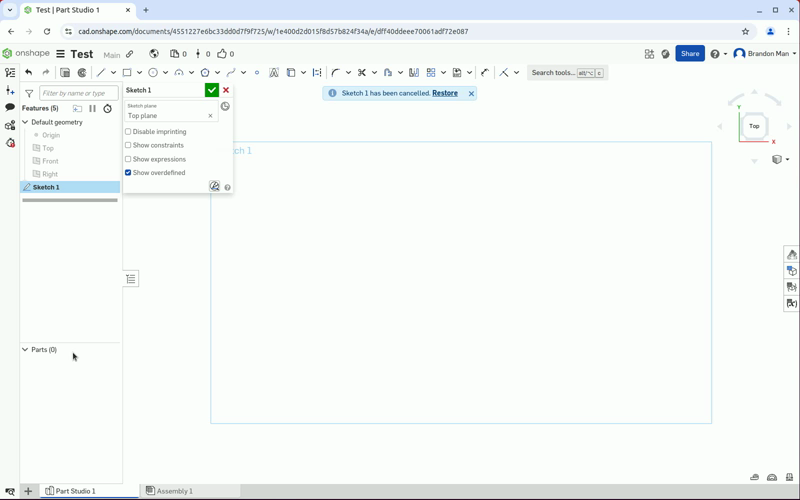
key(y)
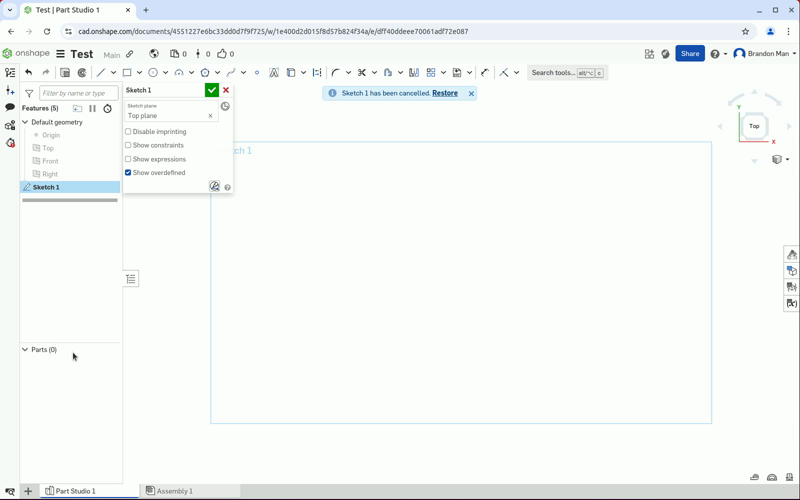
key(c)
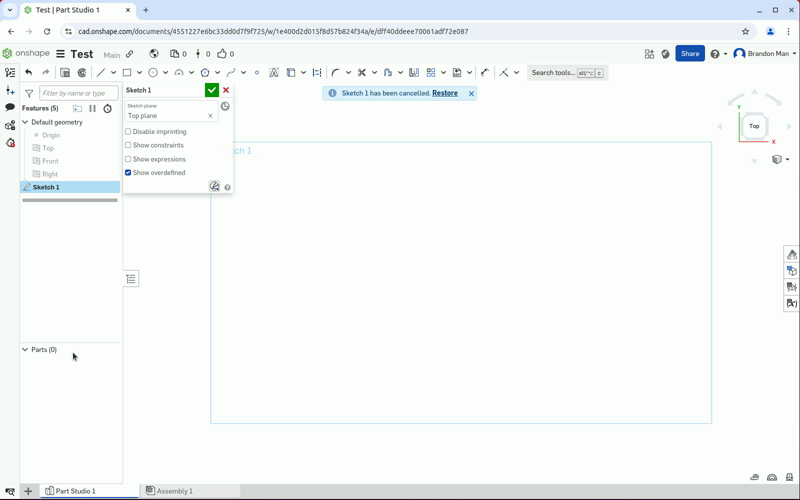
key_down(shift)
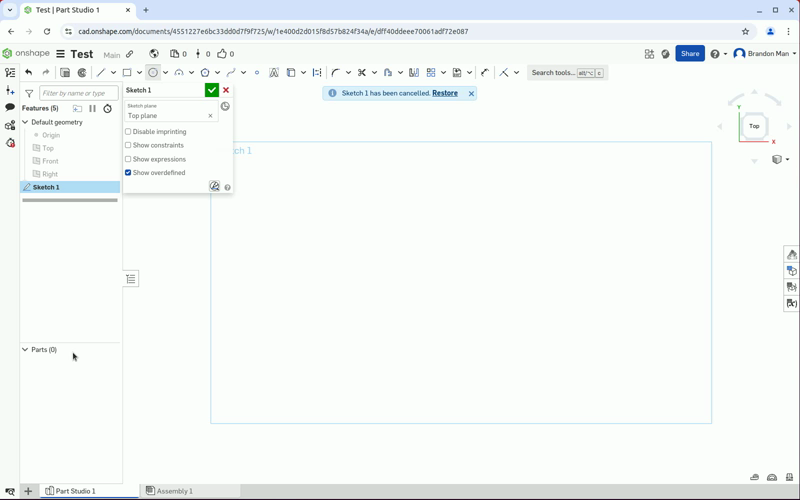
mouse_move(381, 282)
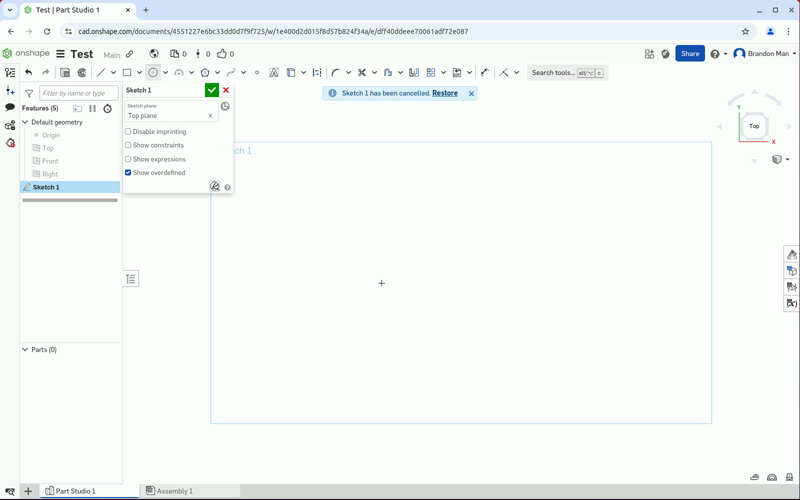
click(381, 282)
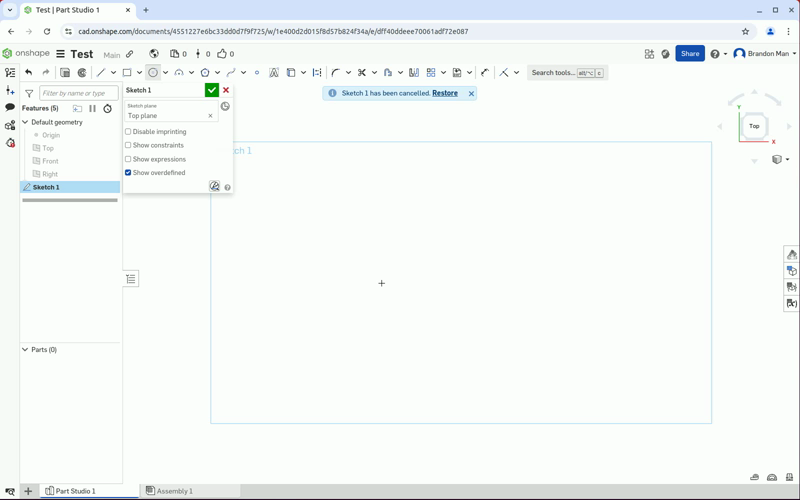
key_up(shift)
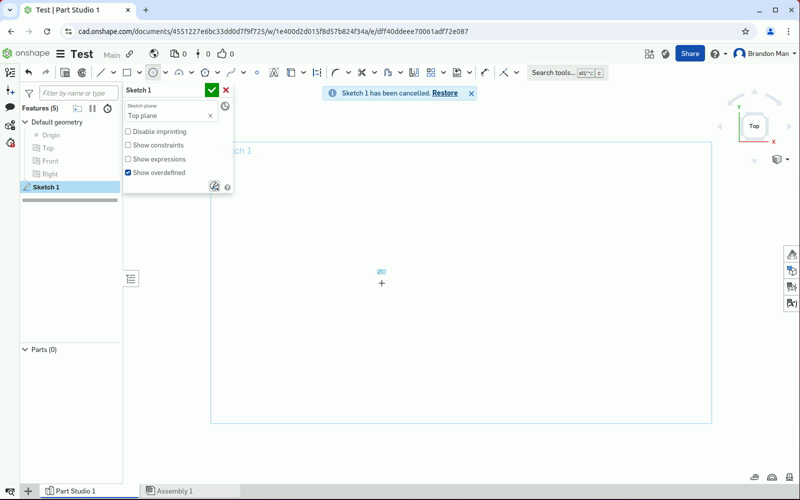
mouse_move(414, 282)
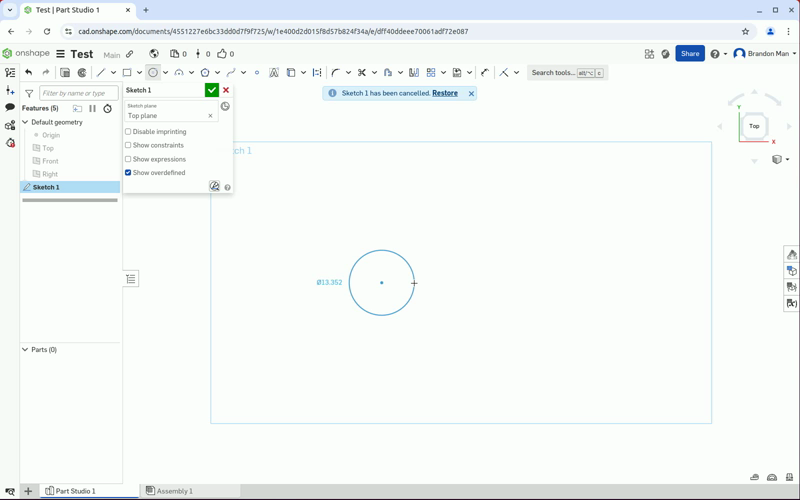
click(414, 282)
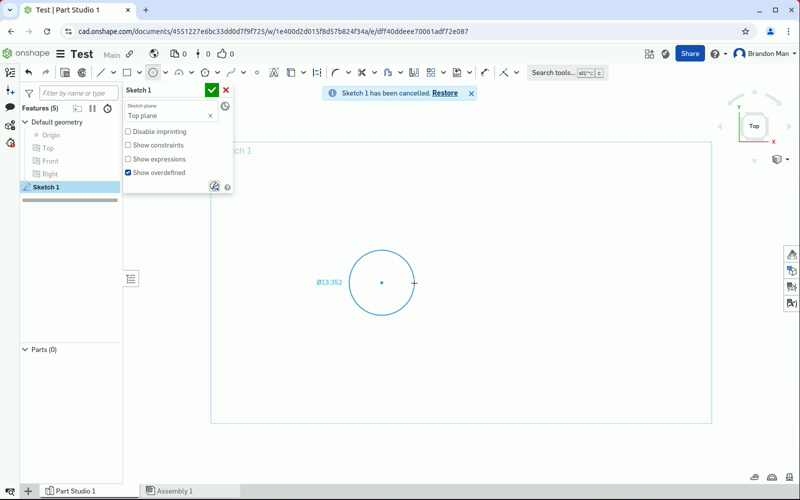
key(esc)
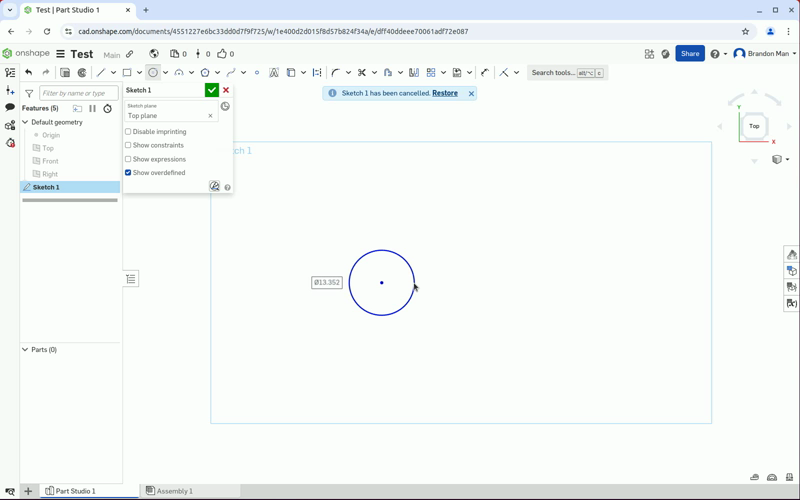
key(c)
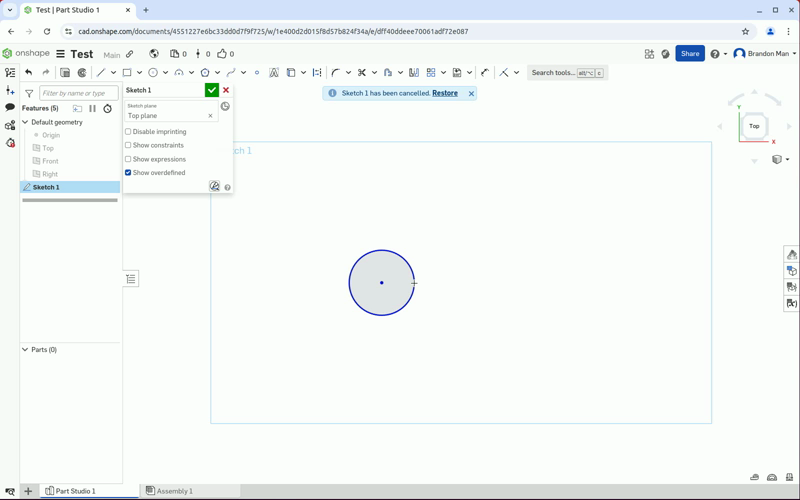
key_down(shift)
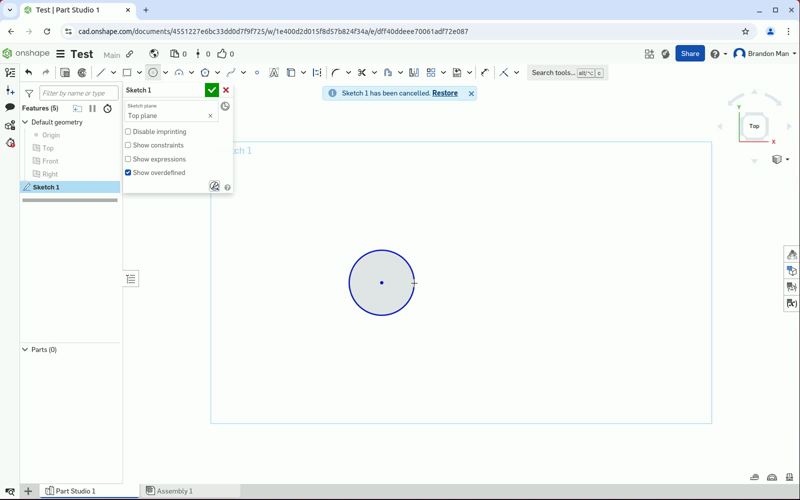
mouse_move(381, 282)
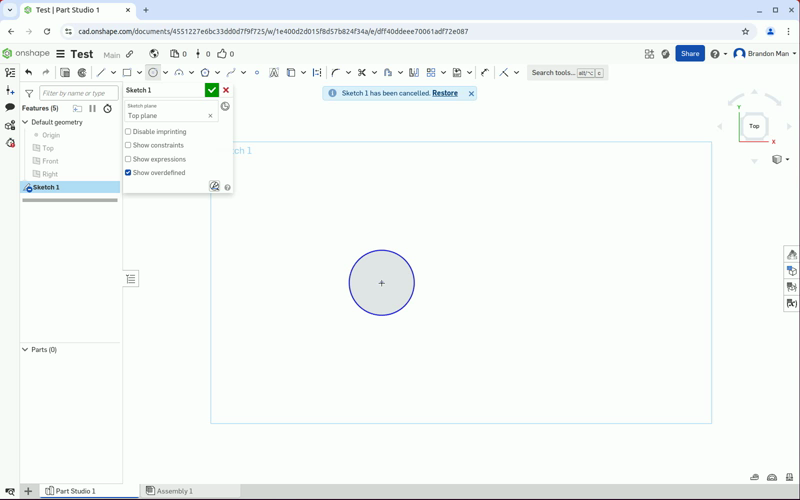
click(381, 282)
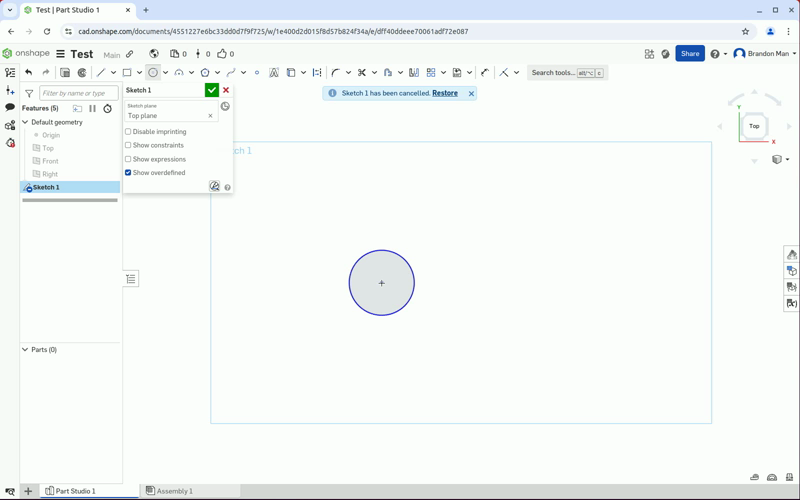
key_up(shift)
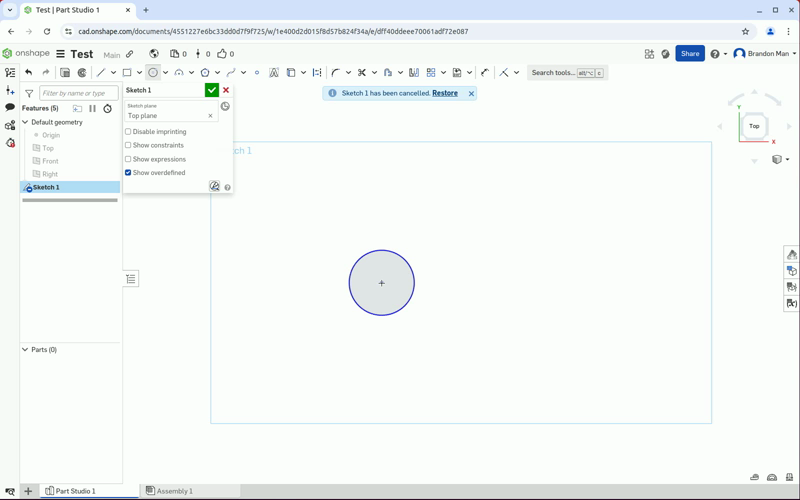
mouse_move(406, 282)
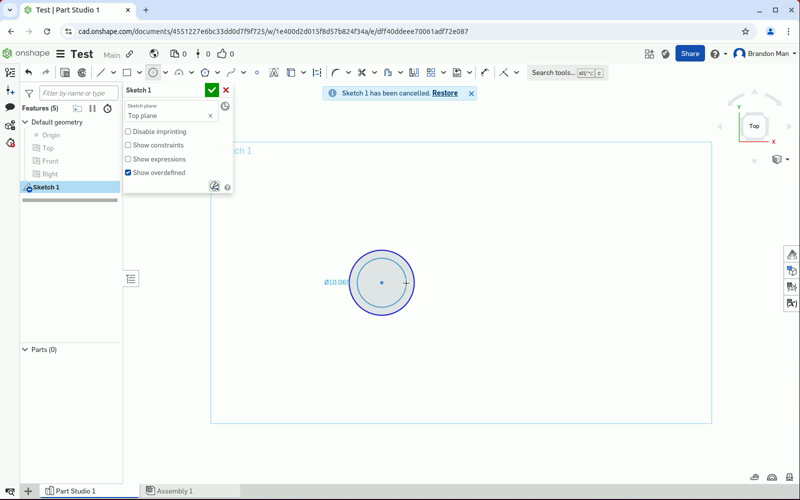
click(406, 282)
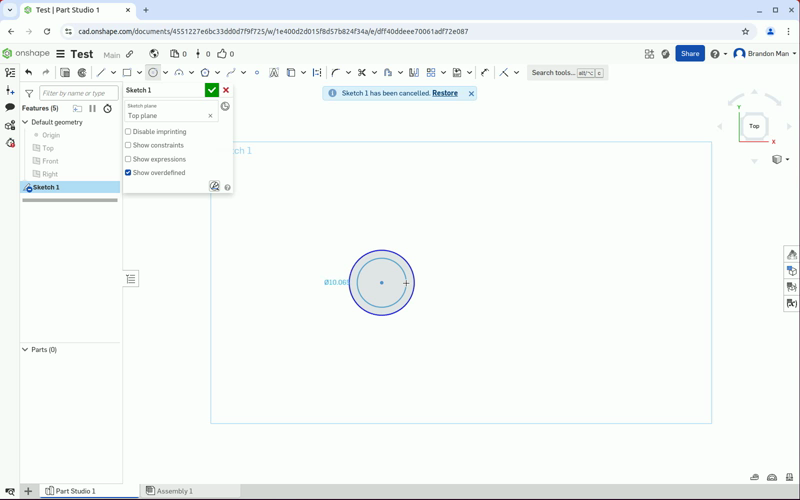
key(esc)
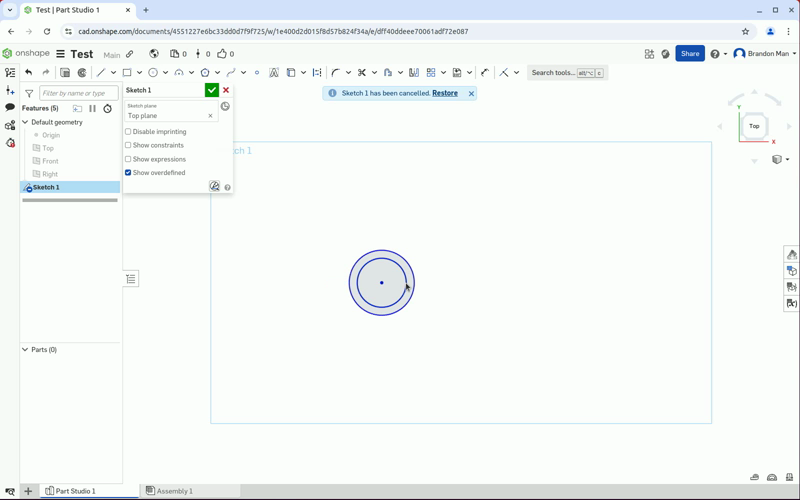
mouse_move(380, 252)
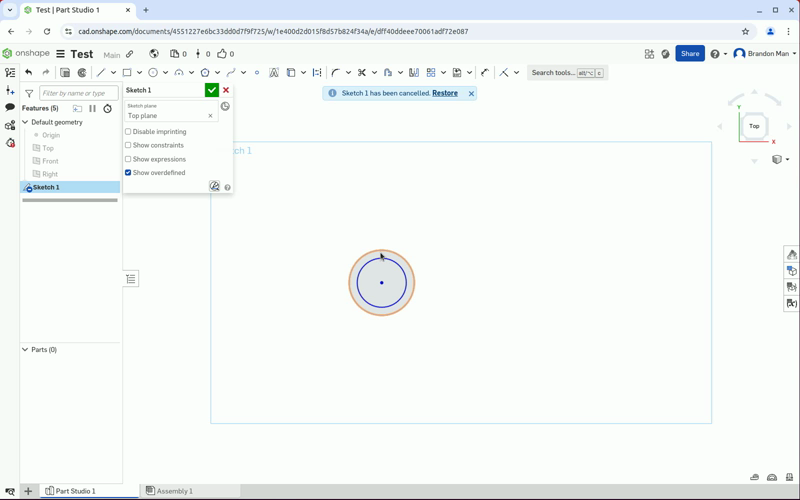
scroll(6)
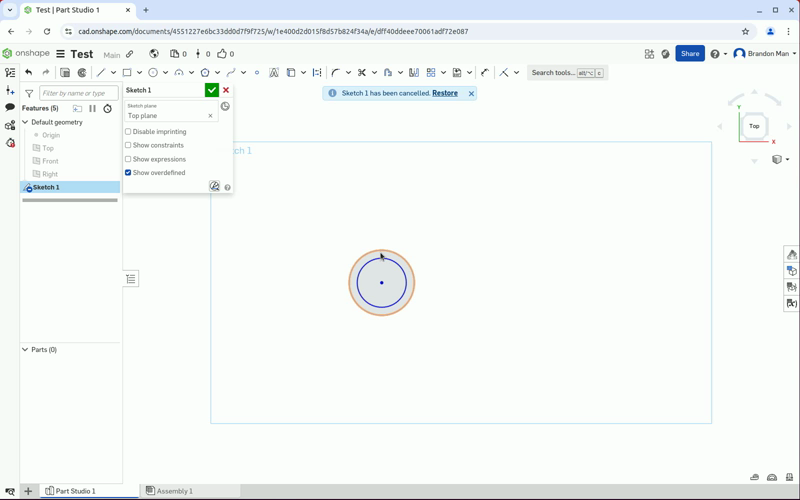
scroll(6)
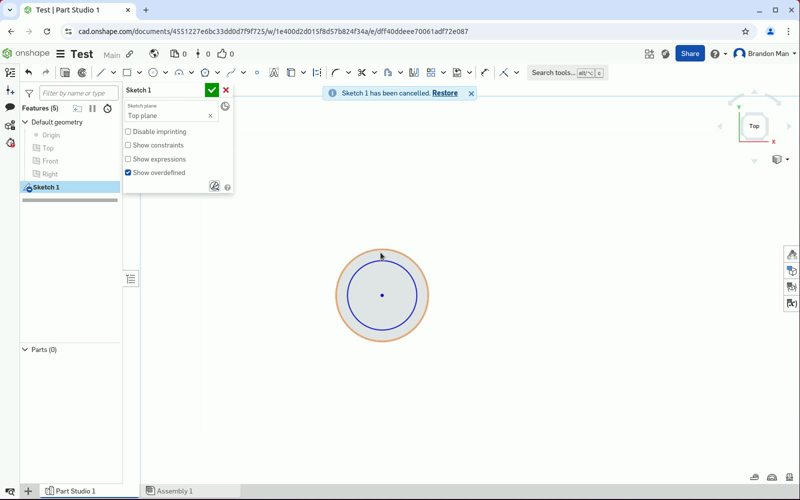
scroll(6)
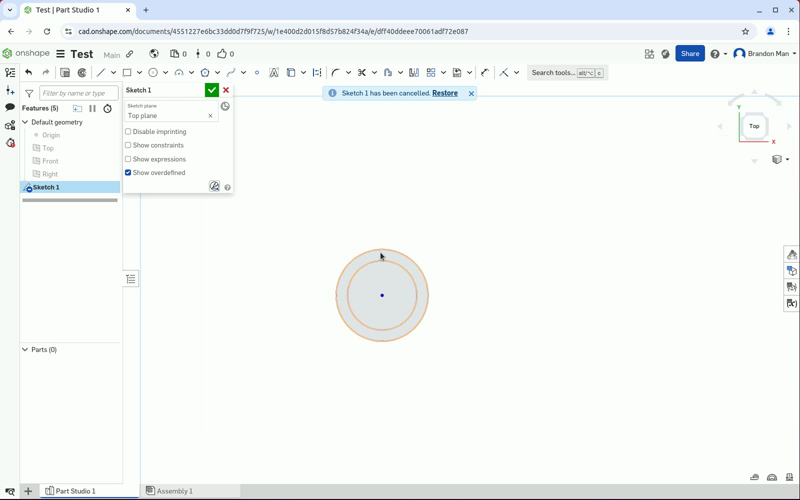
scroll(6)
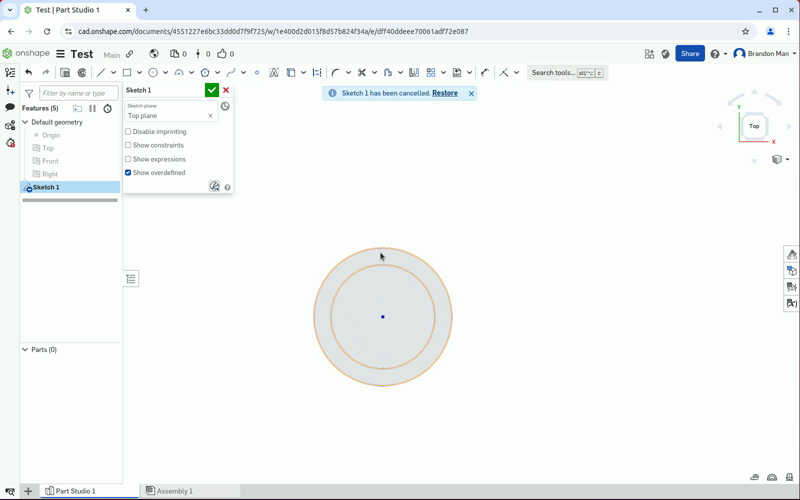
scroll(6)
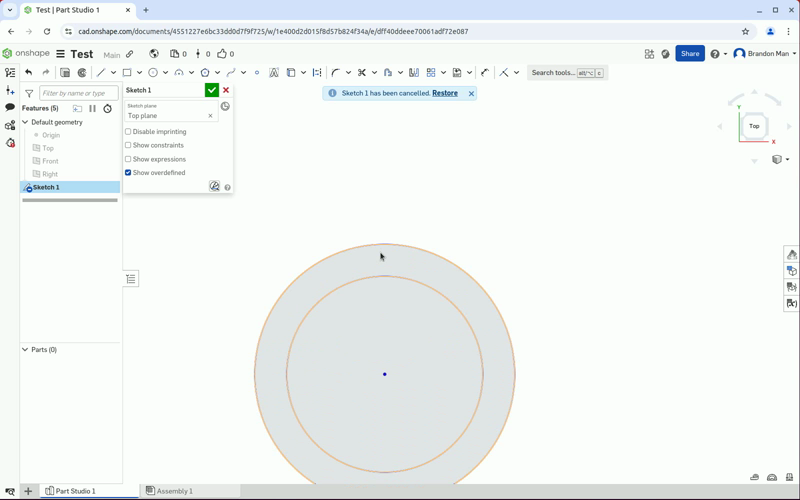
scroll(6)
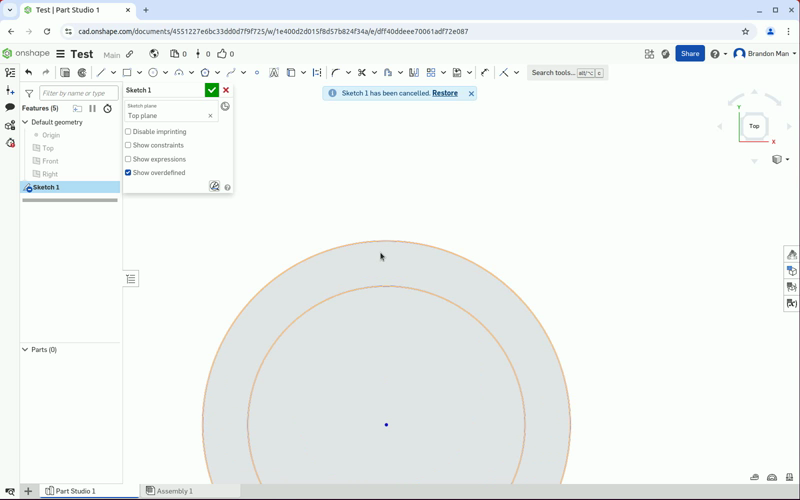
scroll(6)
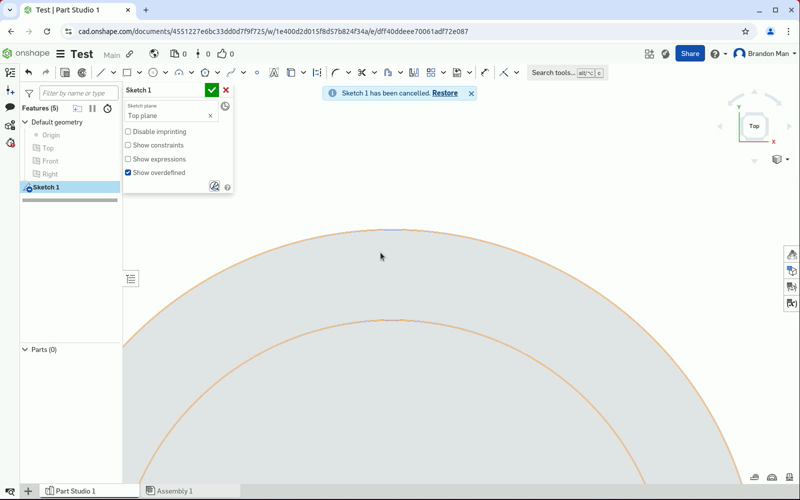
click(380, 252)
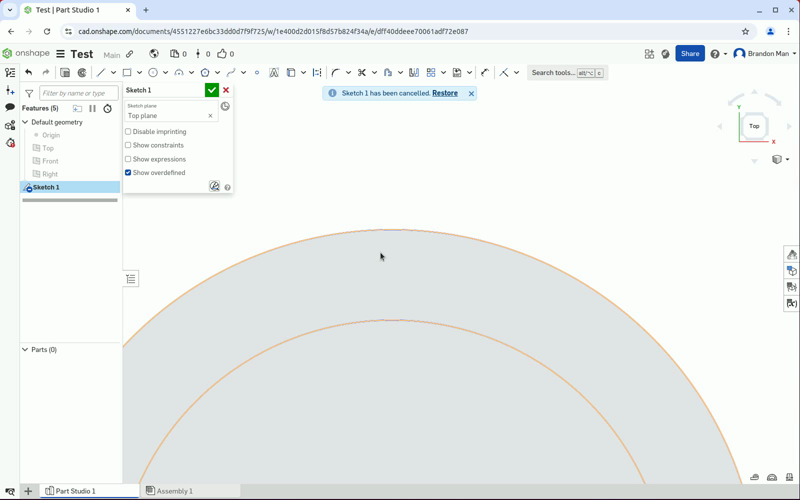
scroll(-6)
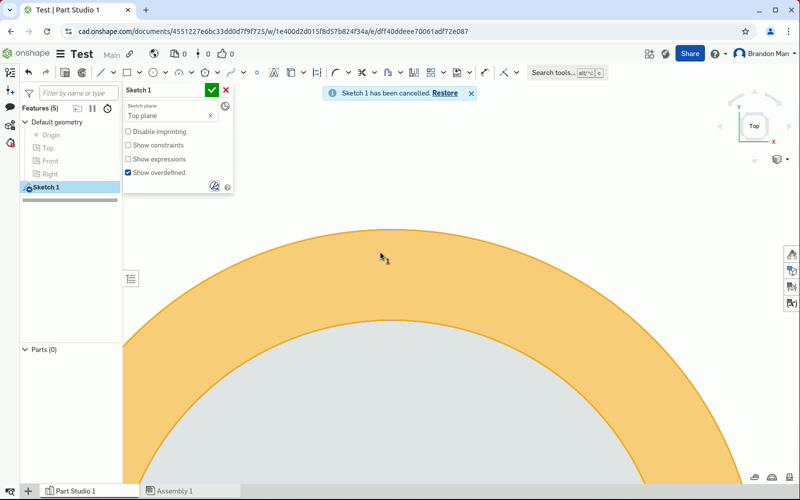
scroll(-6)
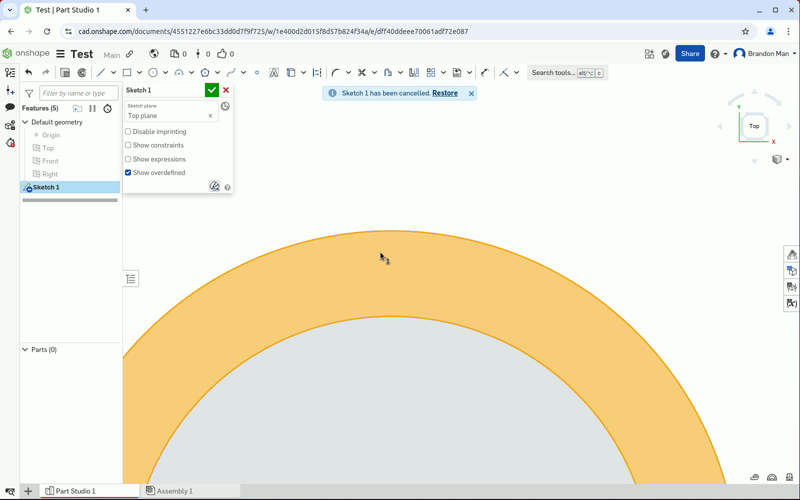
scroll(-6)
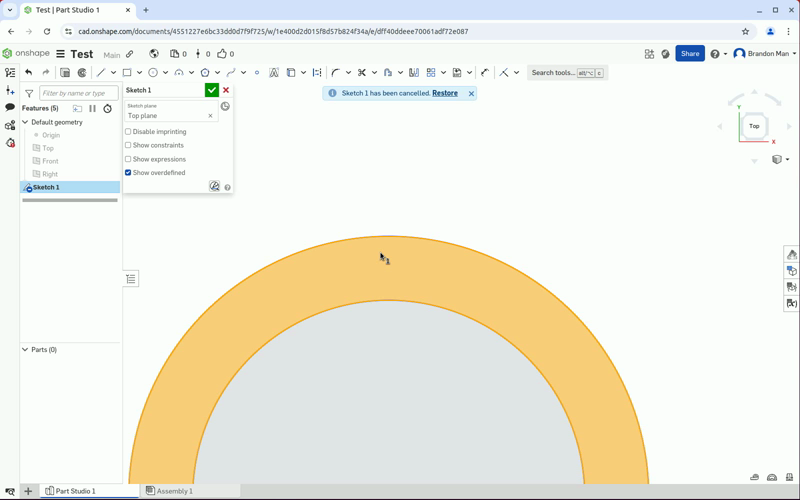
scroll(-6)
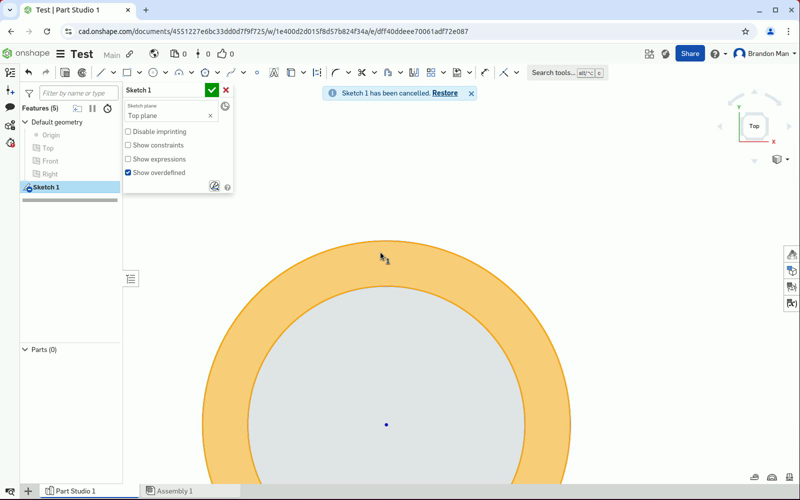
scroll(-6)
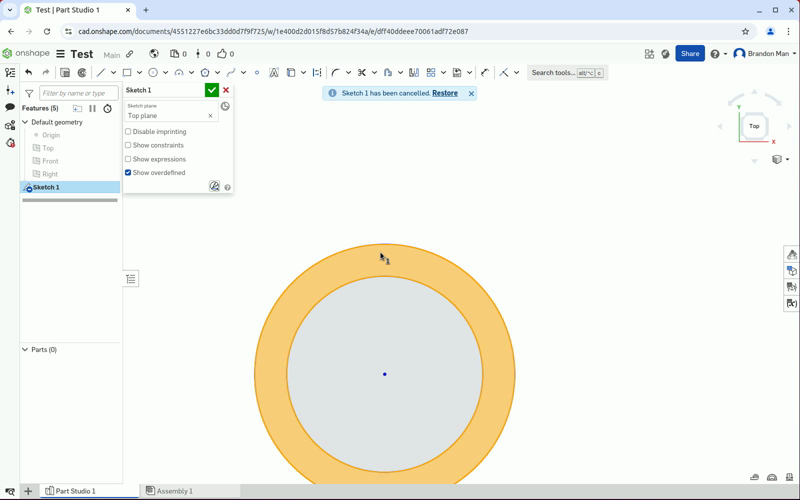
scroll(-6)
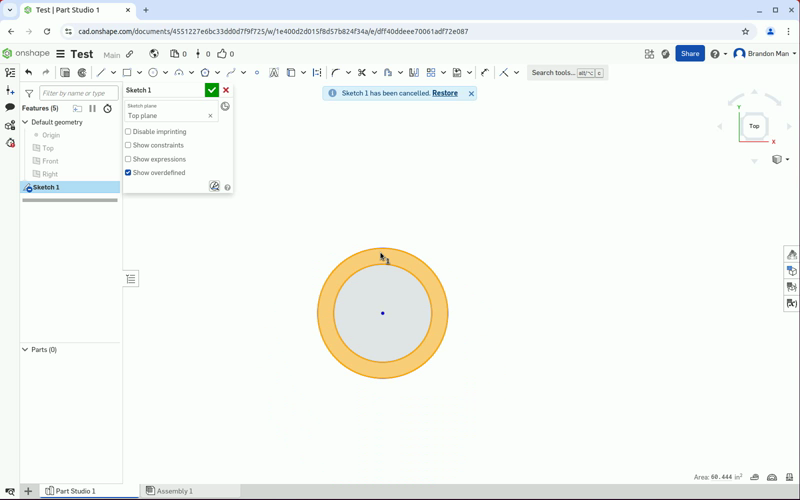
scroll(-6)
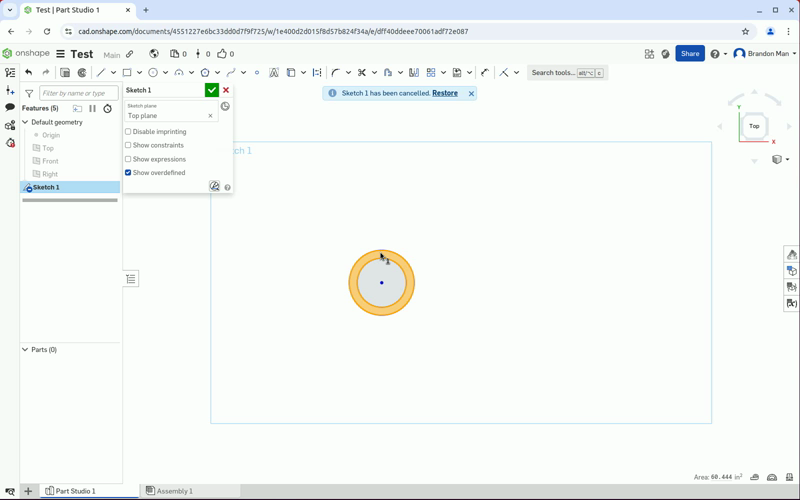
mouse_move(73, 352)
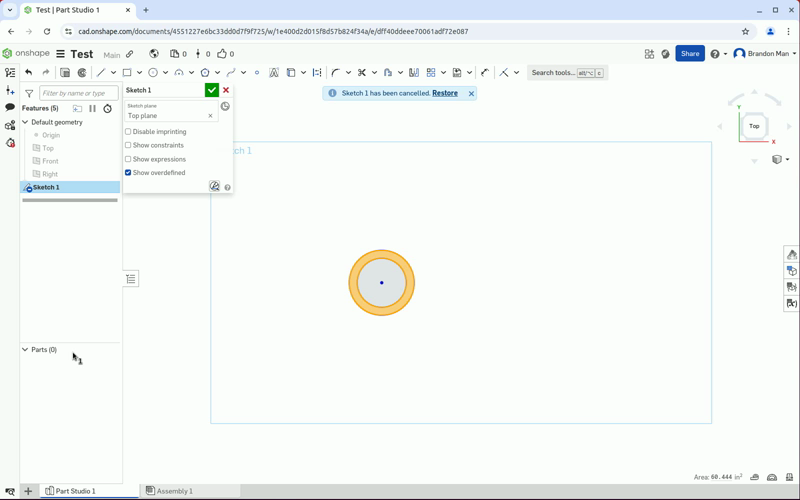
key(shift+y)
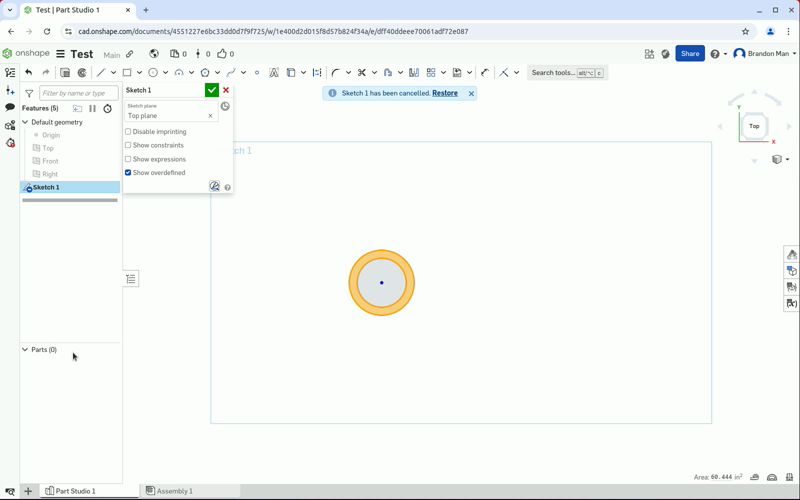
key(shift+e)
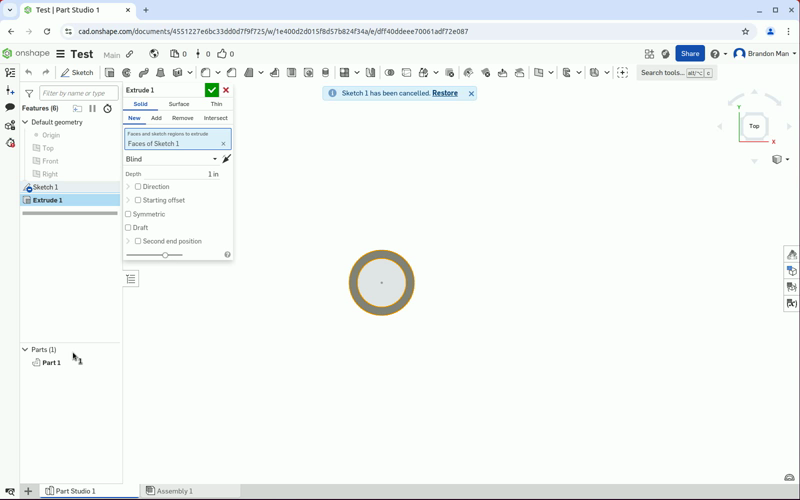
mouse_move(143, 106)
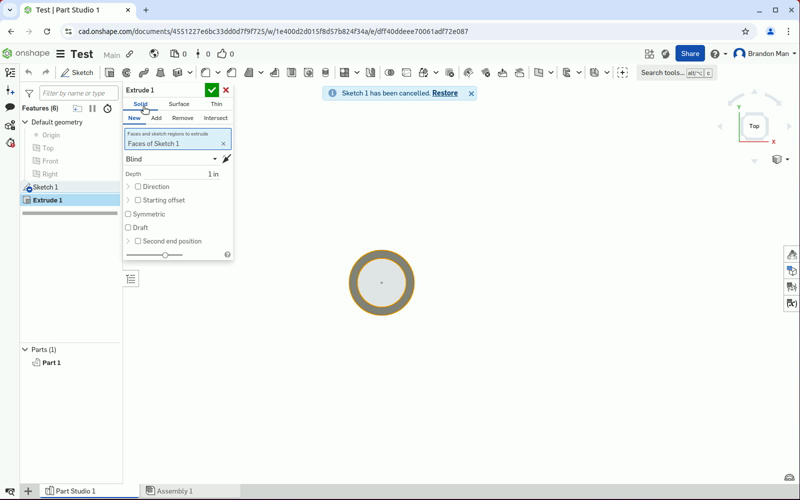
click(143, 106)
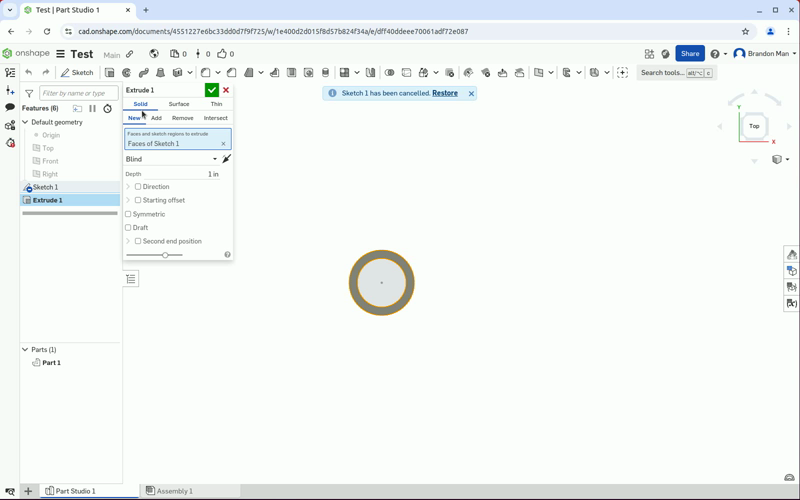
mouse_move(137, 120)
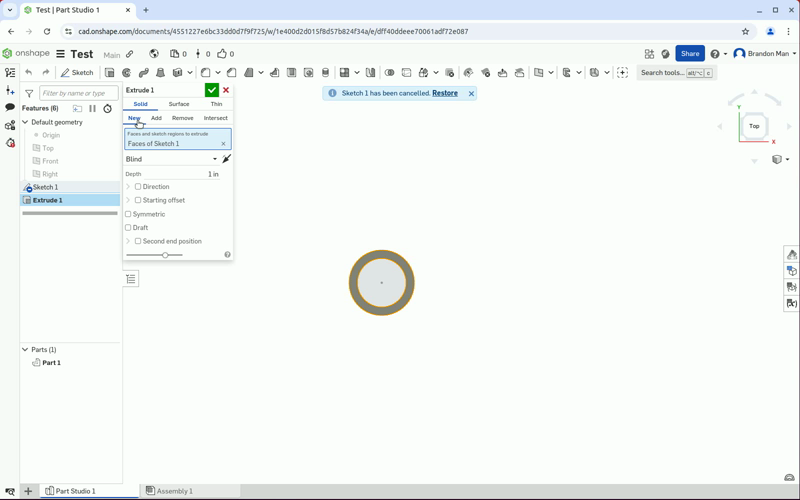
click(137, 120)
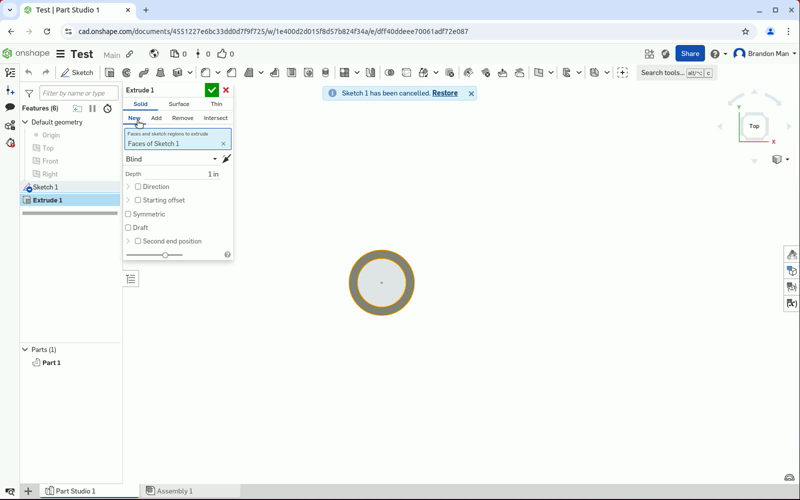
key(tab, 4)
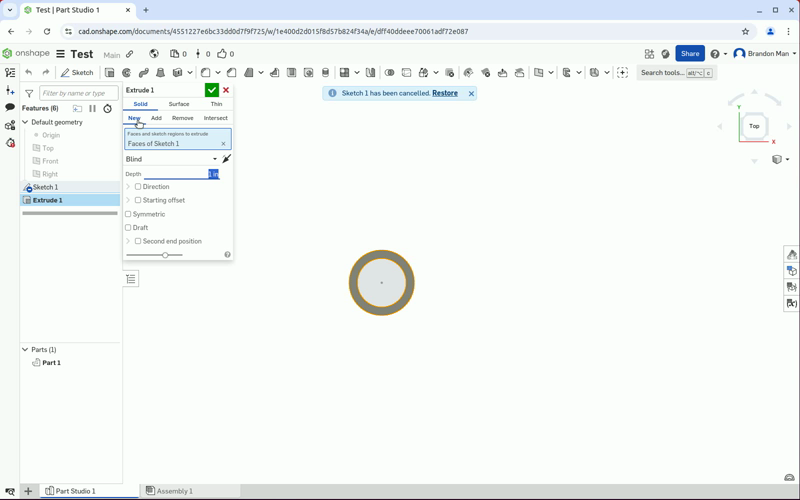
text(-10.11)
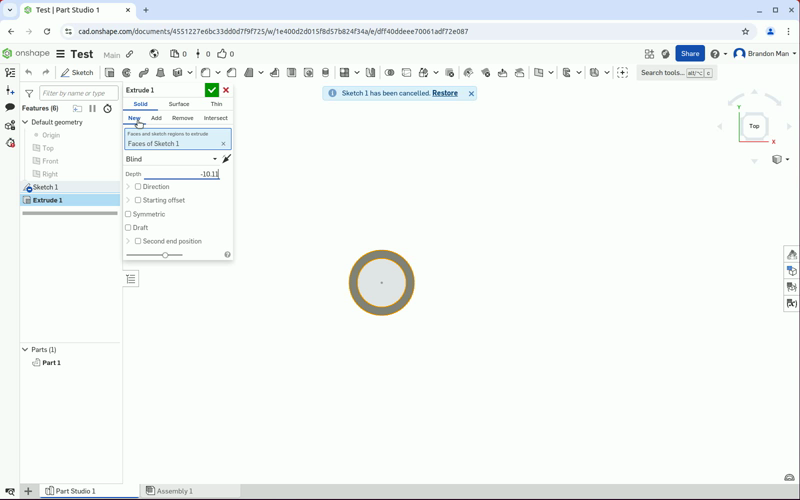
key(enter)
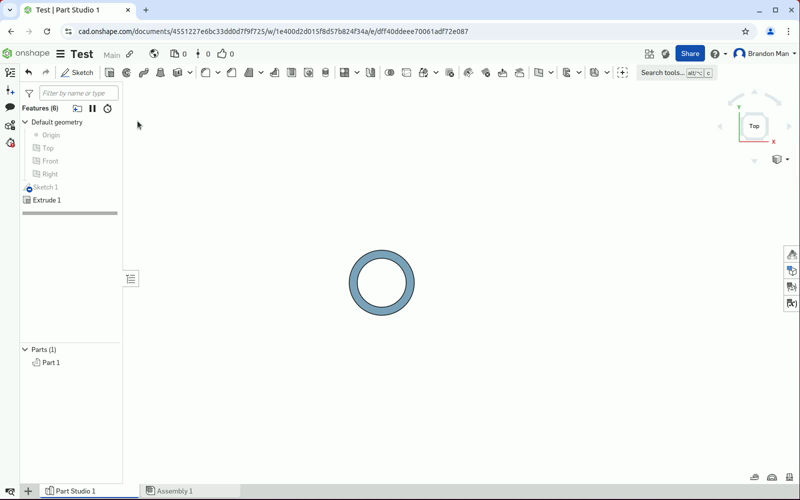
key(shift+h)
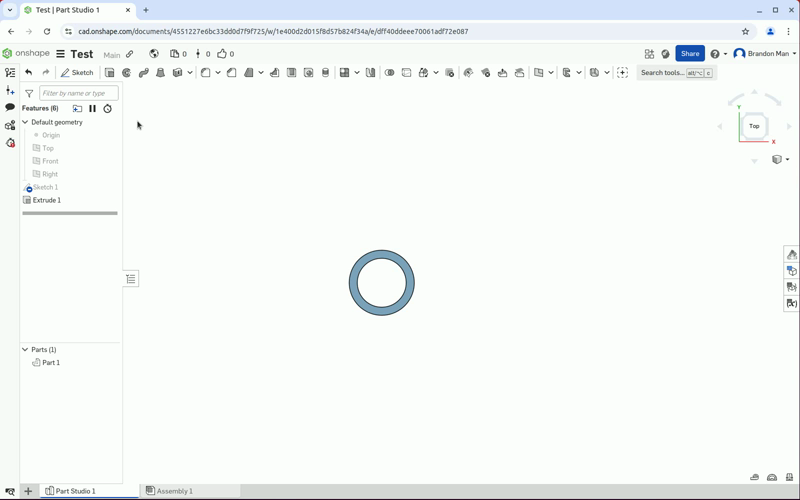
key(shift+h)
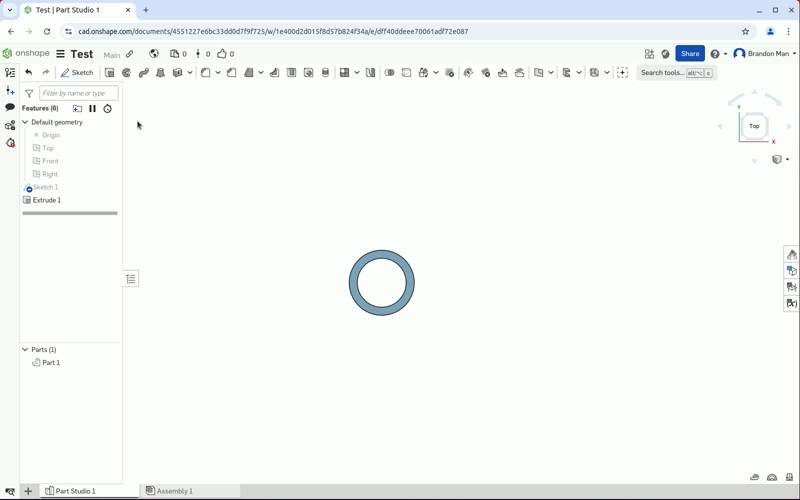
mouse_move(73, 189)
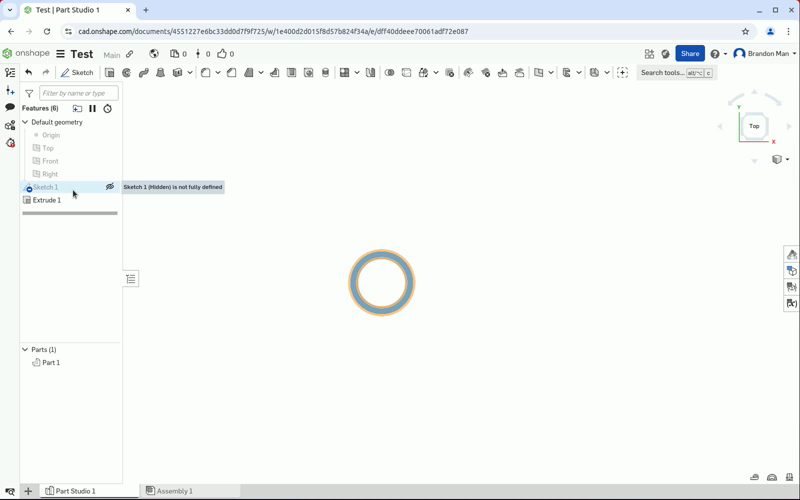
click(73, 189)
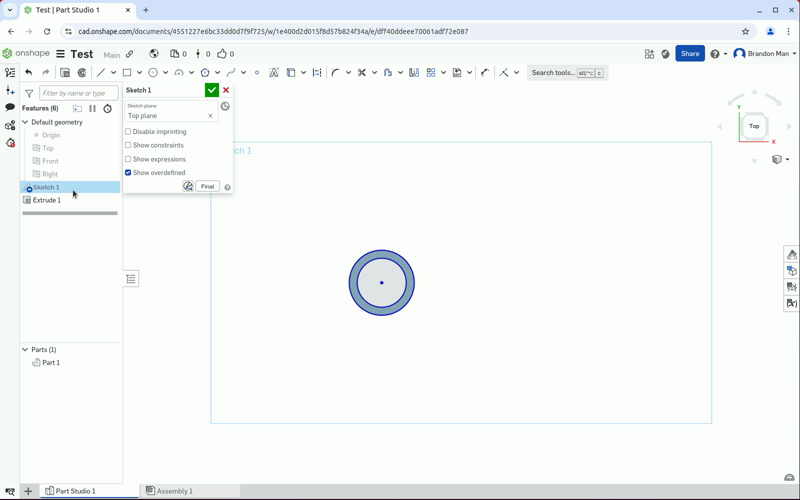
mouse_move(229, 92)
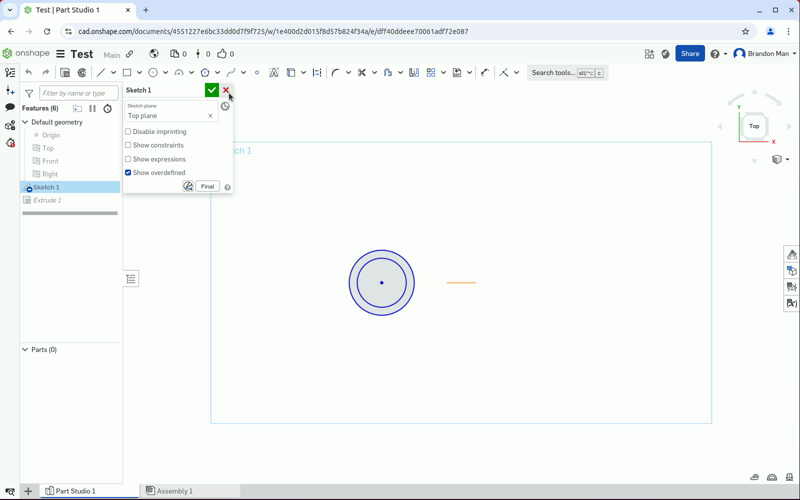
click(229, 92)
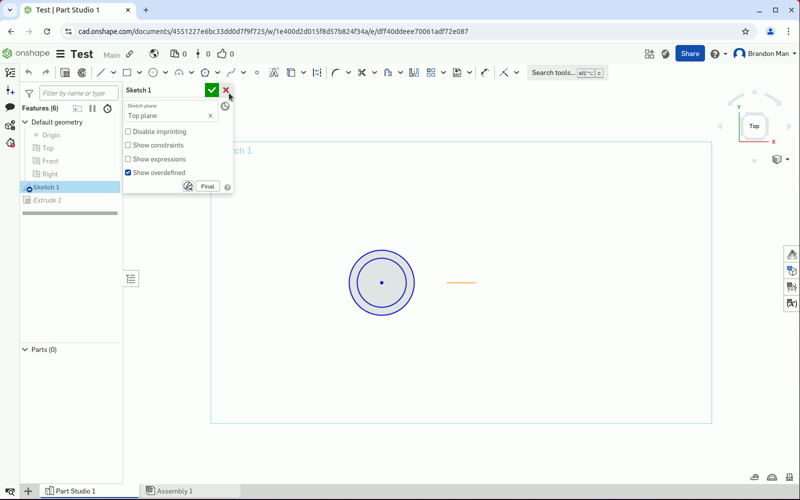
key(shift+s)
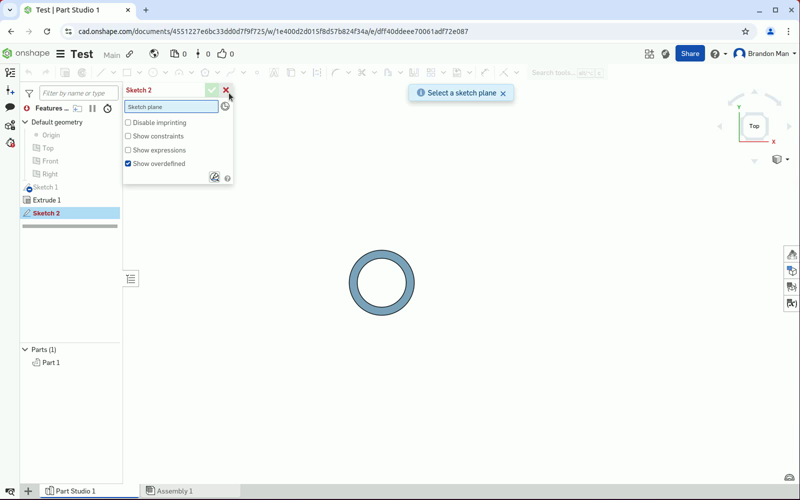
mouse_move(73, 150)
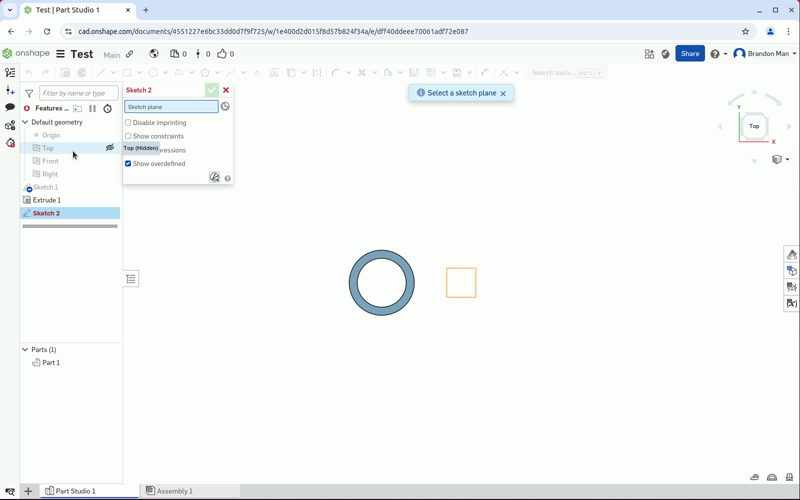
click(73, 150)
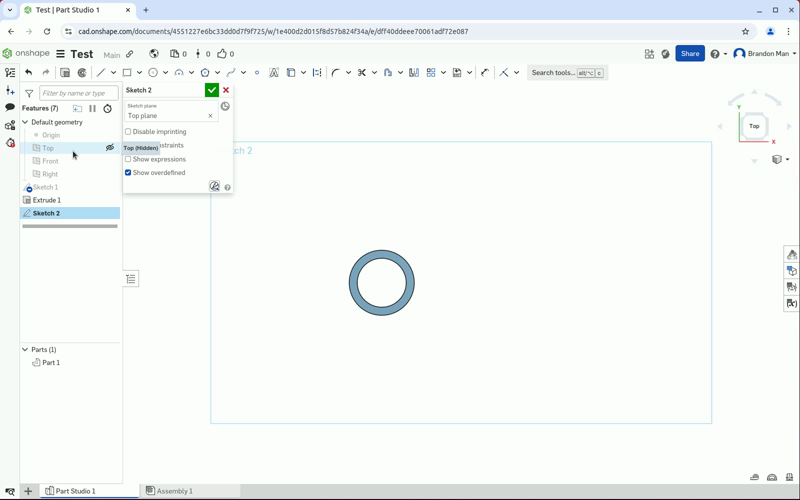
mouse_move(73, 352)
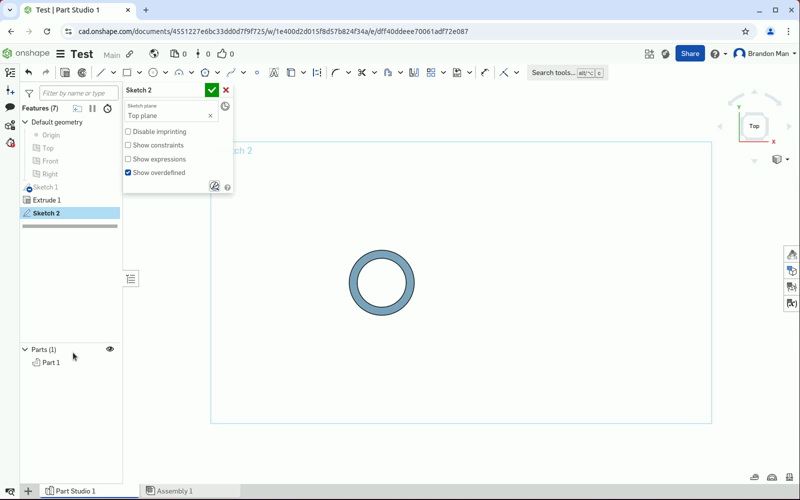
key(y)
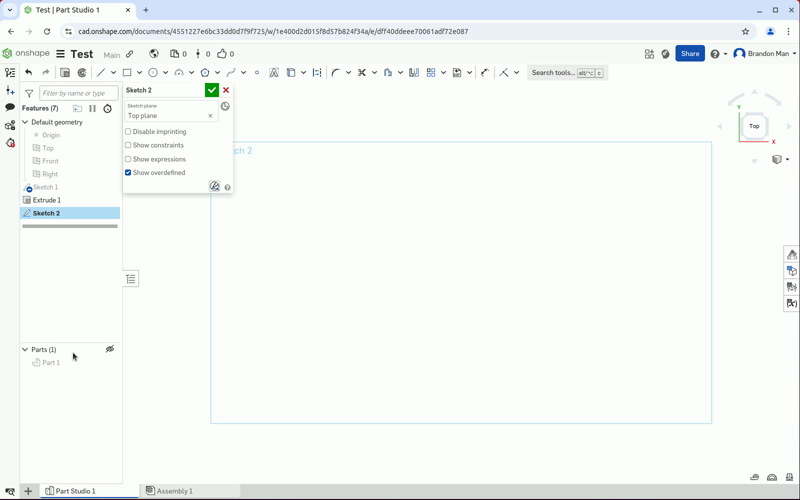
key(l)
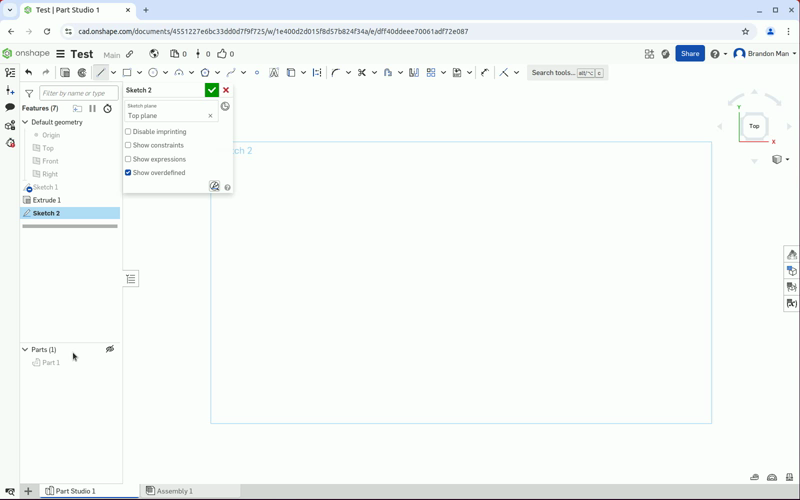
key_down(shift)
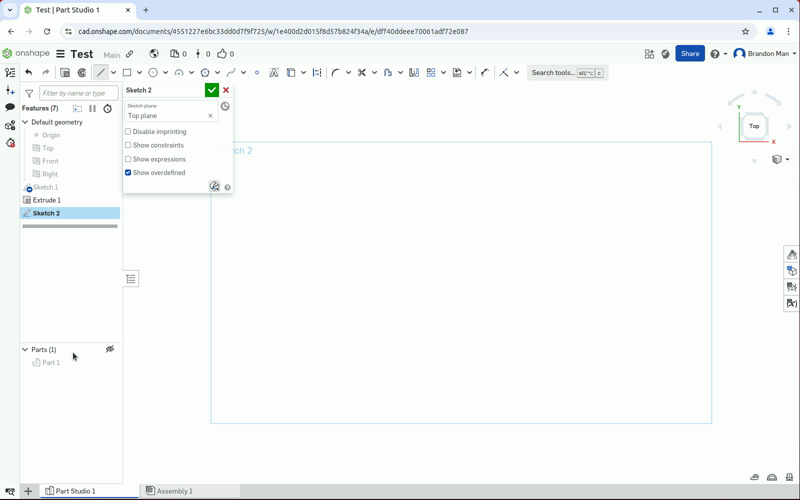
mouse_move(384, 315)
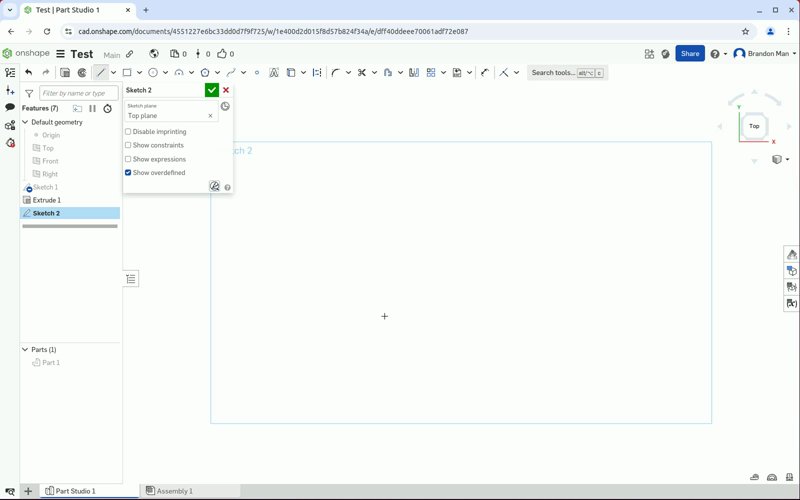
click(384, 315)
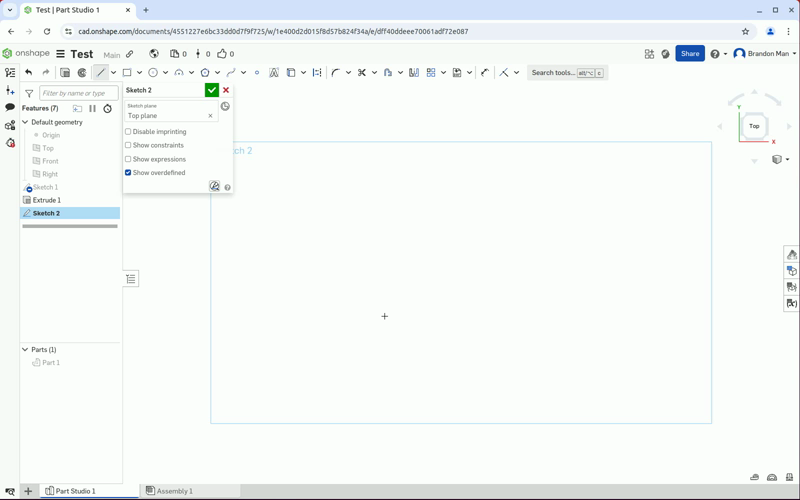
key_up(shift)
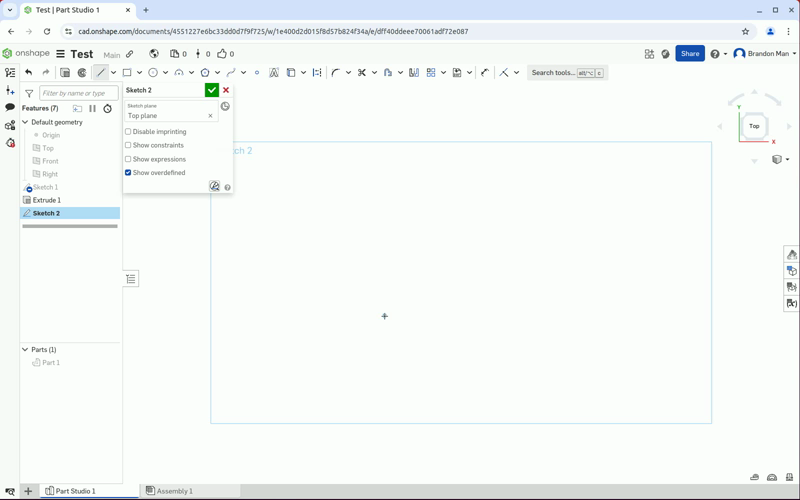
key_down(shift)
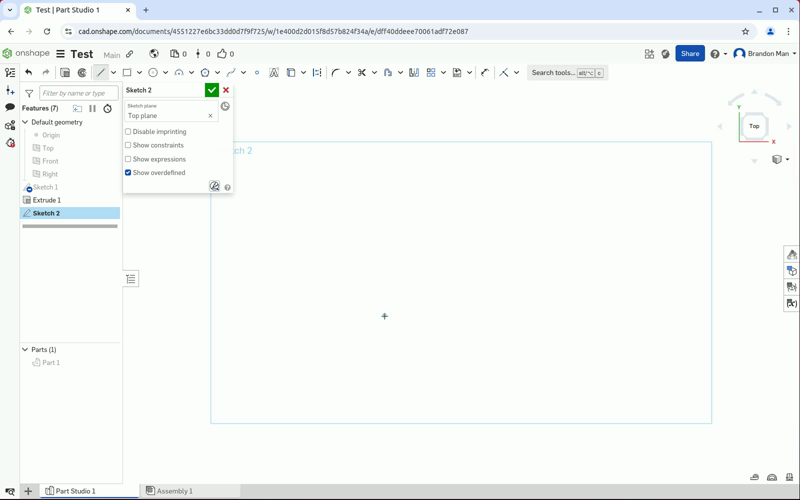
mouse_move(545, 298)
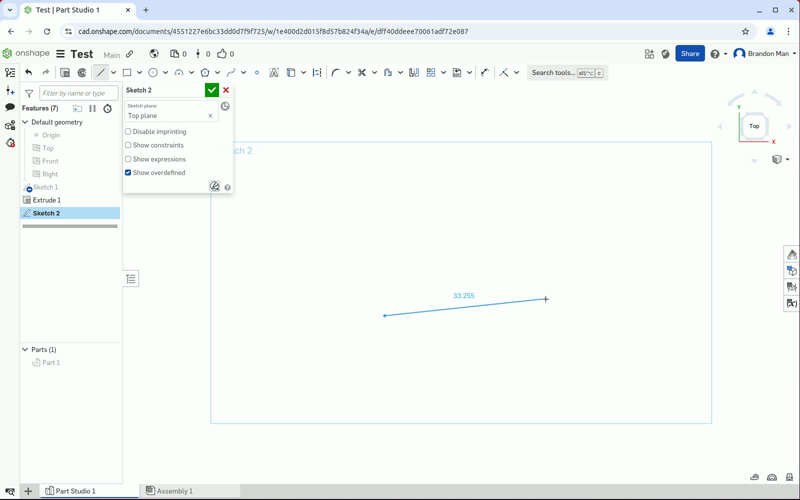
click(545, 298)
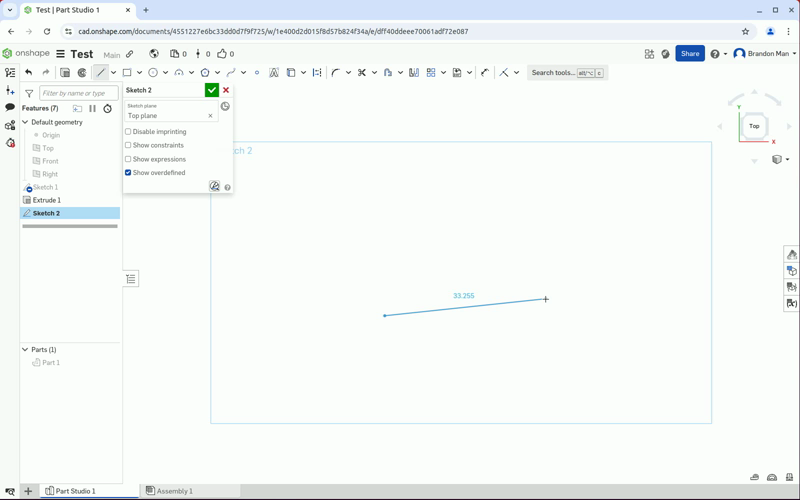
key_up(shift)
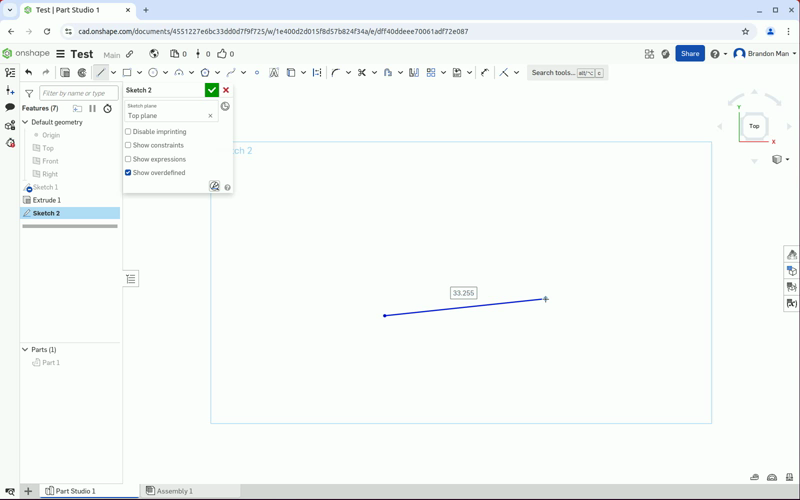
key(esc)
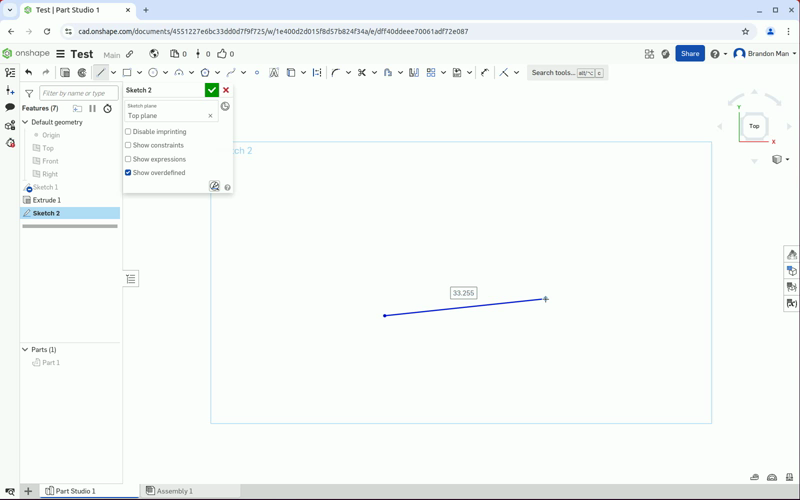
key(a)
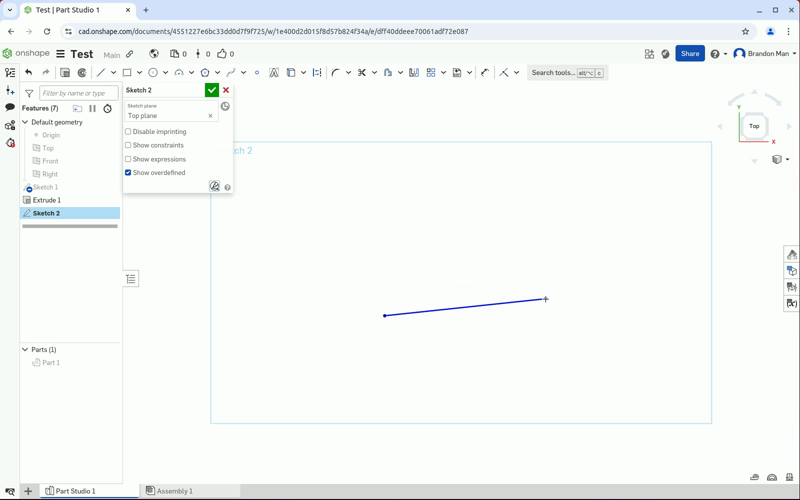
mouse_move(545, 298)
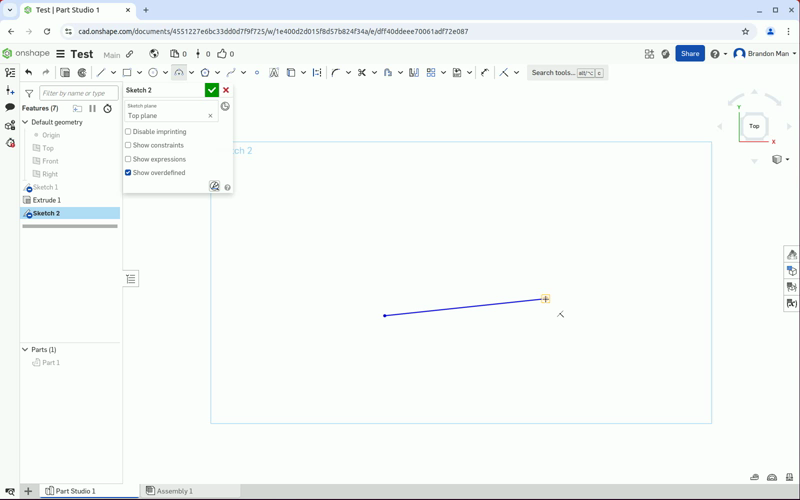
click(545, 298)
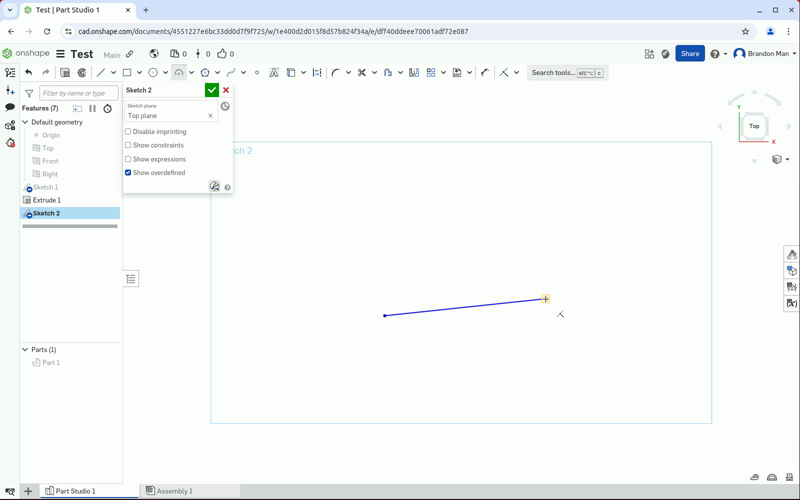
key_down(shift)
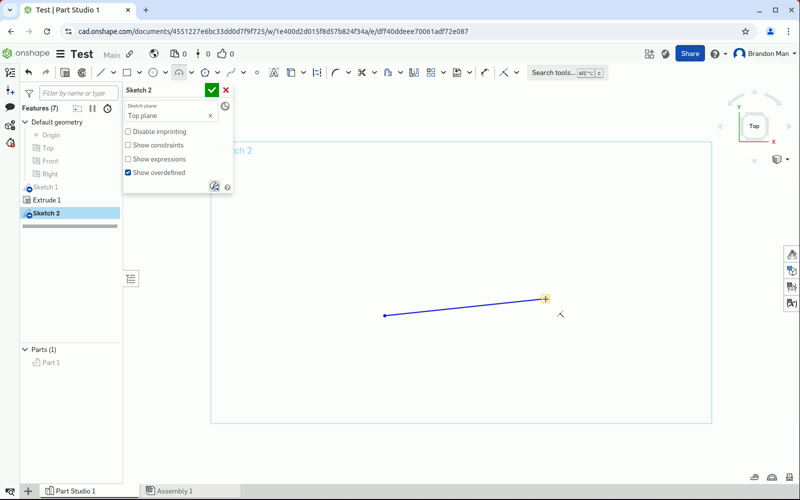
mouse_move(545, 266)
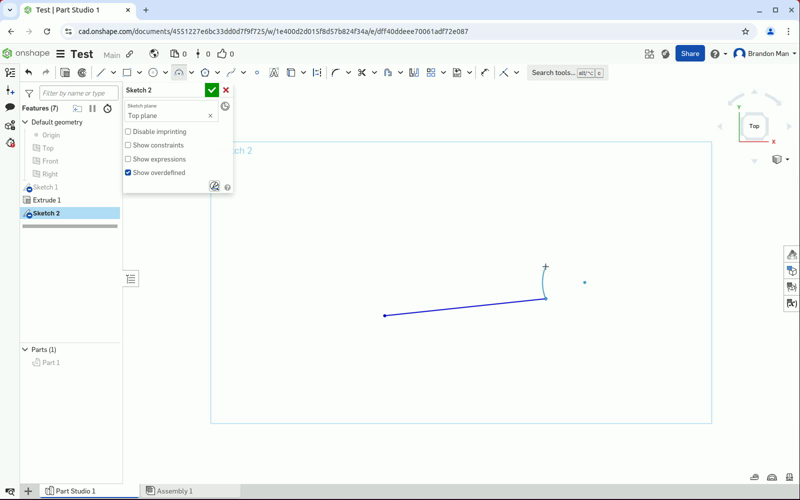
click(545, 266)
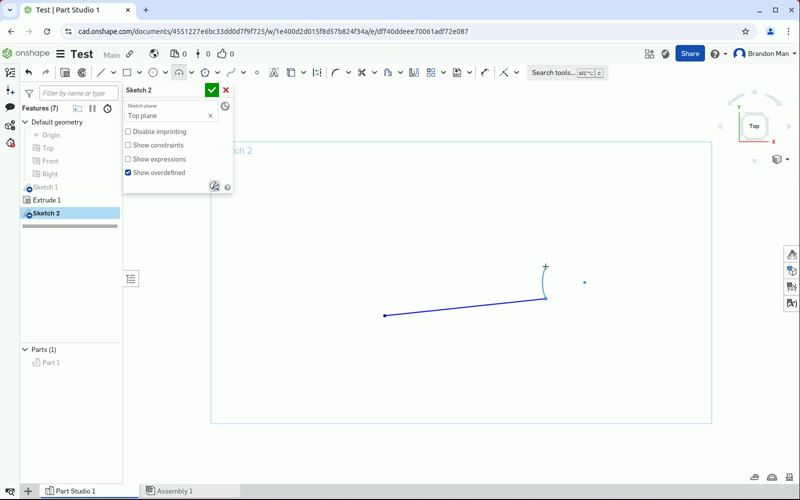
mouse_move(528, 282)
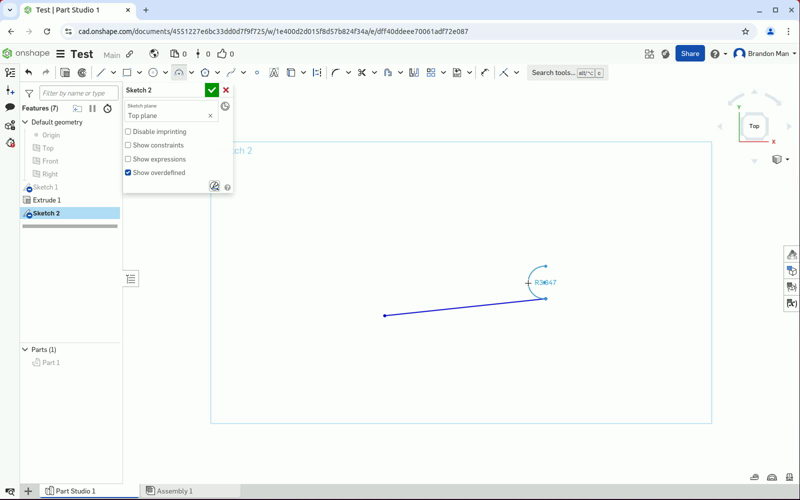
click(528, 282)
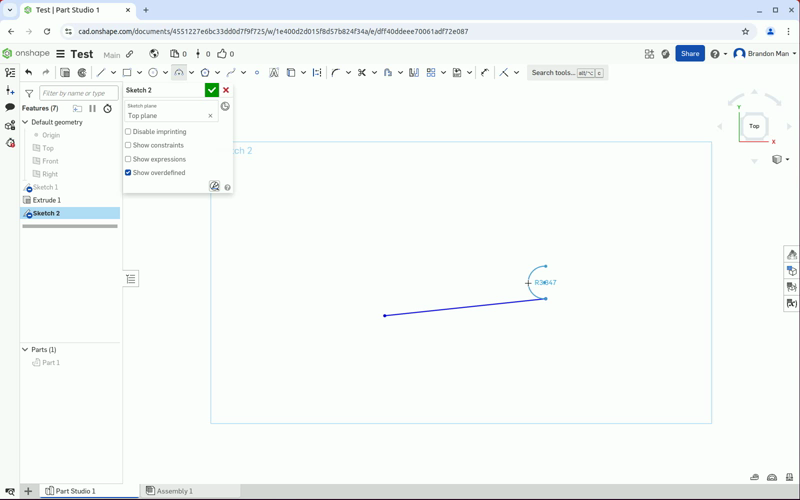
key_up(shift)
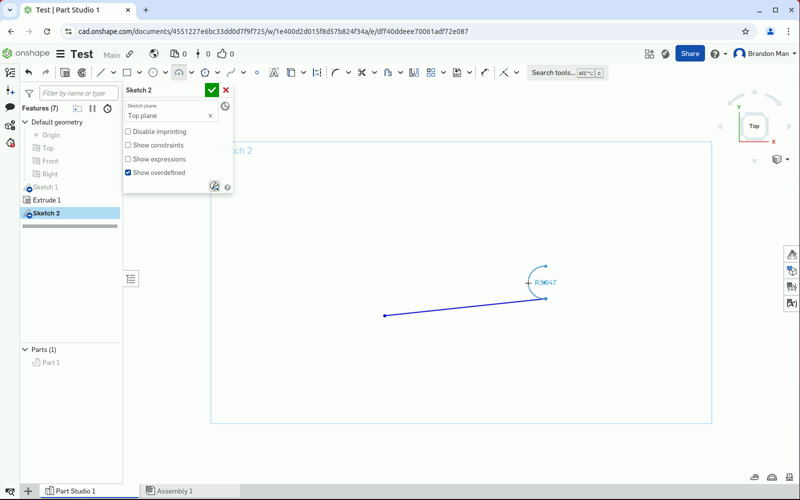
key(esc)
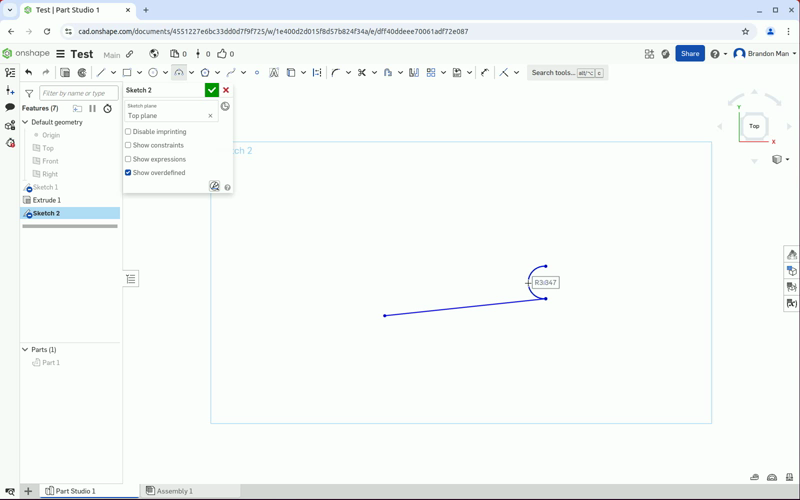
key(l)
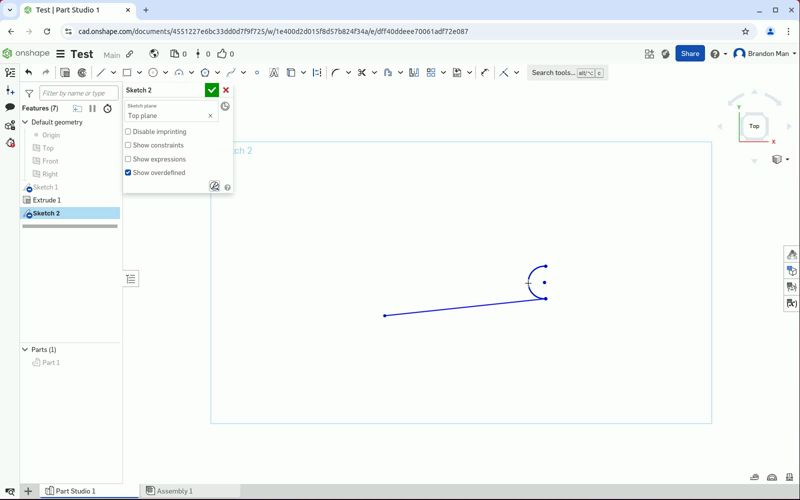
mouse_move(545, 266)
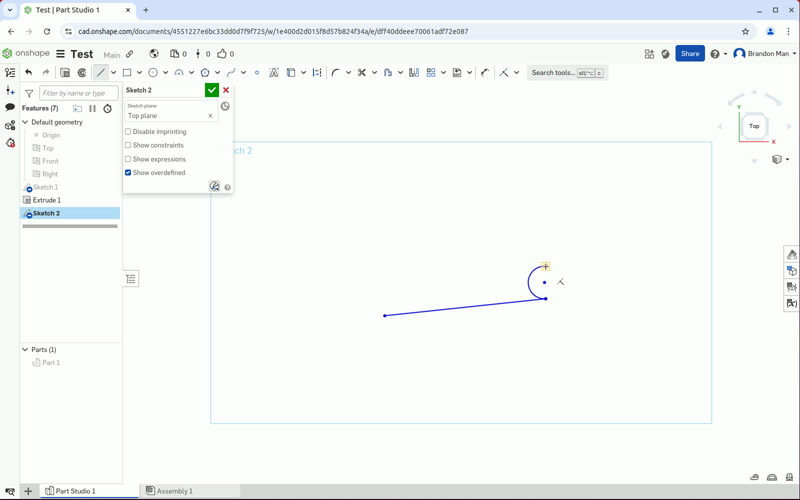
click(545, 266)
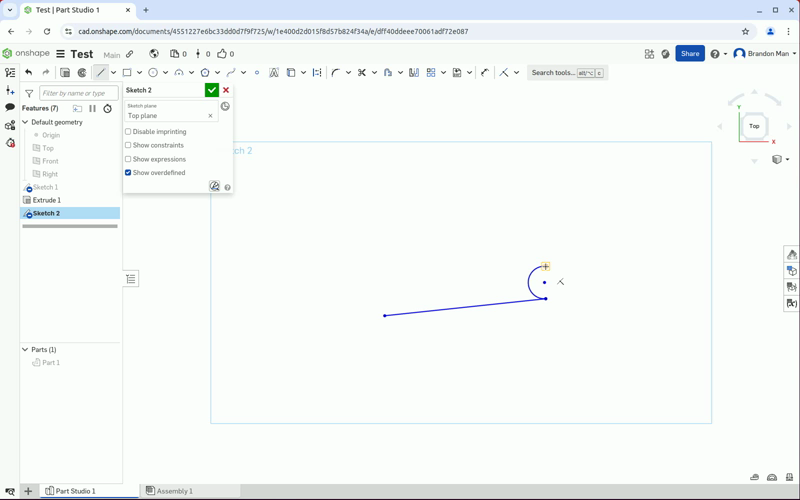
key_down(shift)
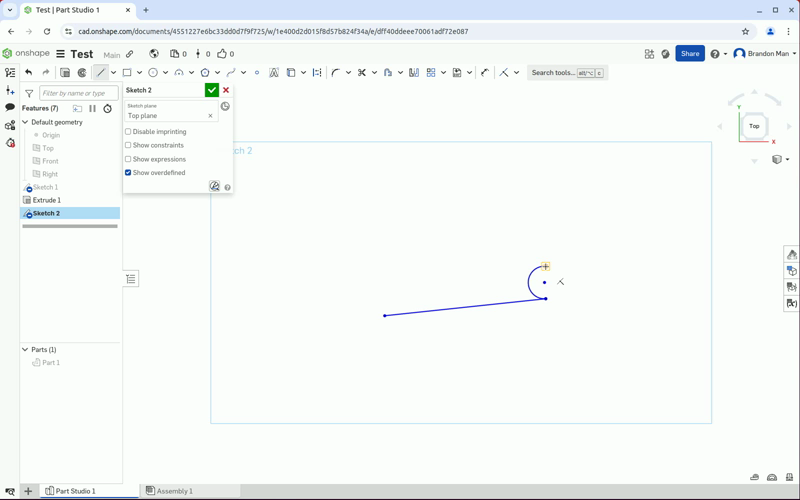
mouse_move(384, 251)
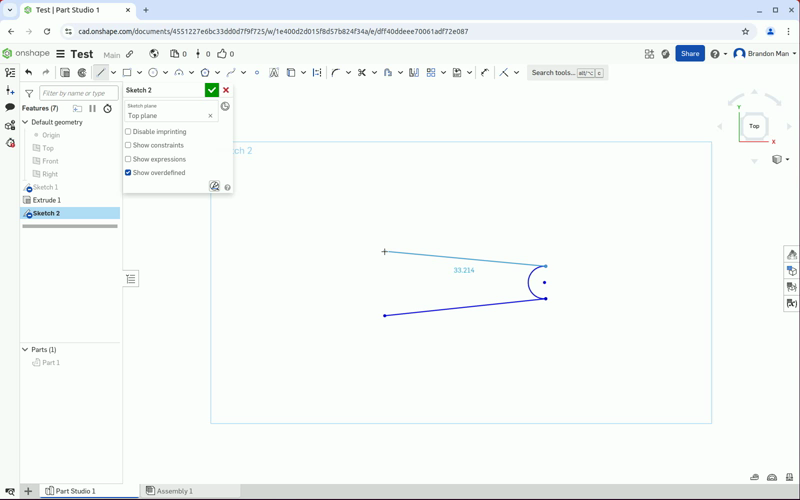
click(384, 251)
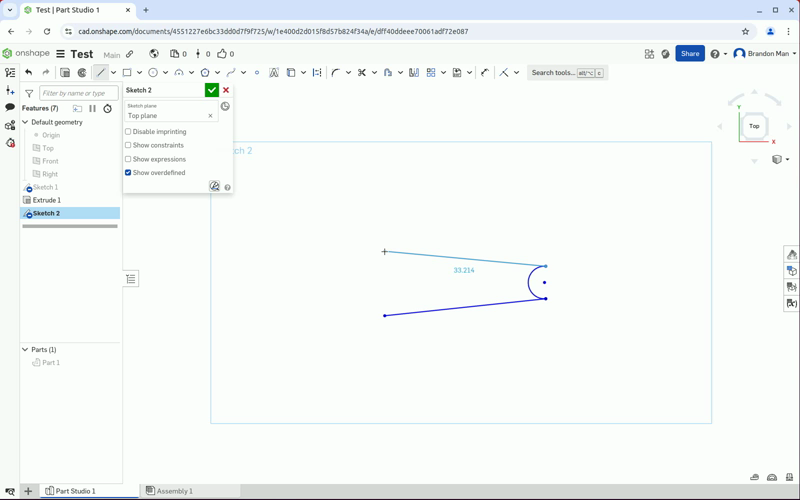
key_up(shift)
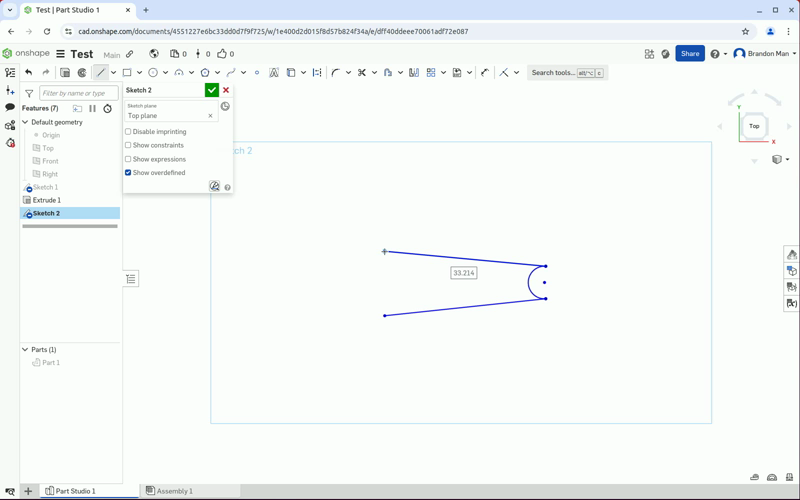
key(esc)
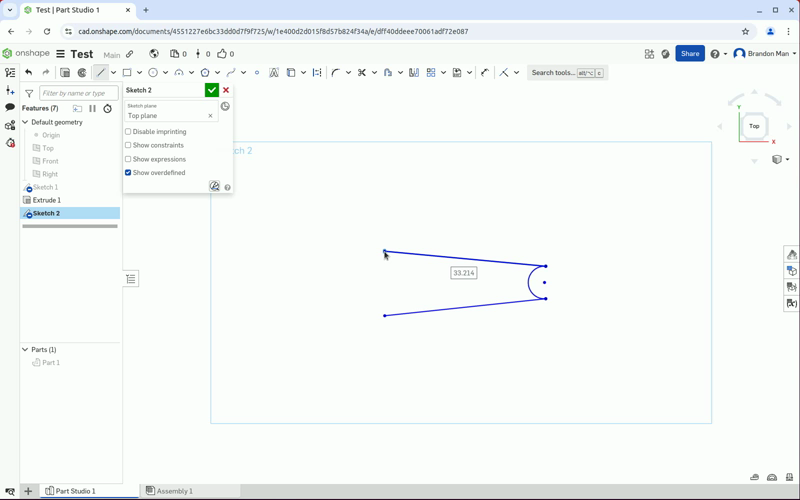
key(a)
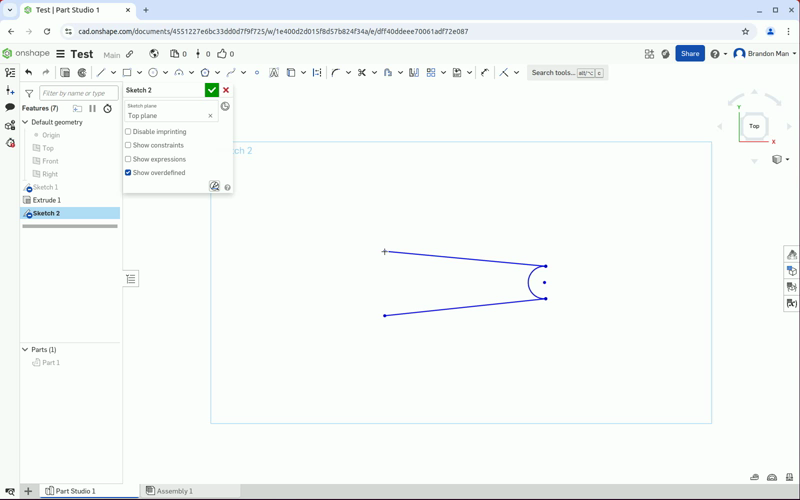
mouse_move(384, 251)
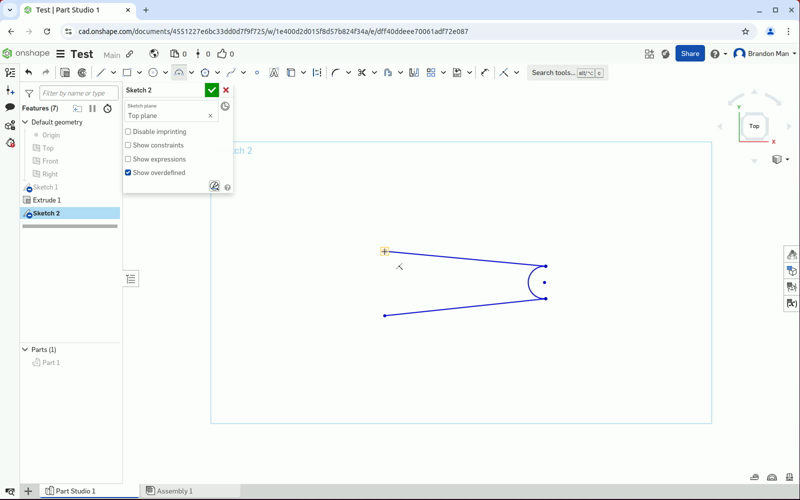
click(384, 251)
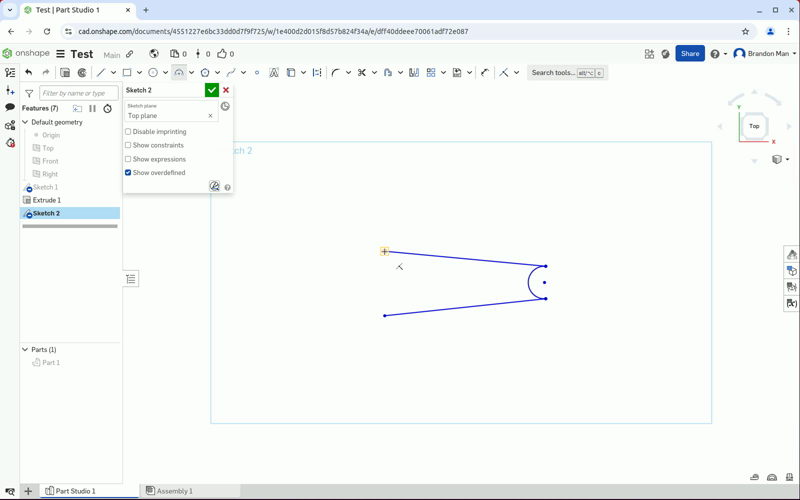
mouse_move(384, 315)
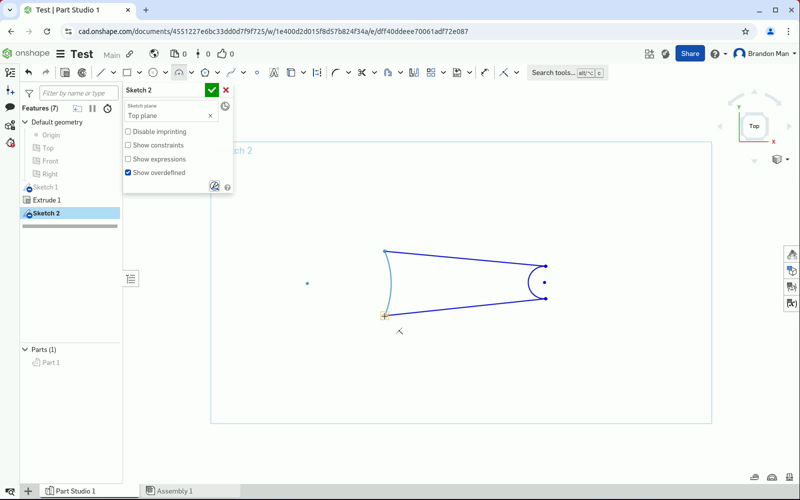
click(384, 315)
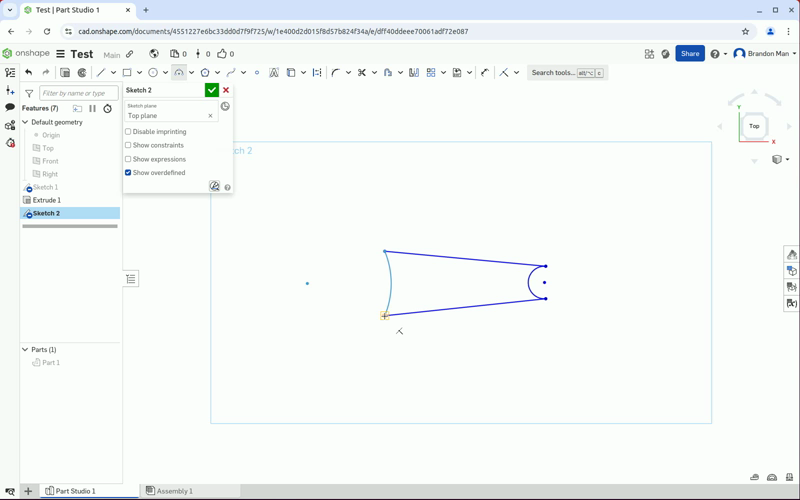
key_down(shift)
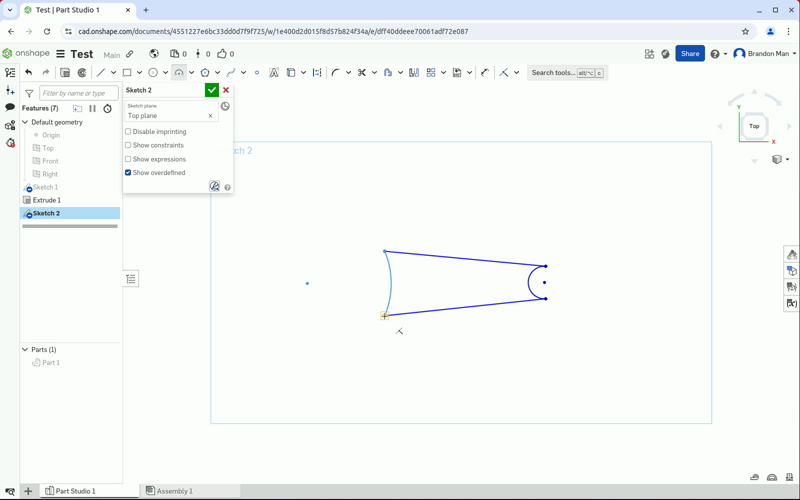
mouse_move(413, 283)
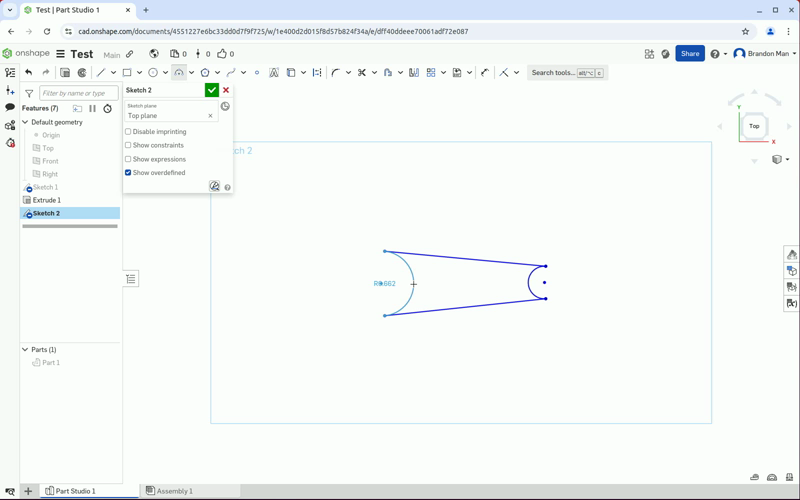
click(413, 283)
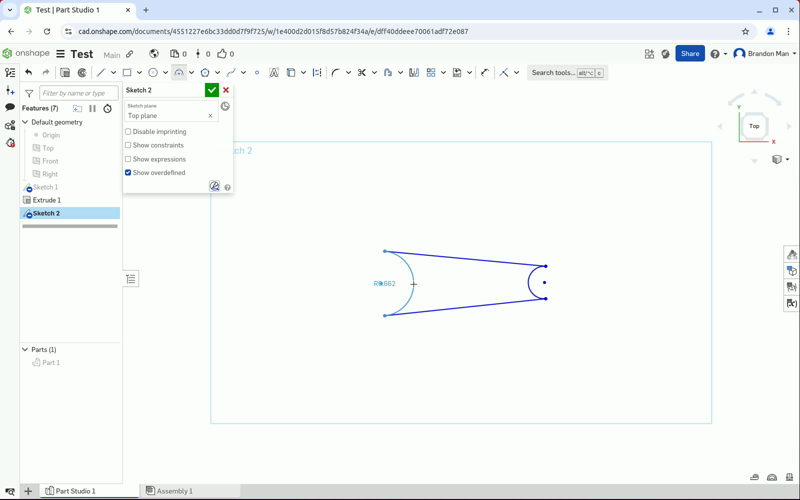
key_up(shift)
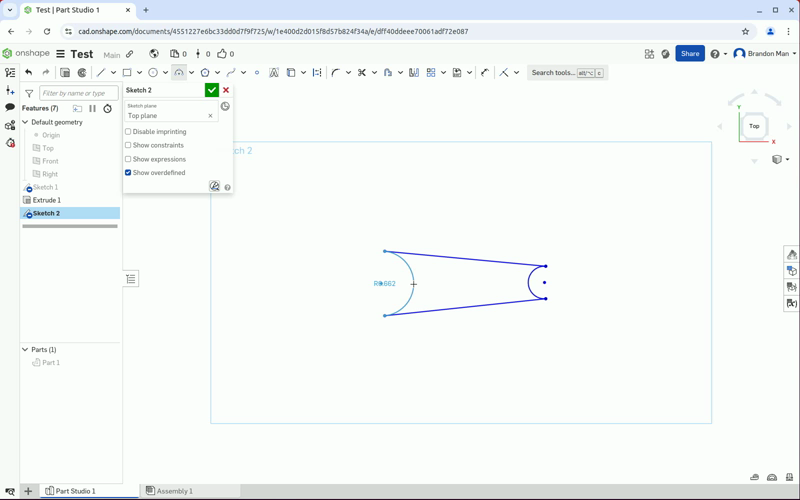
key(esc)
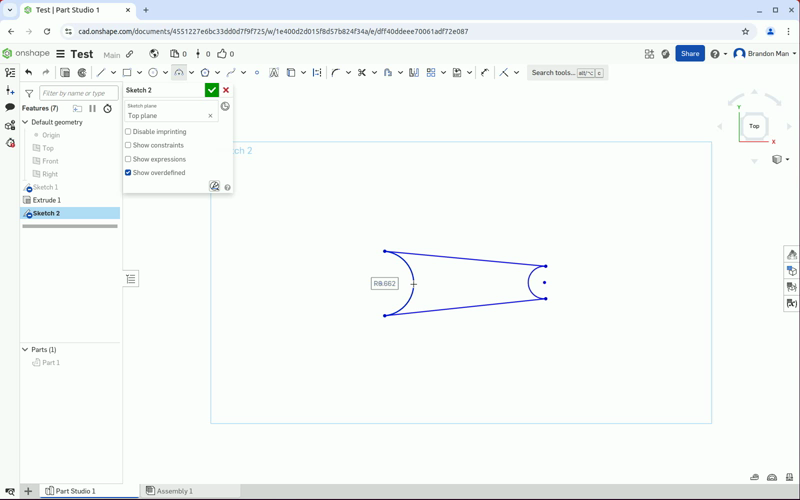
key(l)
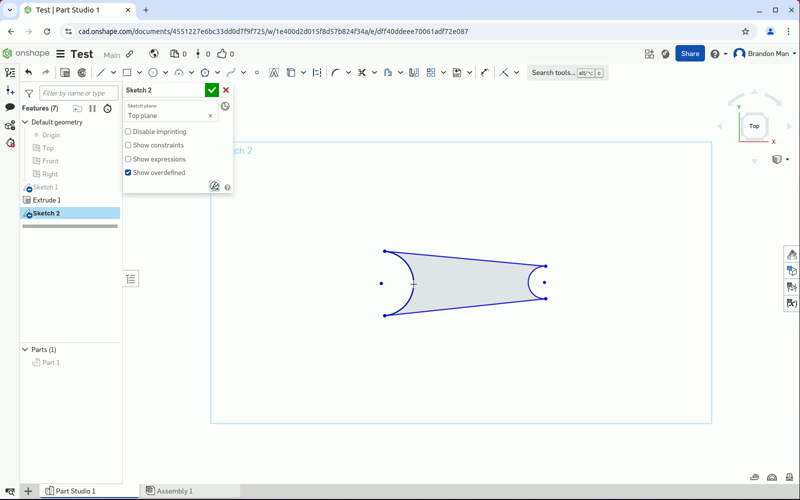
key_down(shift)
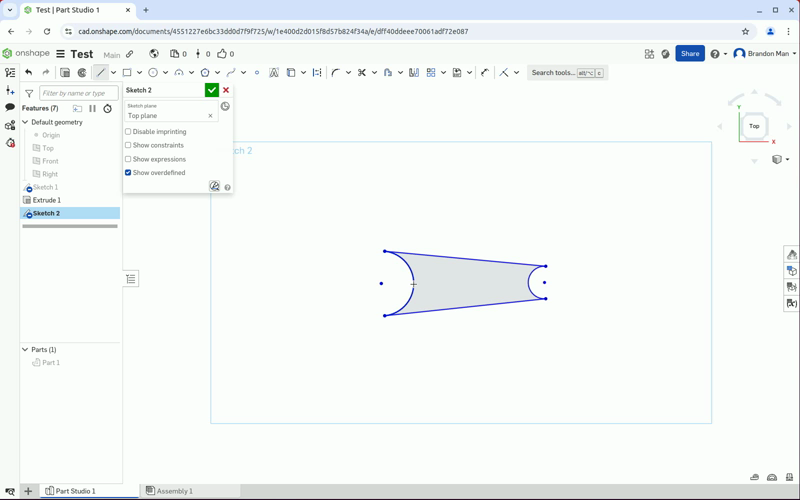
mouse_move(430, 291)
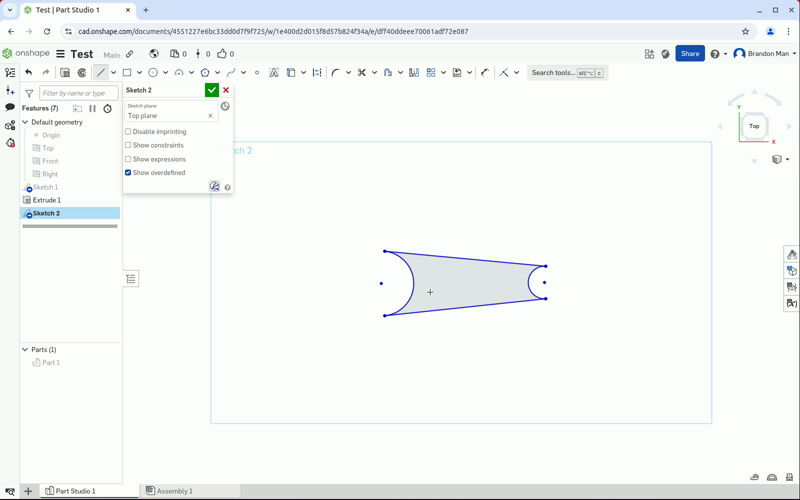
click(430, 291)
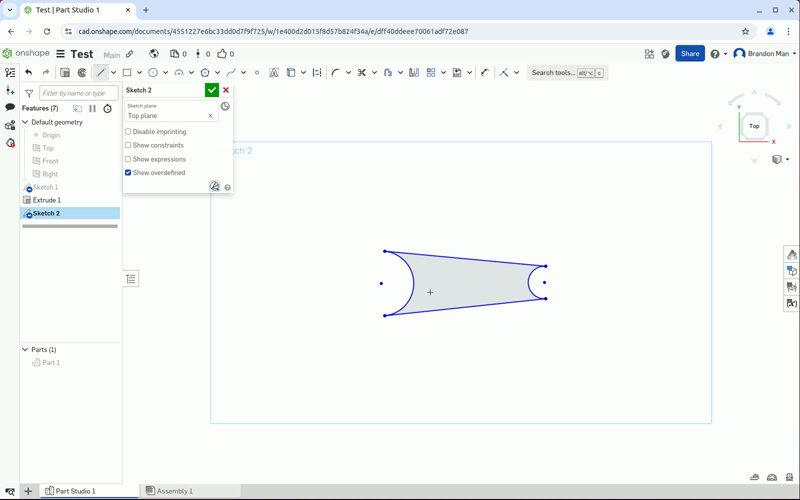
key_up(shift)
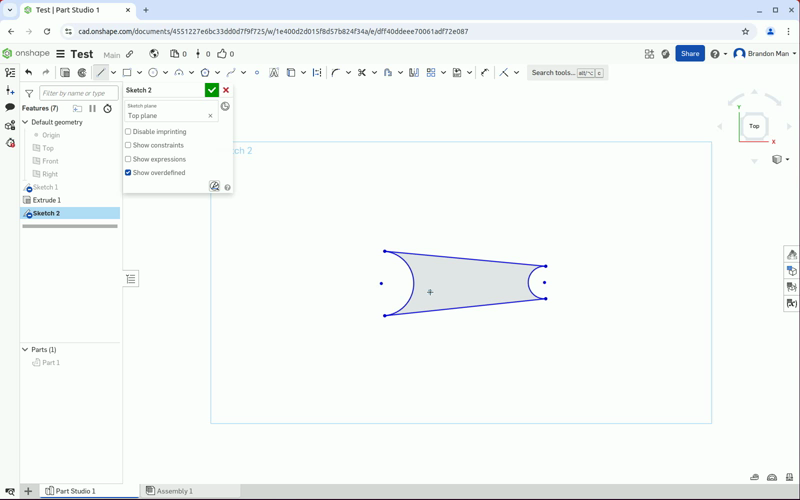
key_down(shift)
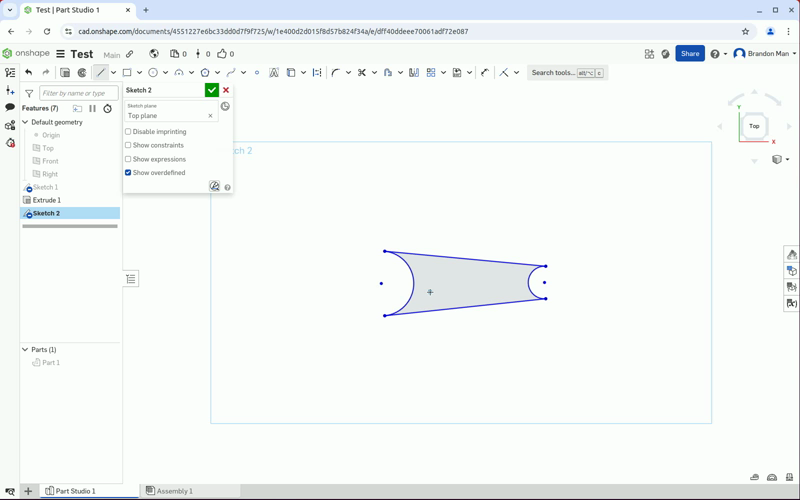
mouse_move(495, 291)
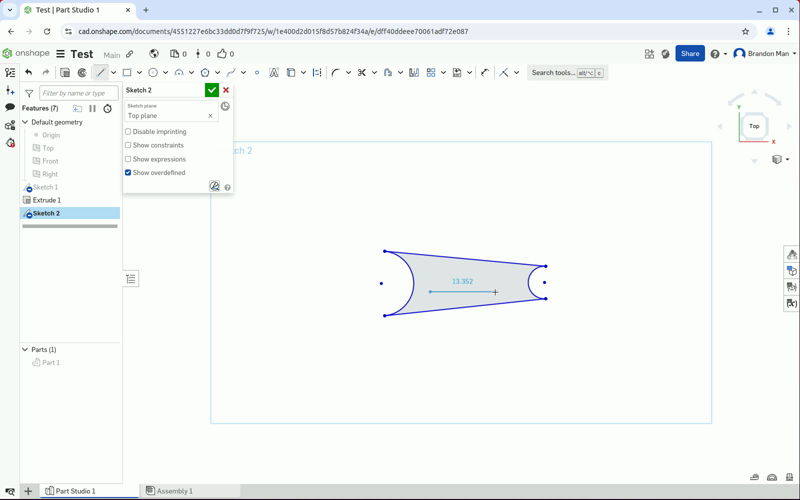
click(495, 291)
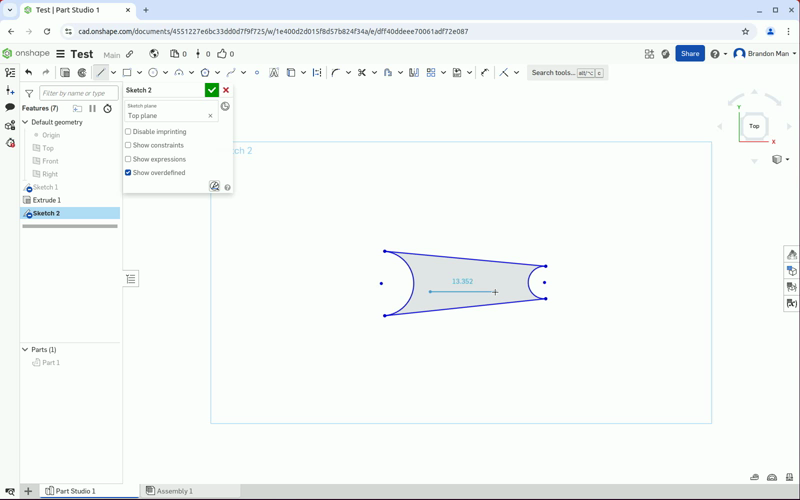
key_up(shift)
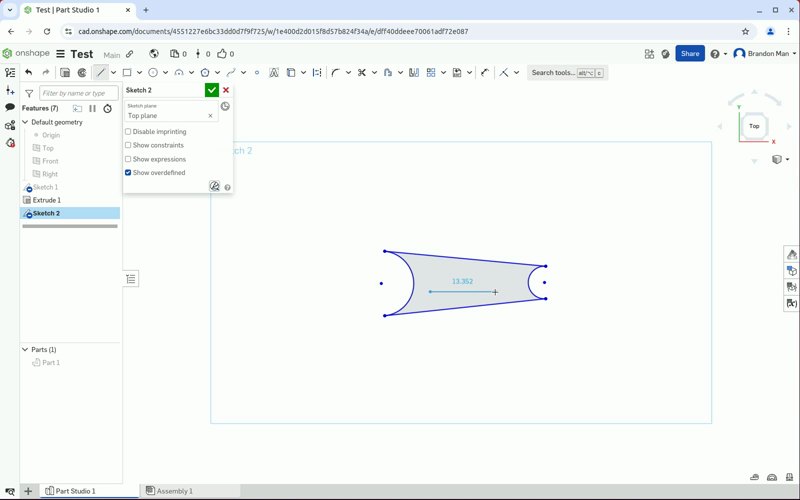
key(esc)
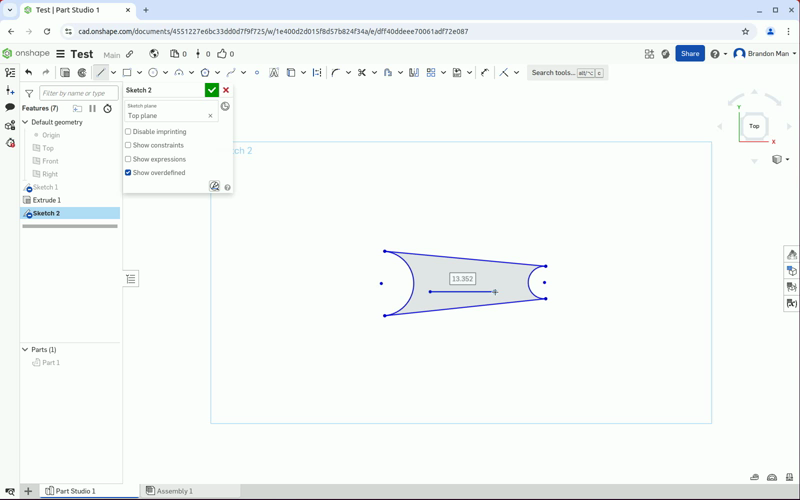
key(a)
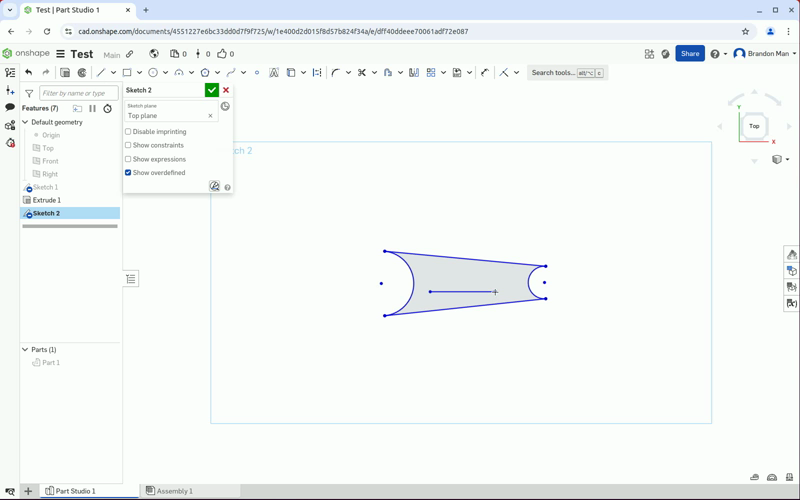
mouse_move(495, 291)
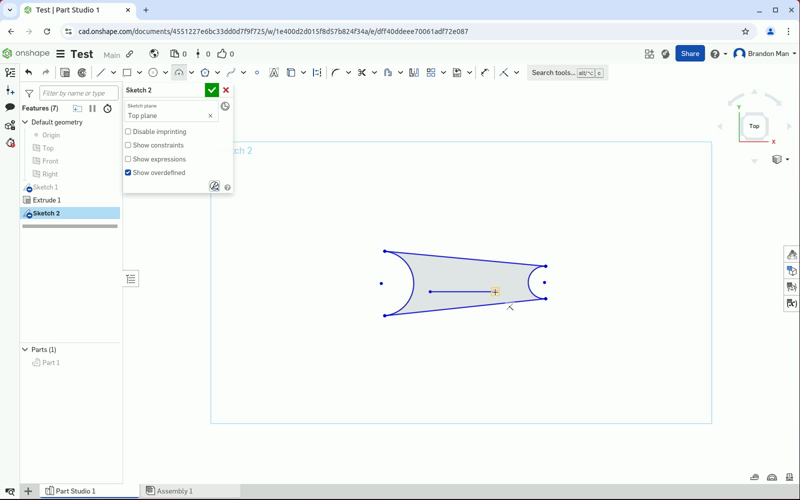
click(495, 291)
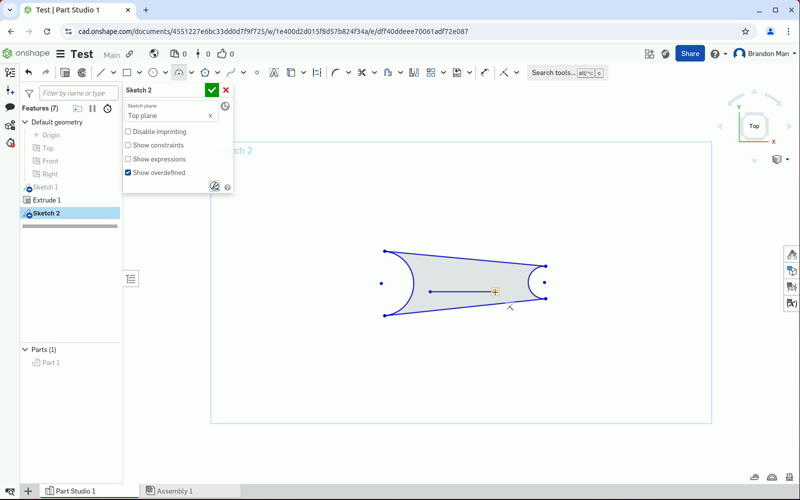
key_down(shift)
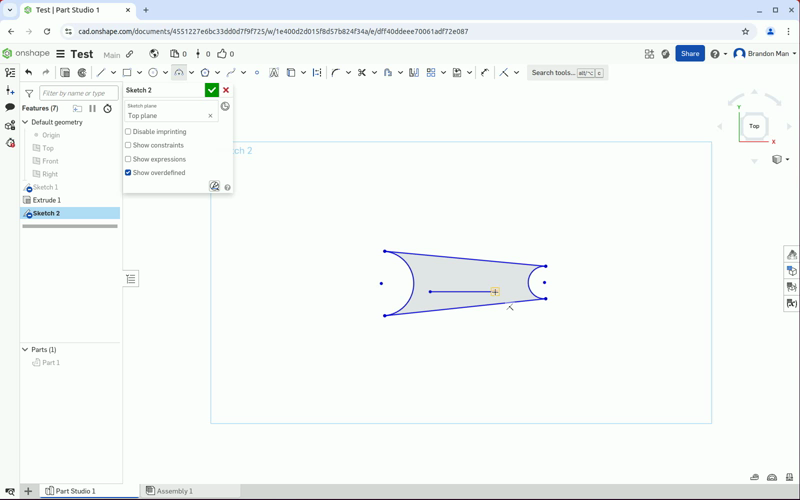
mouse_move(495, 275)
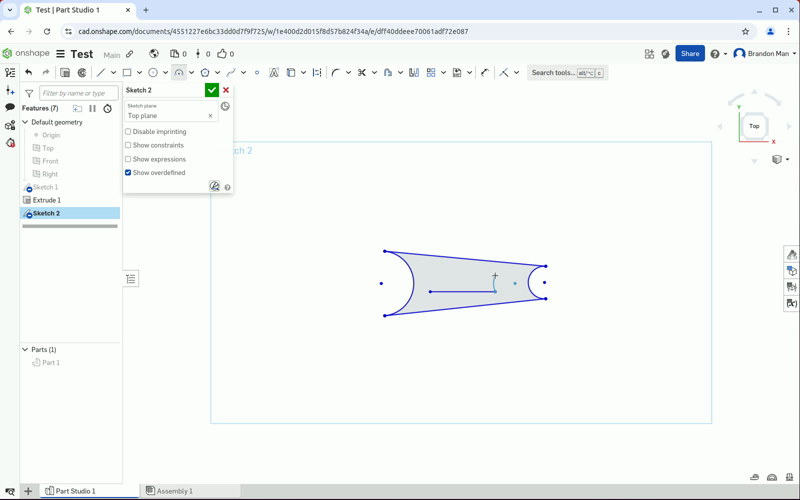
click(495, 275)
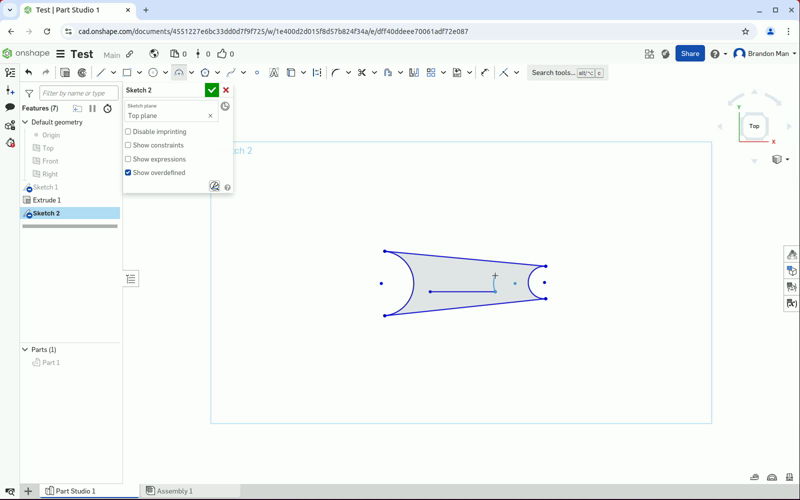
mouse_move(503, 283)
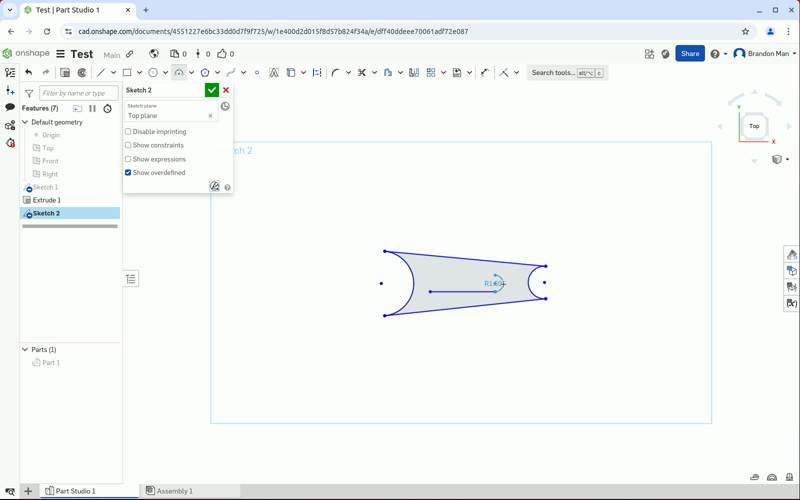
click(503, 283)
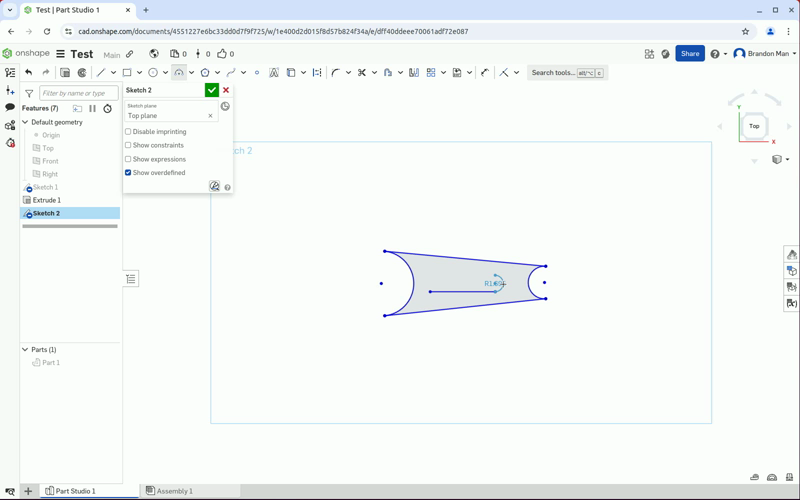
key_up(shift)
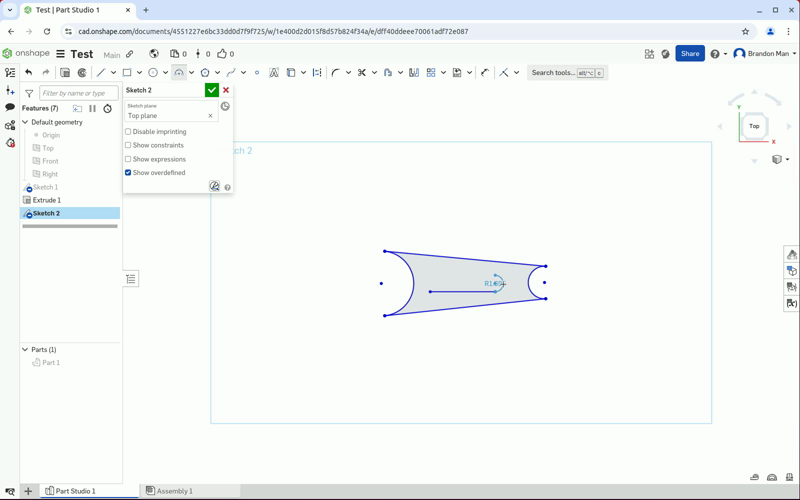
key(esc)
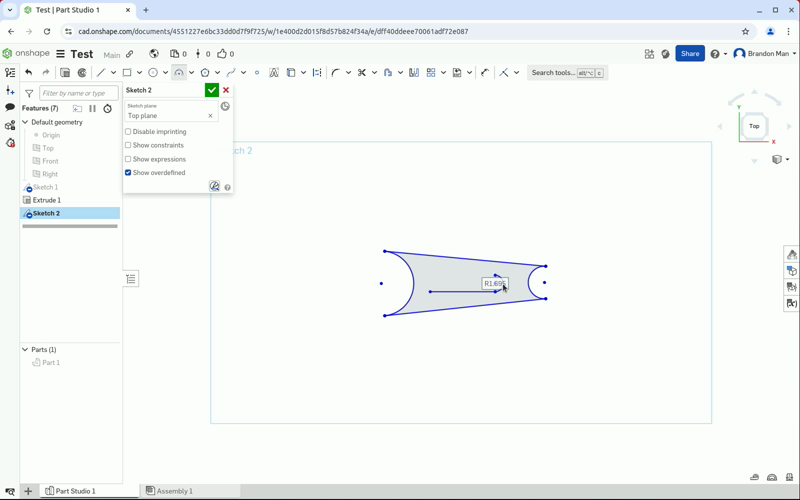
key(l)
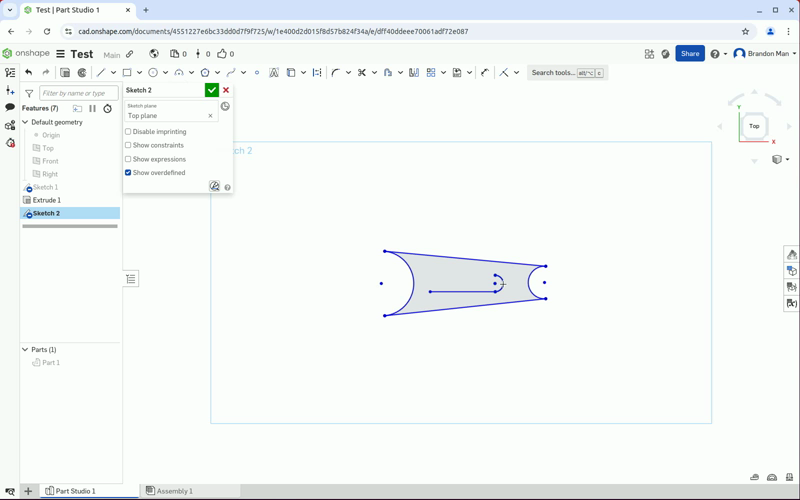
mouse_move(495, 275)
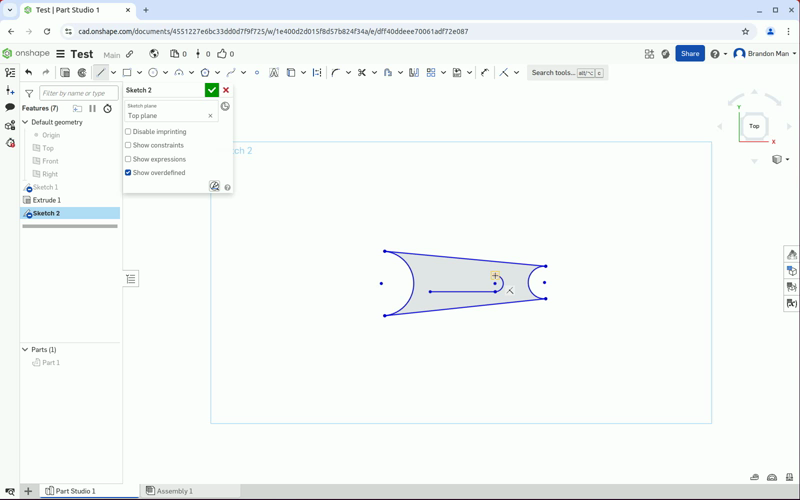
click(495, 275)
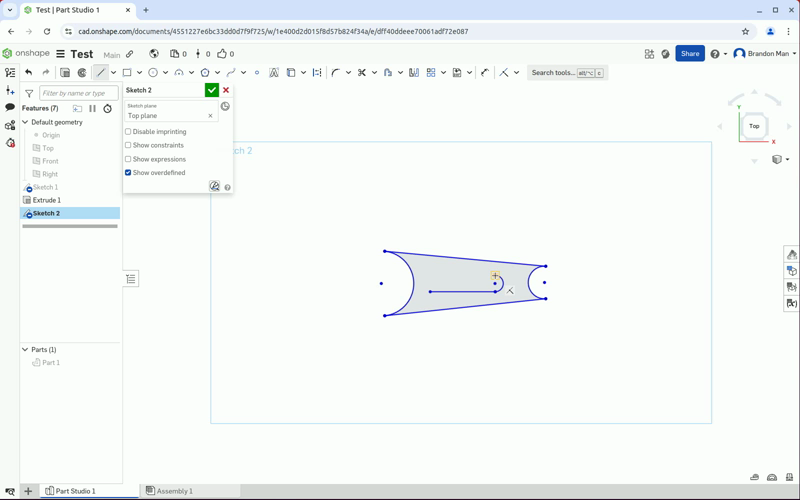
key_down(shift)
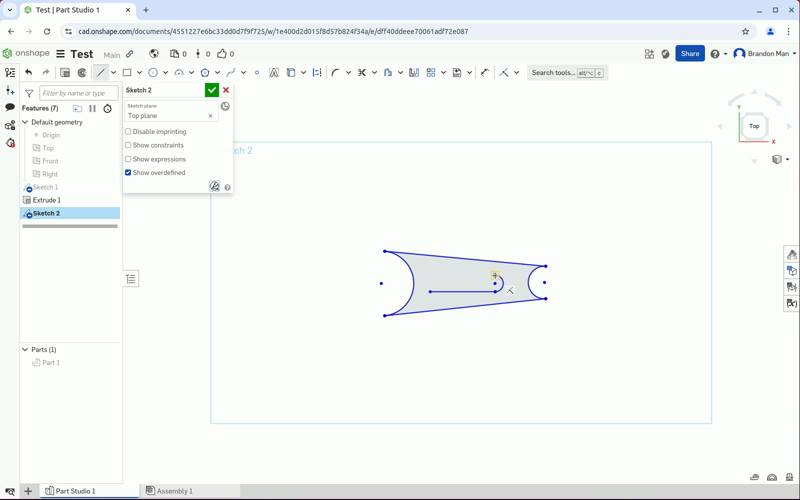
mouse_move(430, 275)
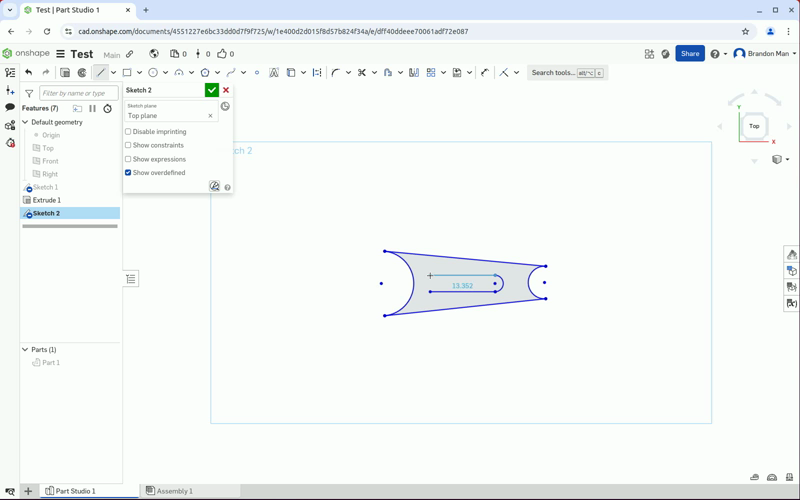
click(430, 275)
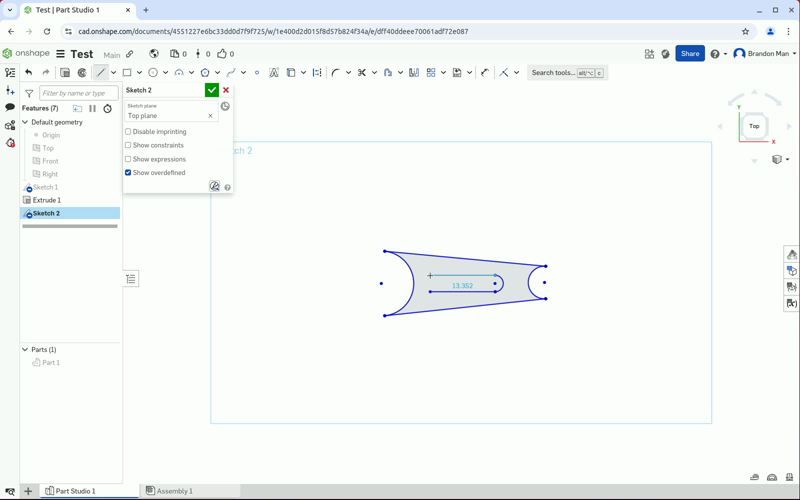
key_up(shift)
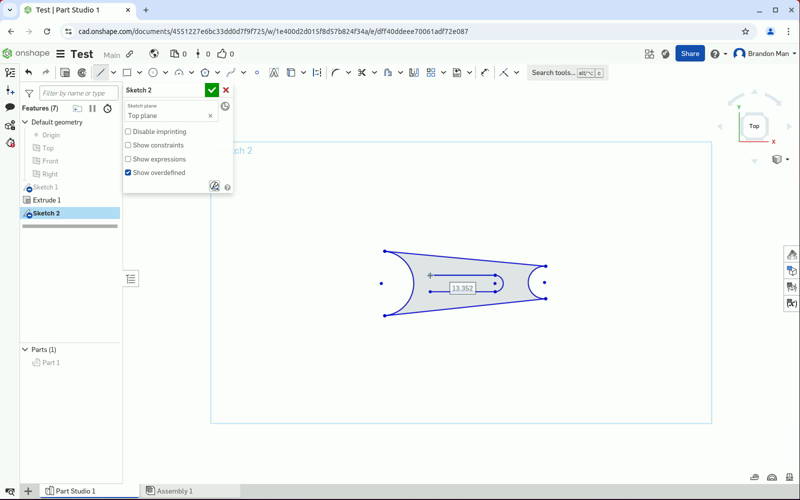
key(esc)
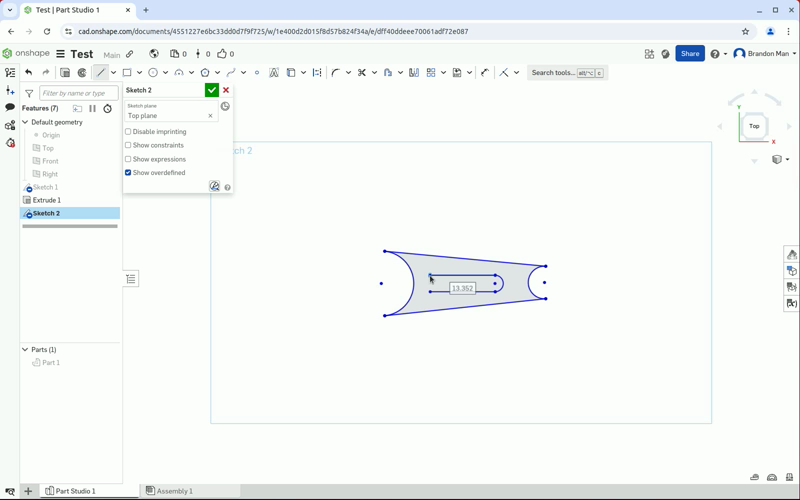
key(a)
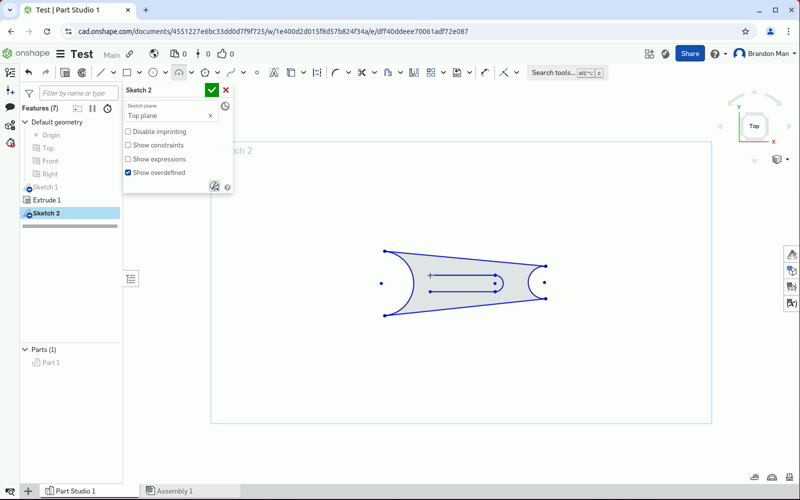
mouse_move(430, 275)
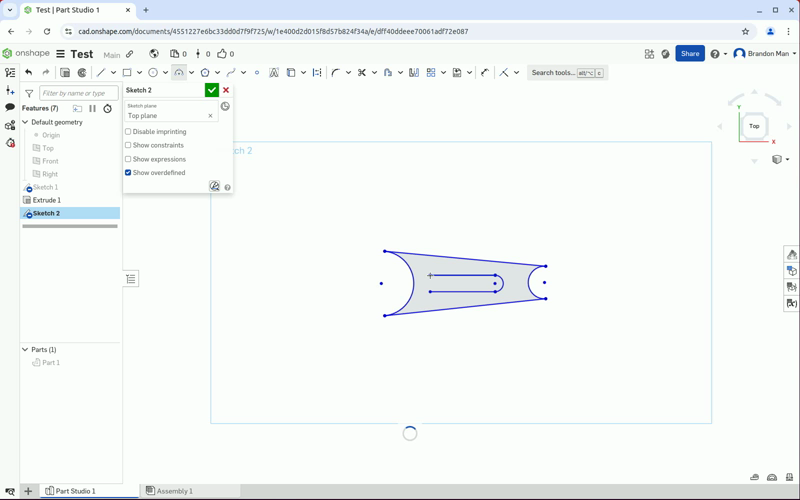
click(430, 275)
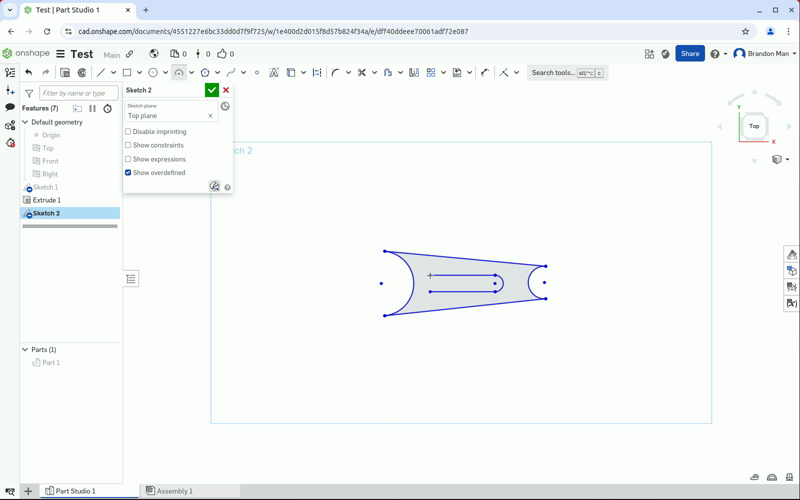
mouse_move(430, 291)
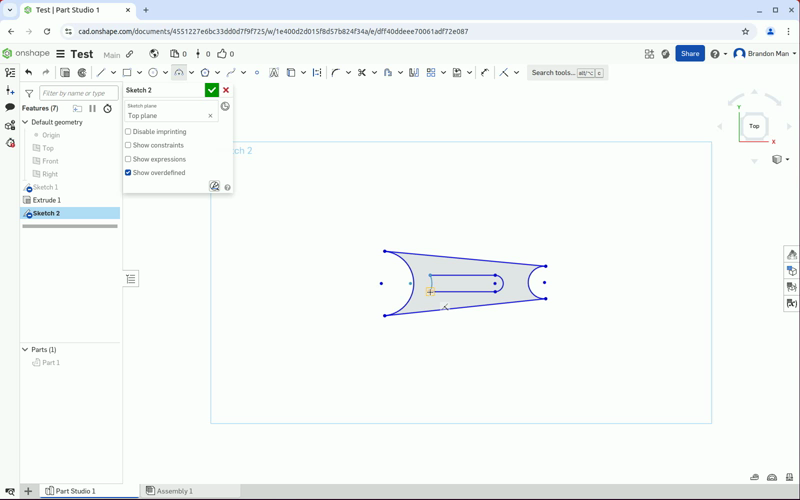
click(430, 291)
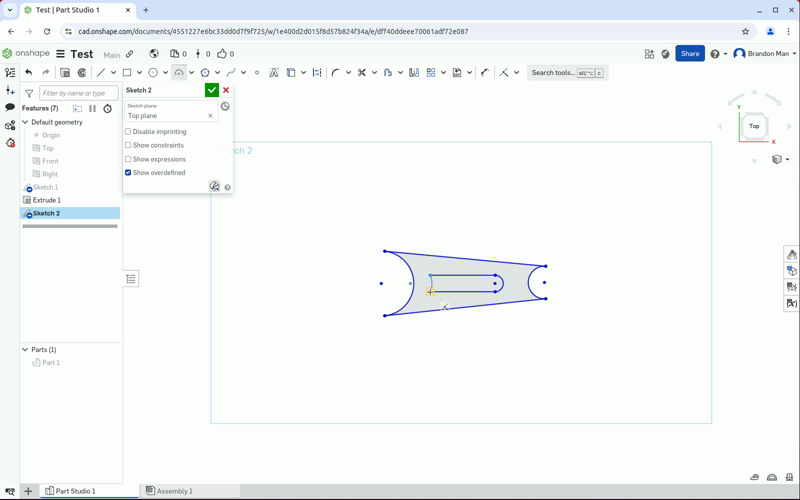
key_down(shift)
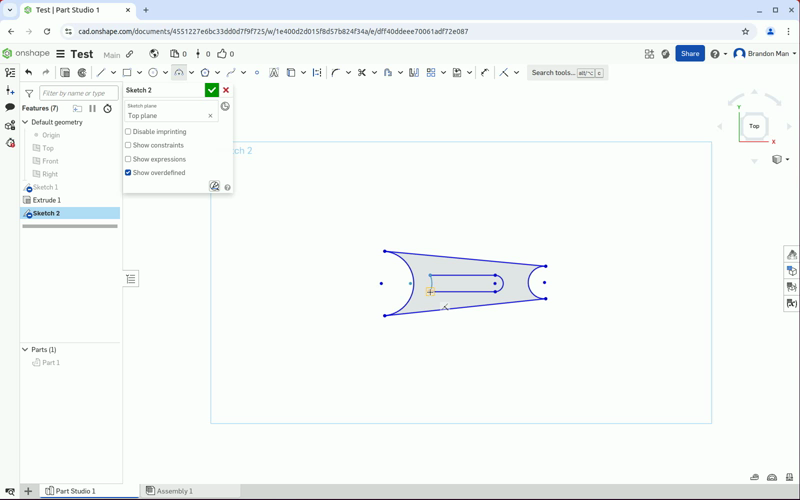
mouse_move(421, 283)
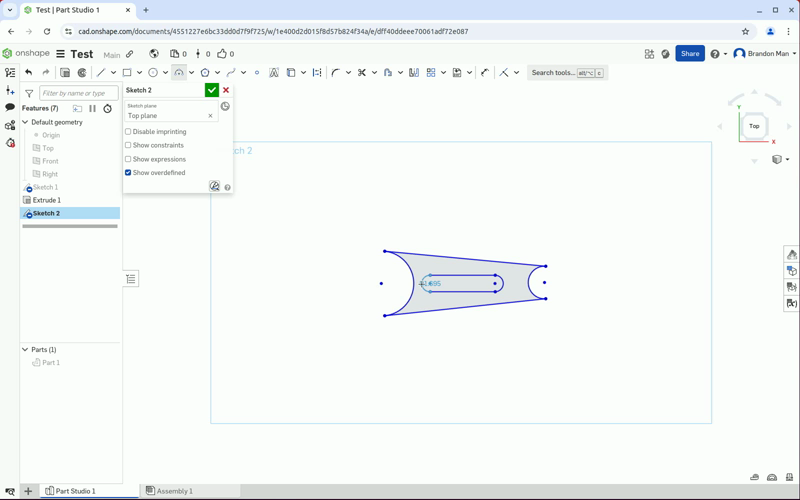
click(421, 283)
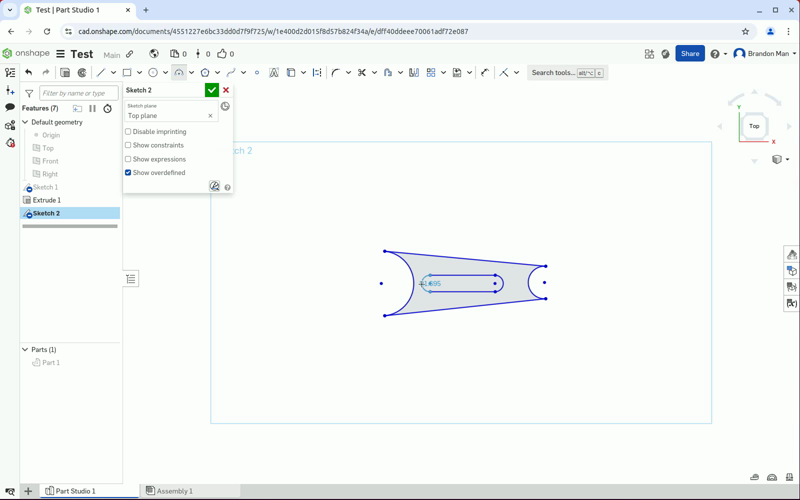
key_up(shift)
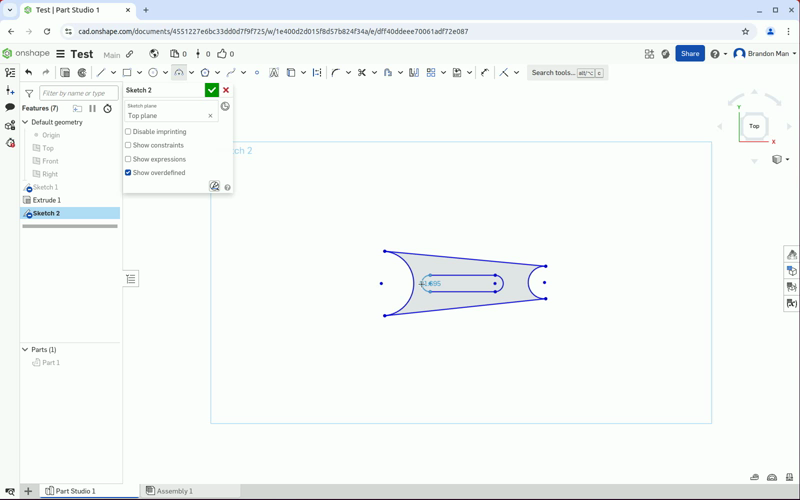
key(esc)
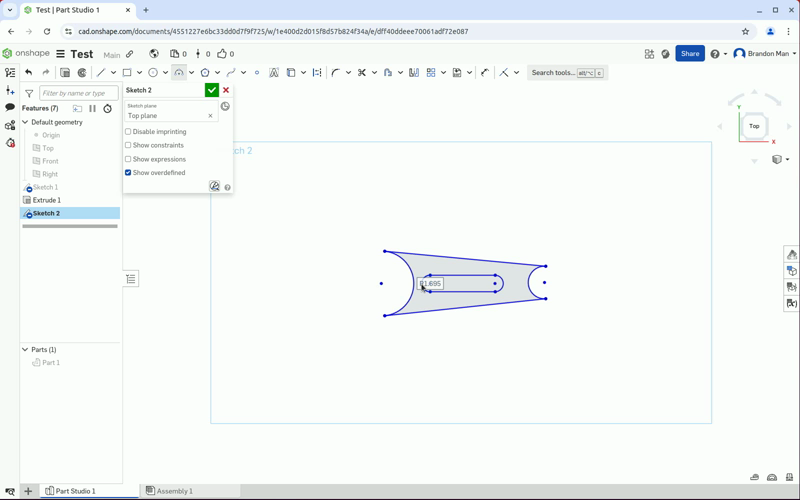
mouse_move(526, 269)
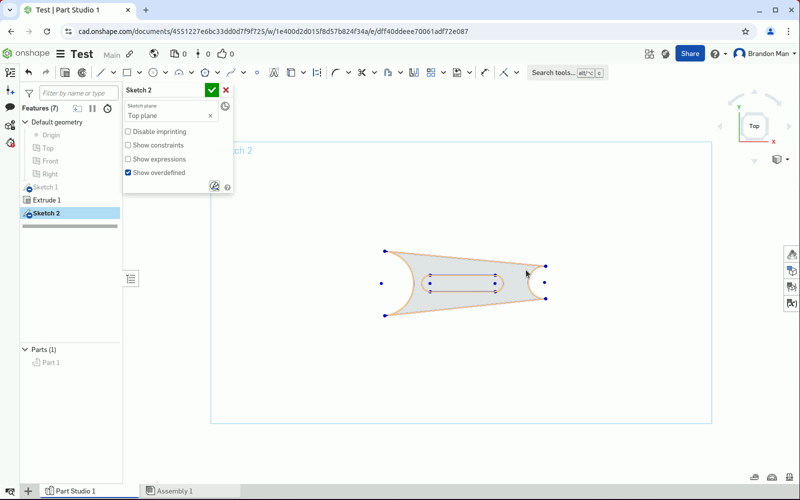
click(526, 269)
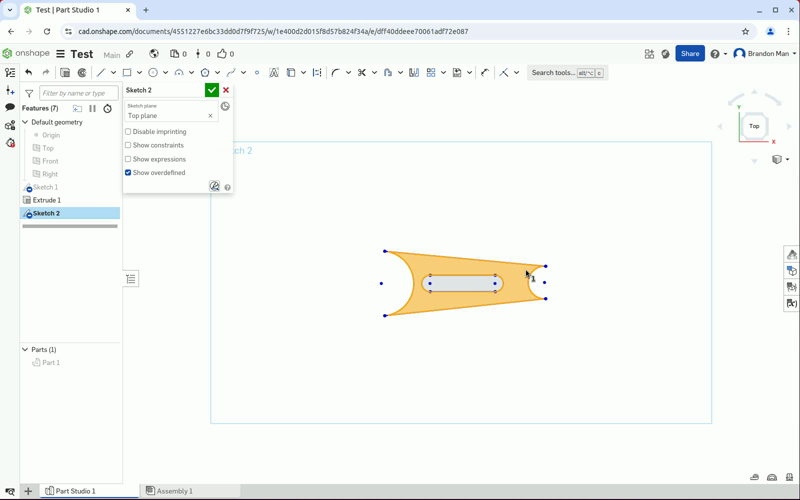
mouse_move(73, 352)
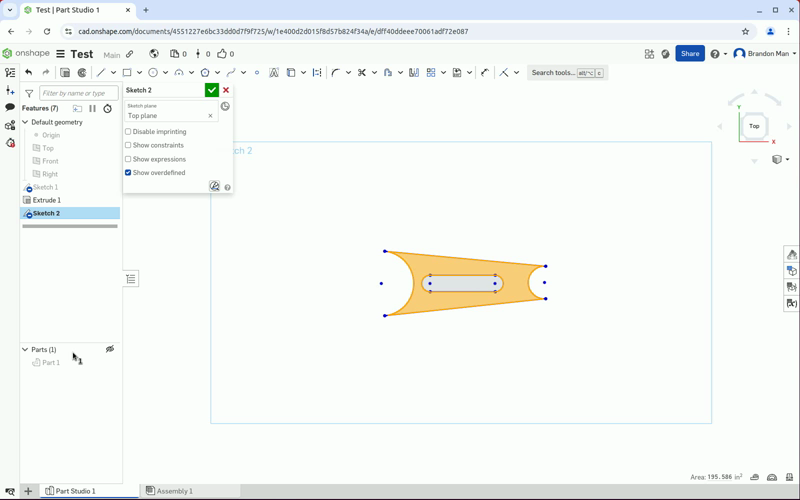
key(shift+y)
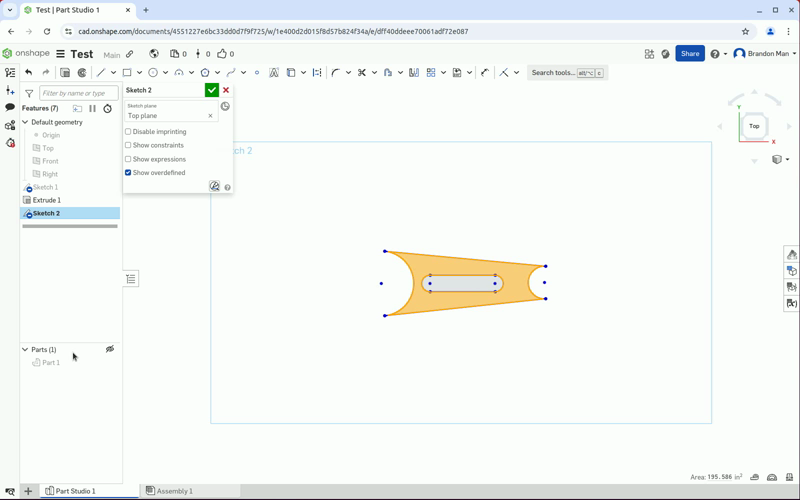
key(shift+e)
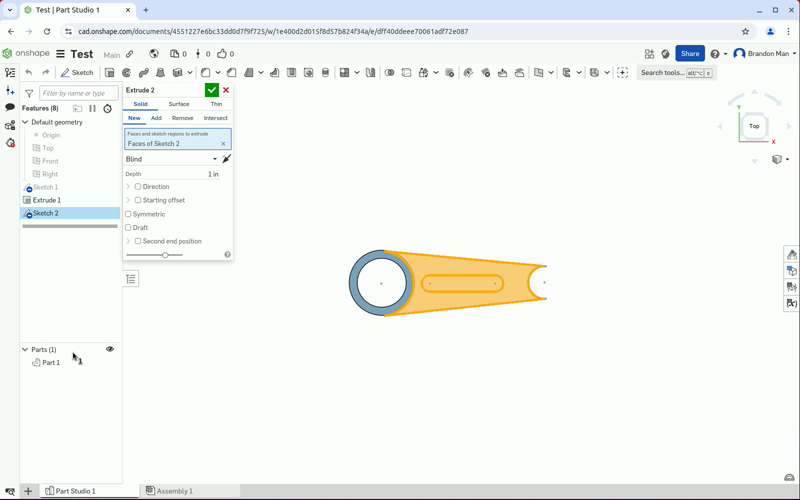
mouse_move(143, 106)
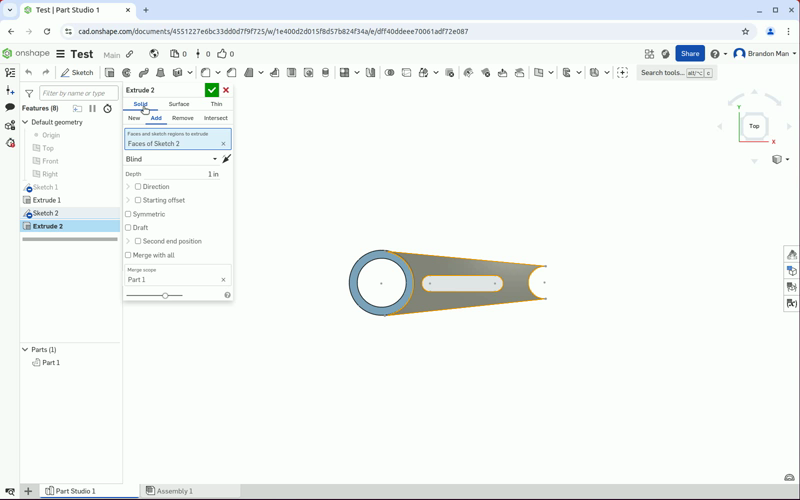
click(143, 106)
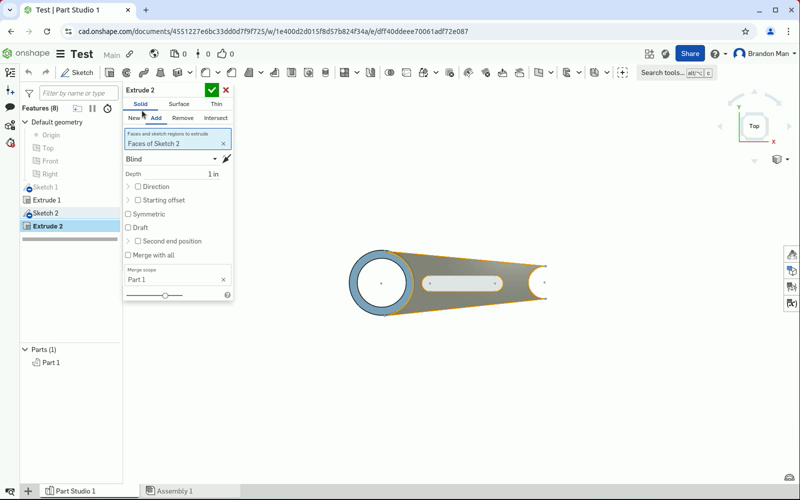
mouse_move(137, 120)
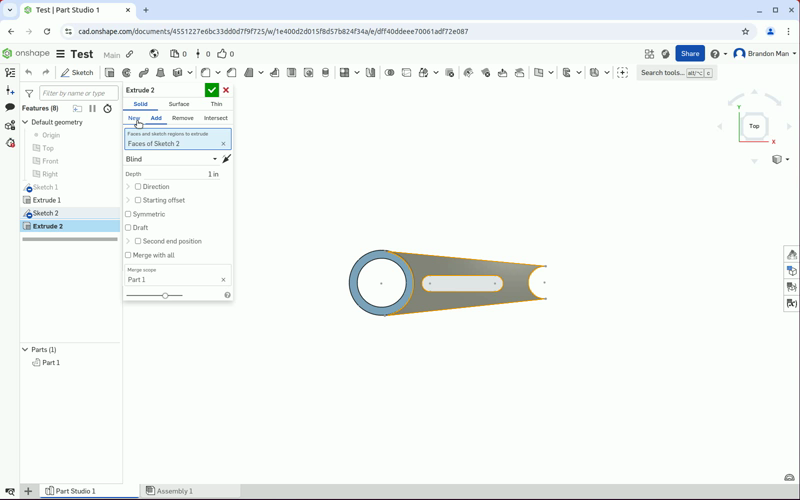
click(137, 120)
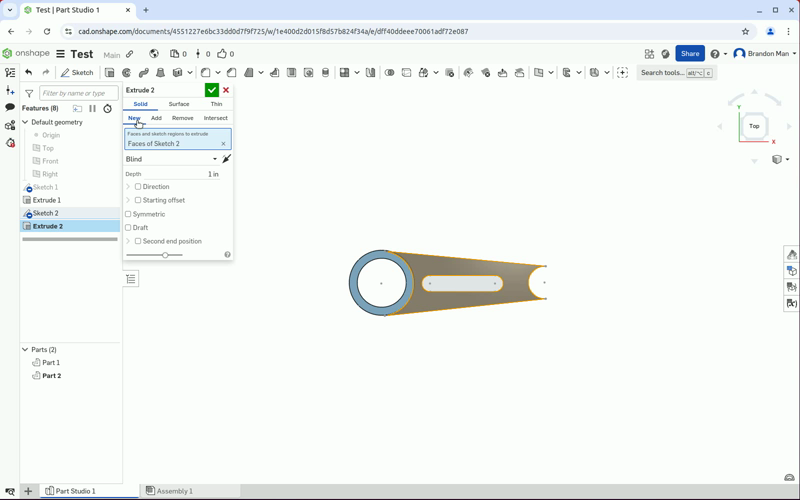
key(tab, 4)
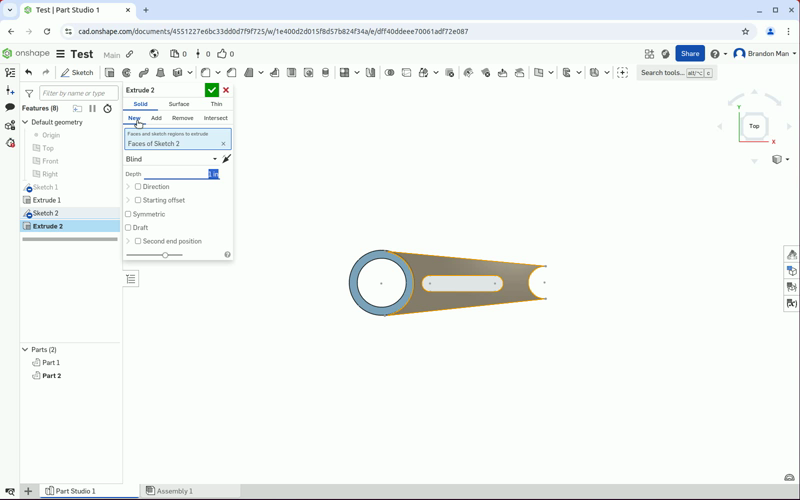
text(-10.11)
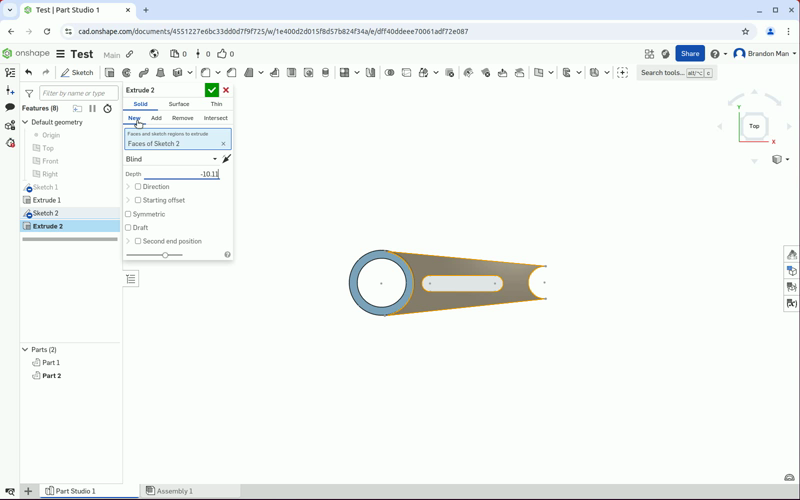
key(enter)
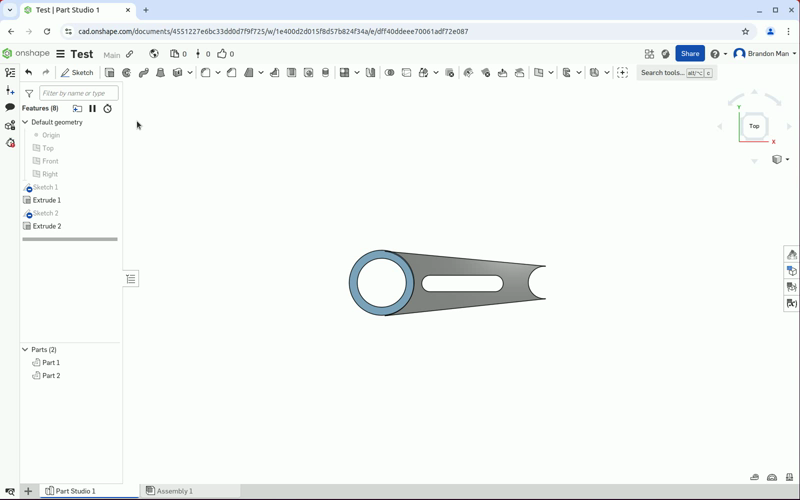
key(shift+h)
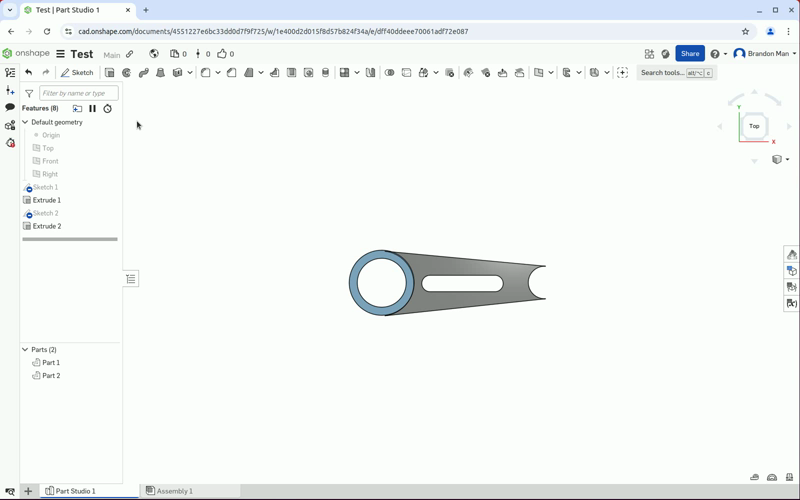
key(shift+h)
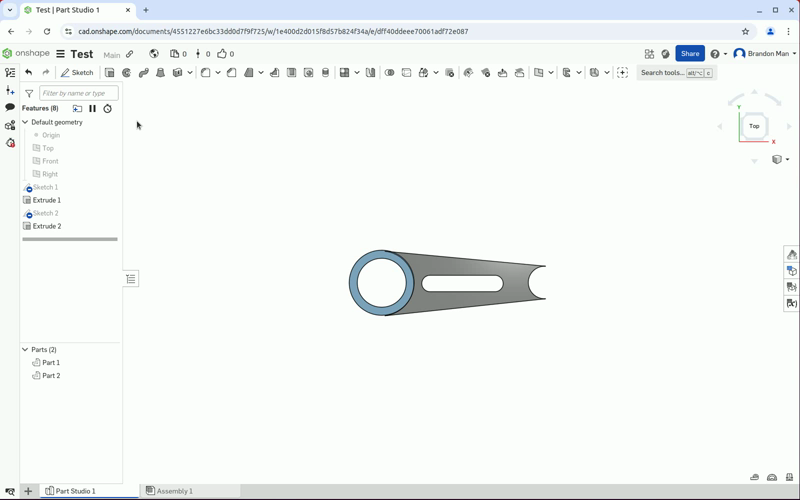
mouse_move(73, 189)
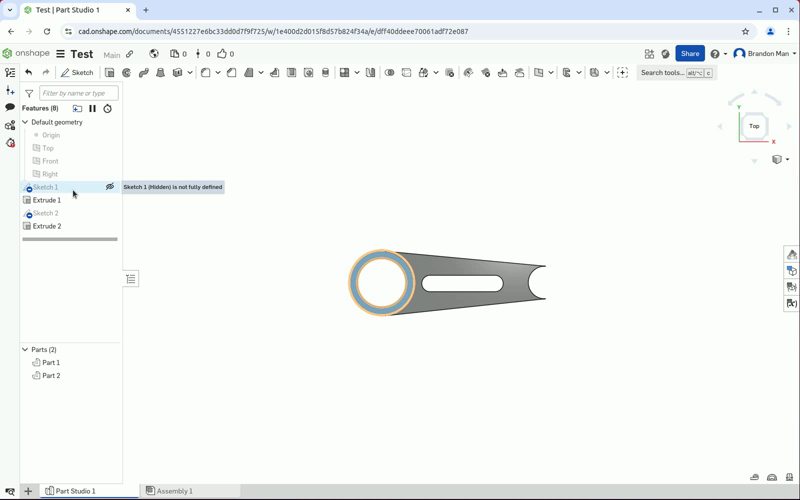
click(73, 189)
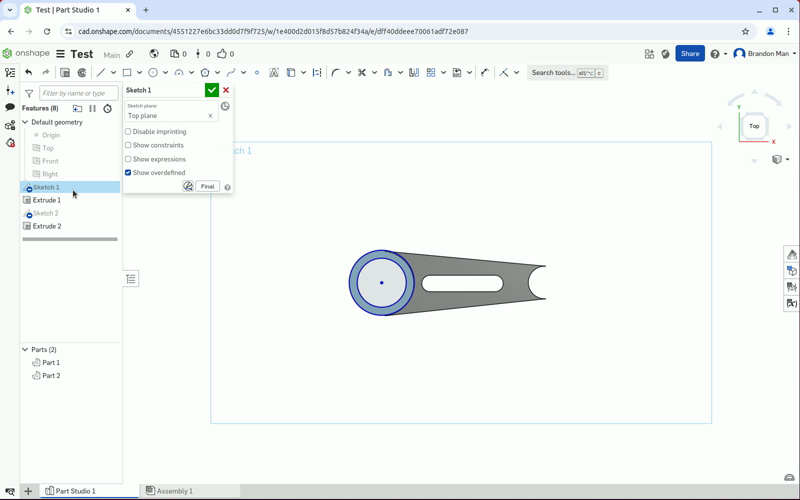
mouse_move(229, 92)
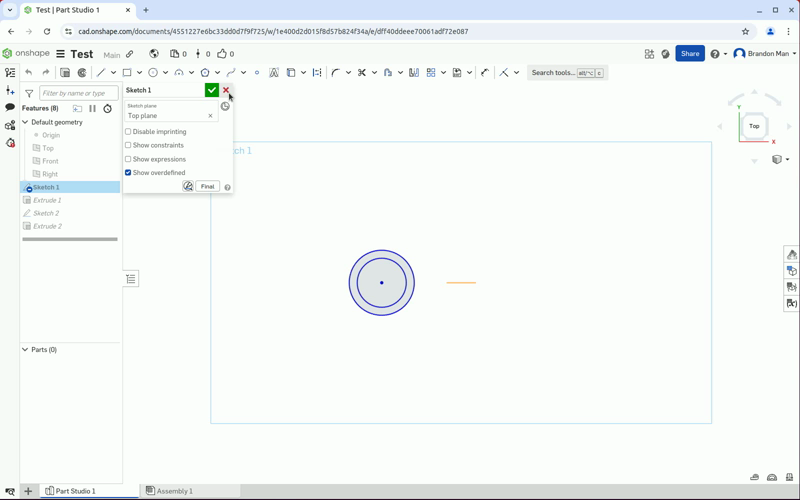
click(229, 92)
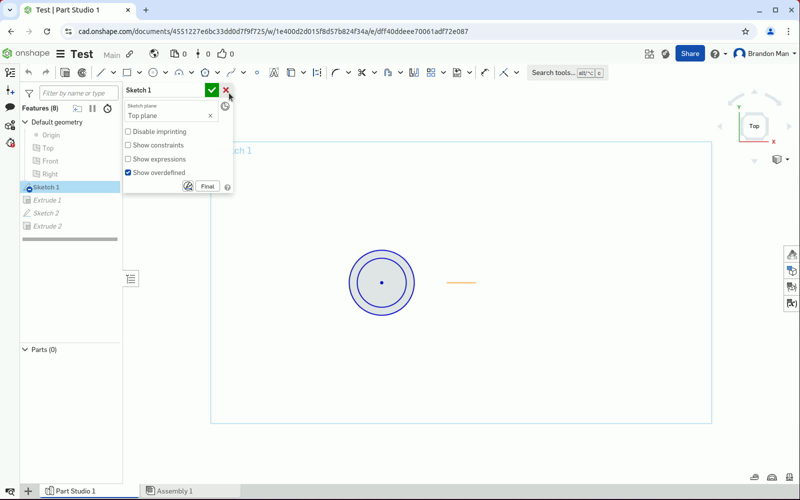
key(shift+s)
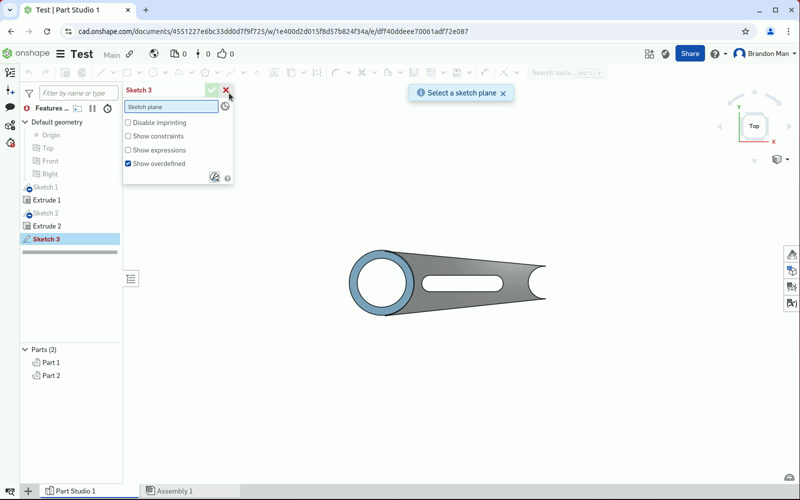
mouse_move(73, 150)
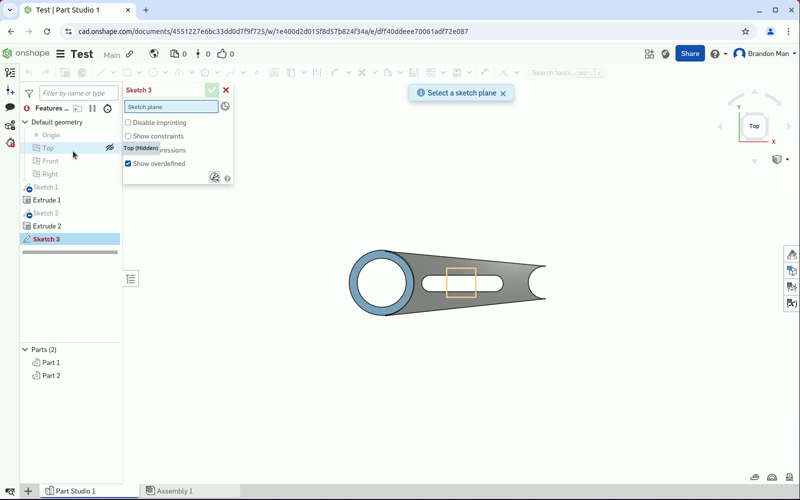
click(73, 150)
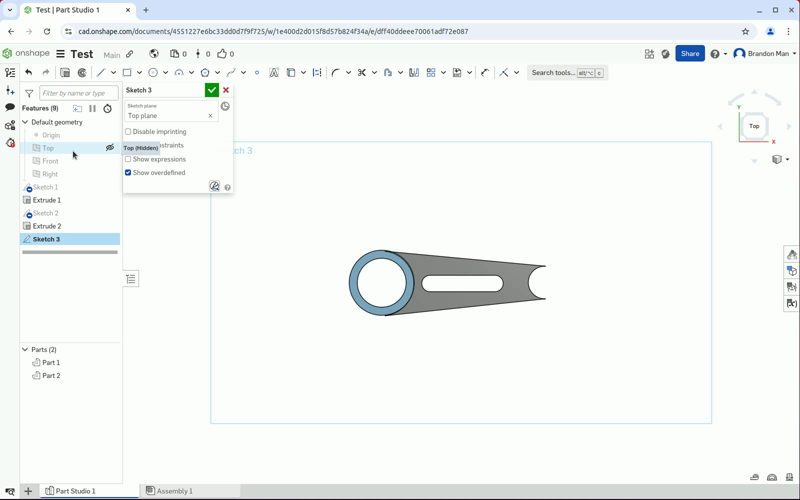
mouse_move(73, 352)
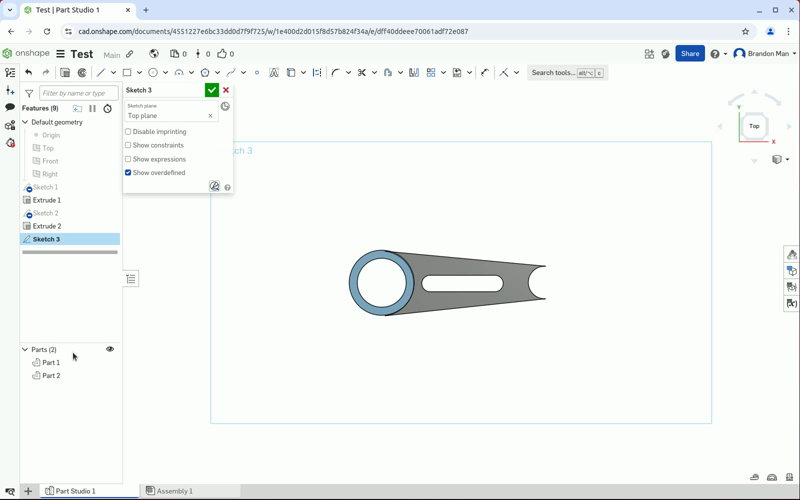
key(y)
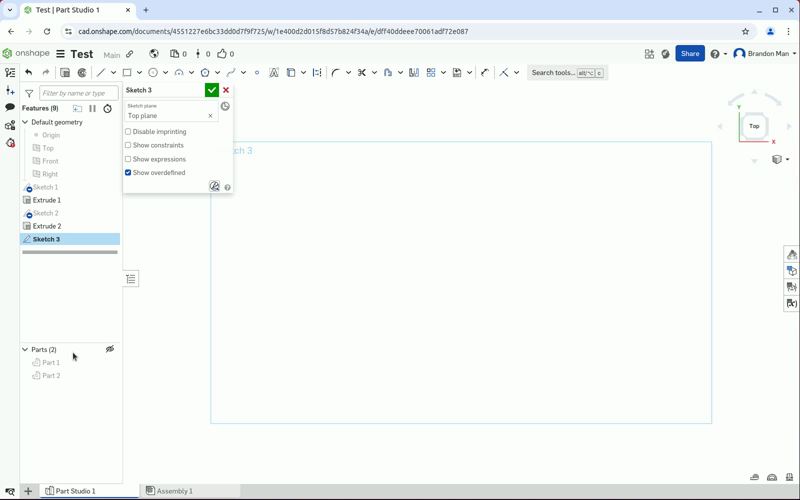
key(c)
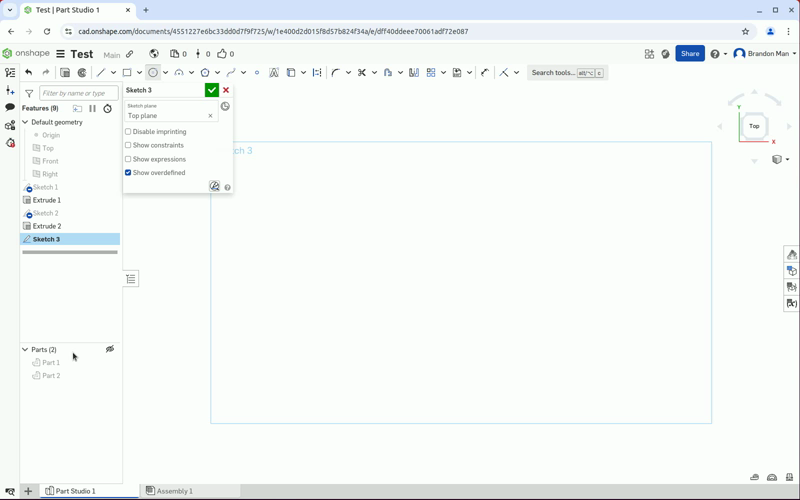
key_down(shift)
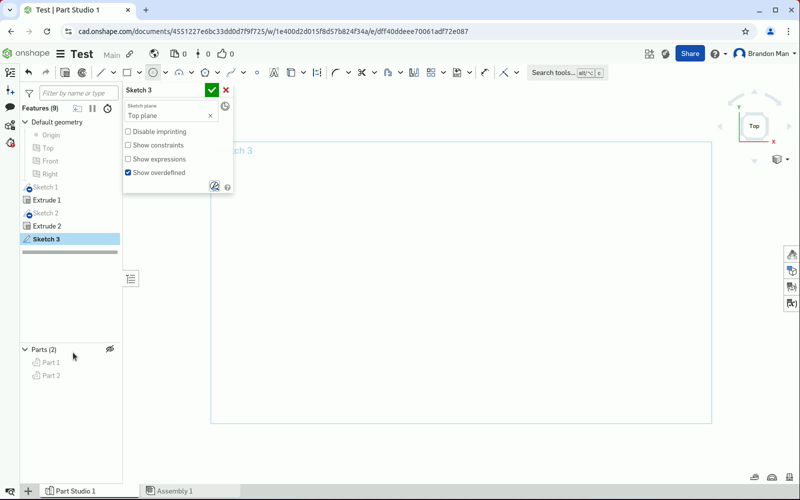
mouse_move(545, 282)
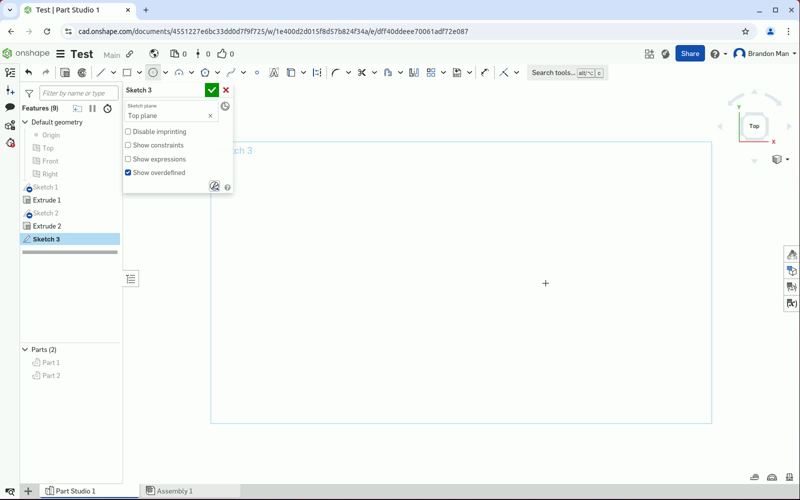
click(545, 282)
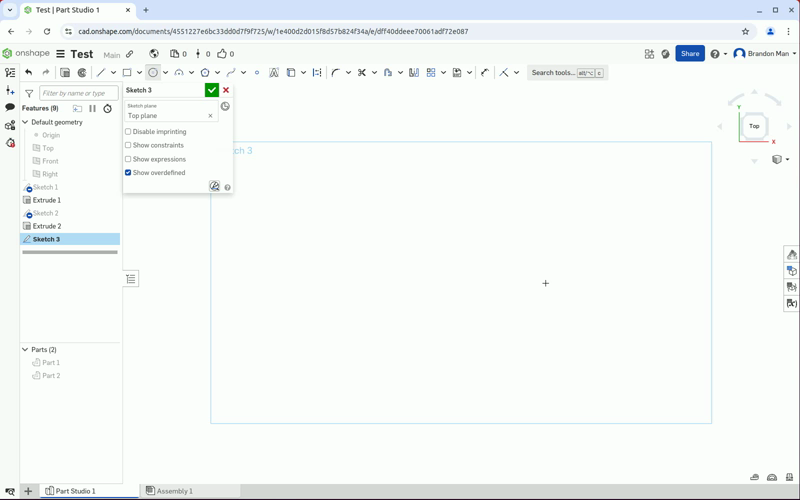
key_up(shift)
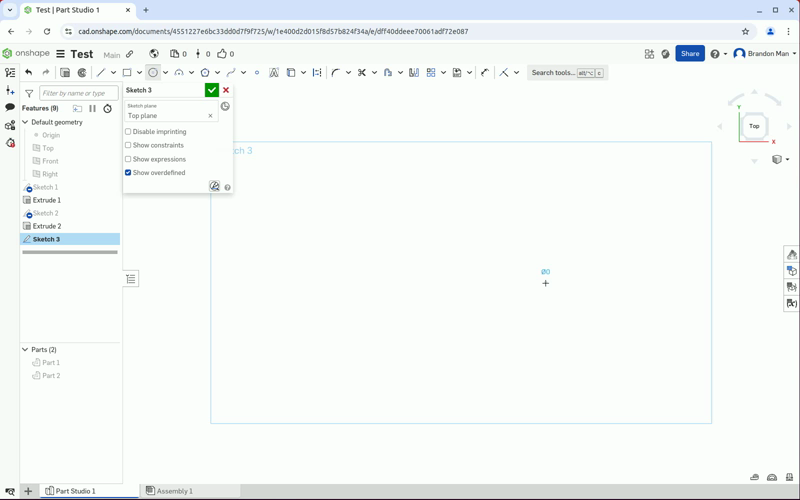
mouse_move(562, 282)
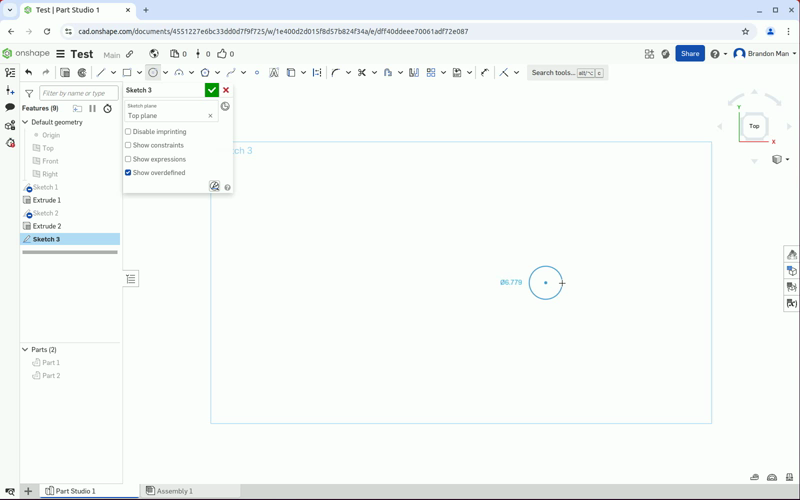
click(562, 282)
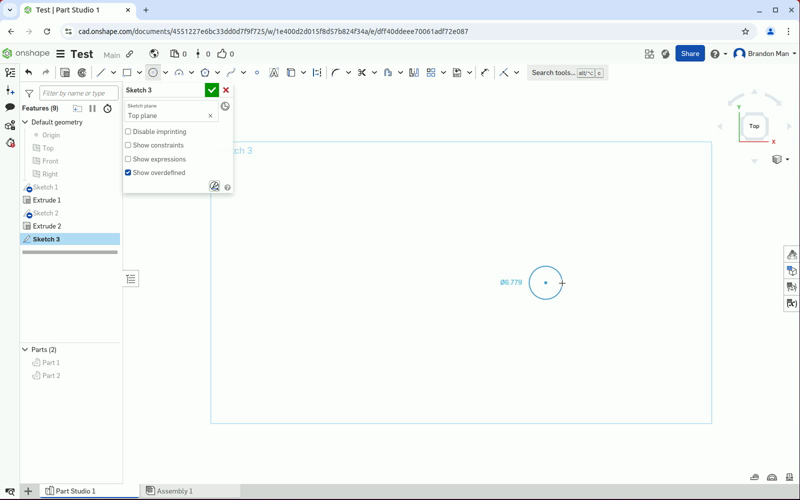
key(esc)
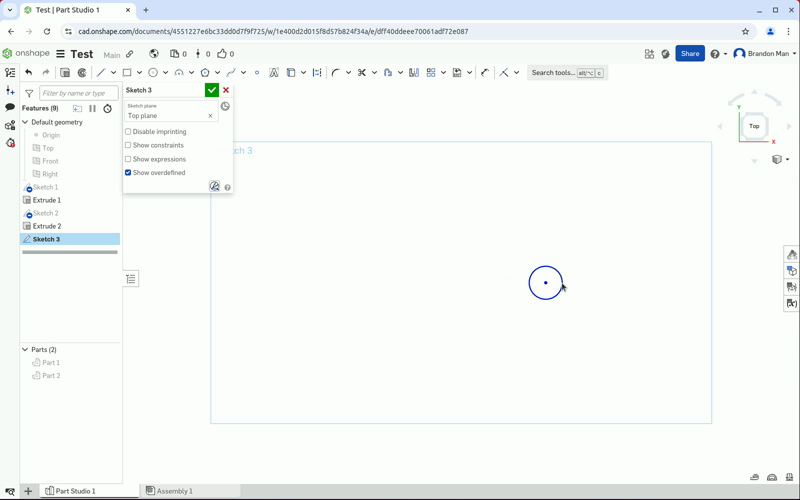
key(c)
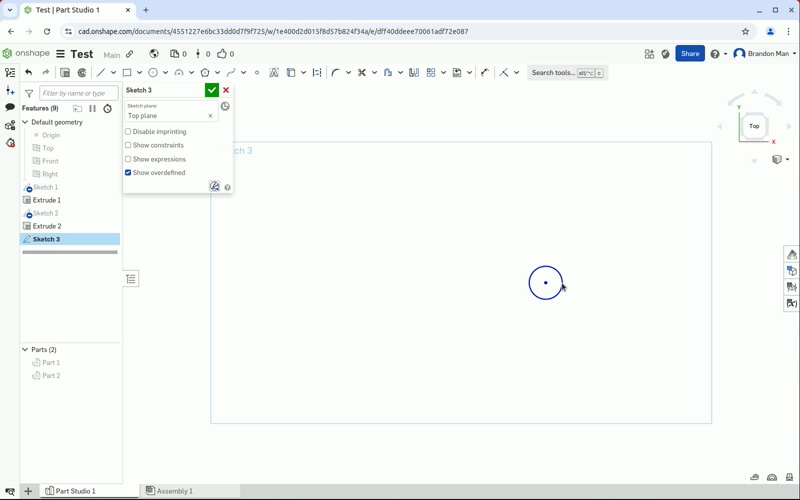
key_down(shift)
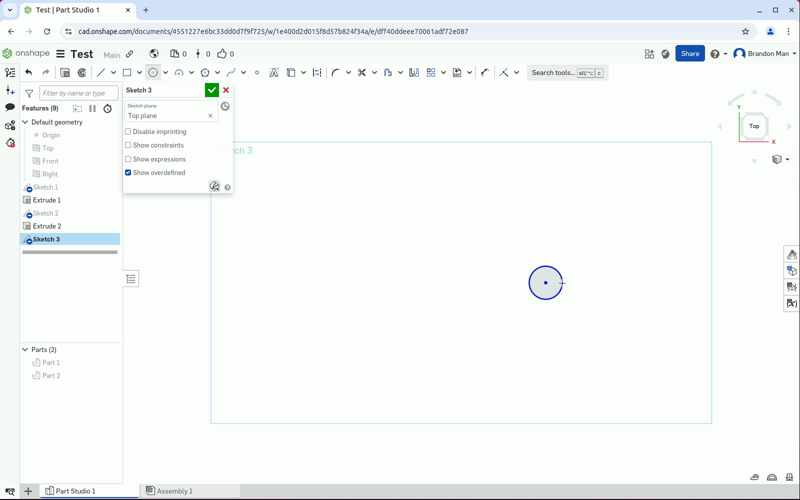
mouse_move(545, 282)
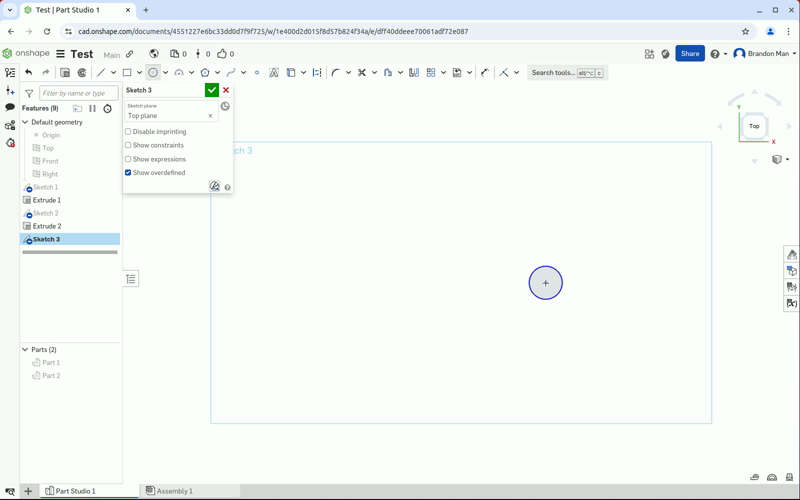
click(545, 282)
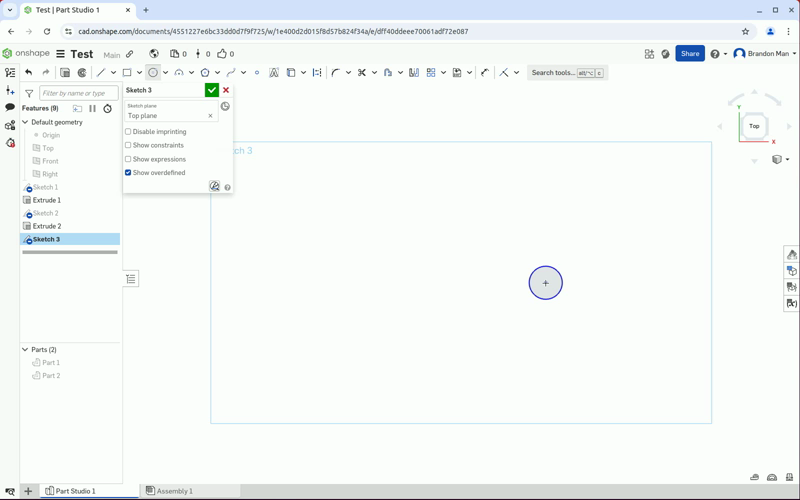
key_up(shift)
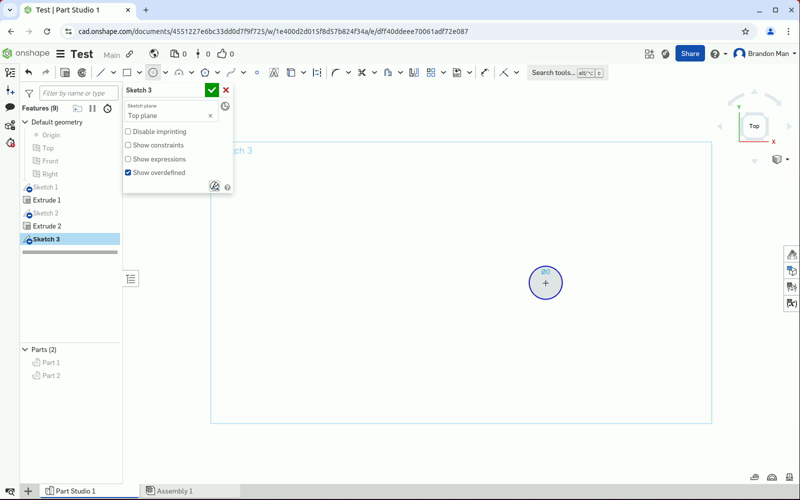
mouse_move(554, 282)
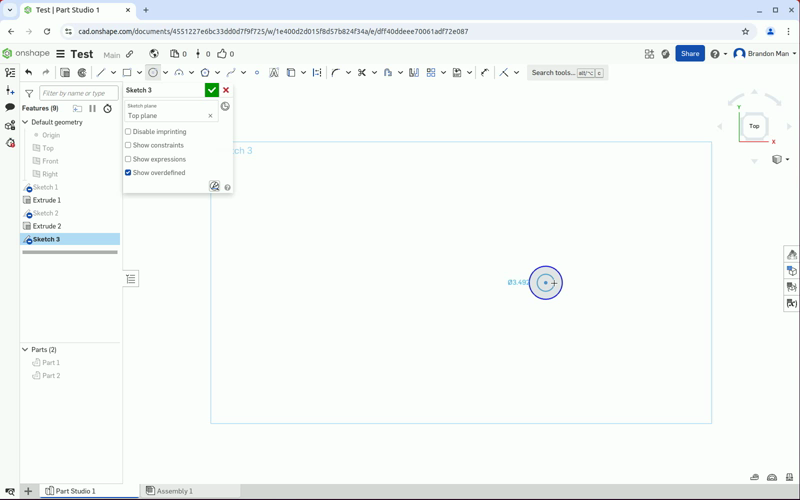
click(554, 282)
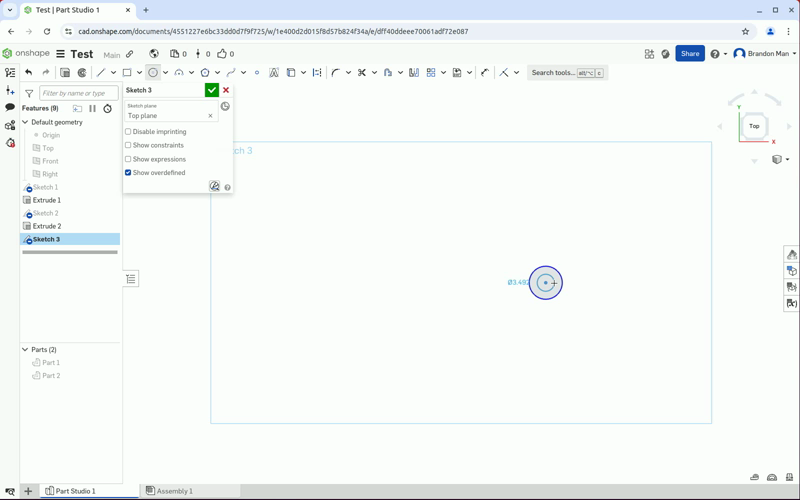
key(esc)
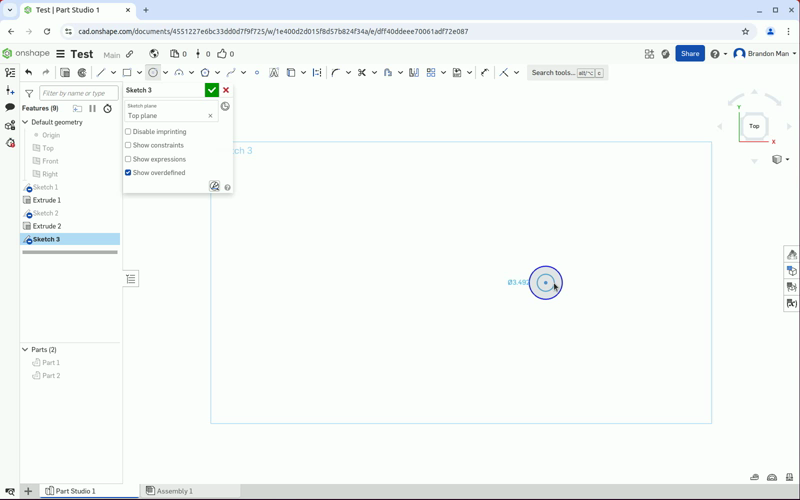
mouse_move(545, 273)
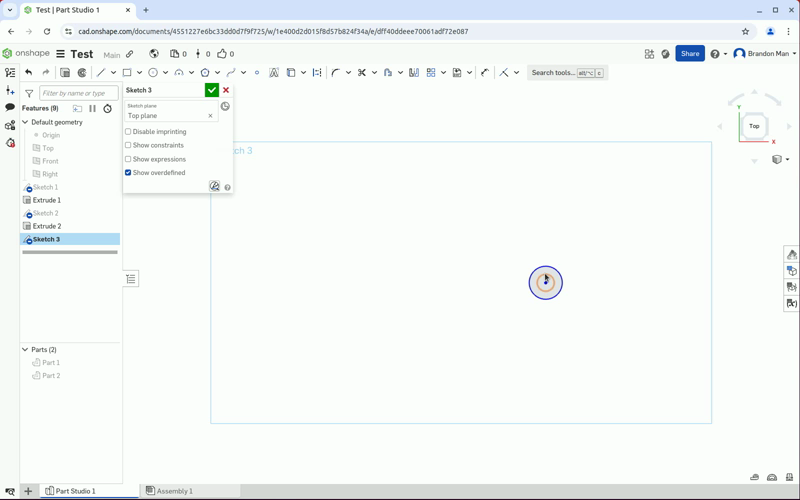
scroll(6)
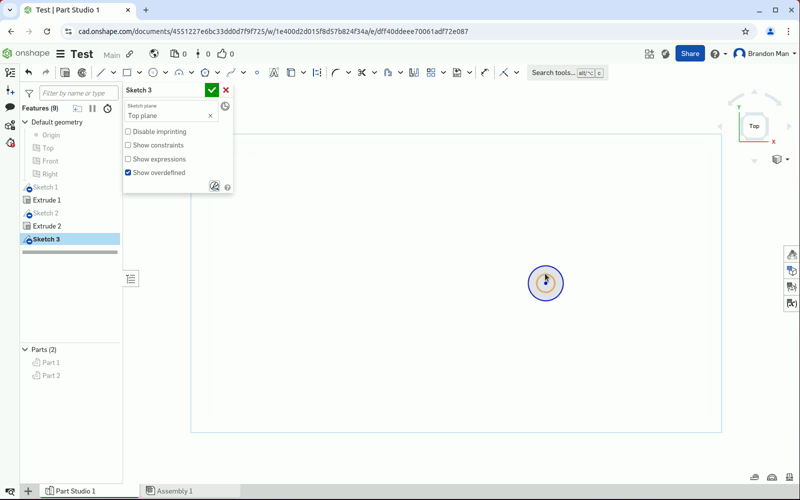
scroll(6)
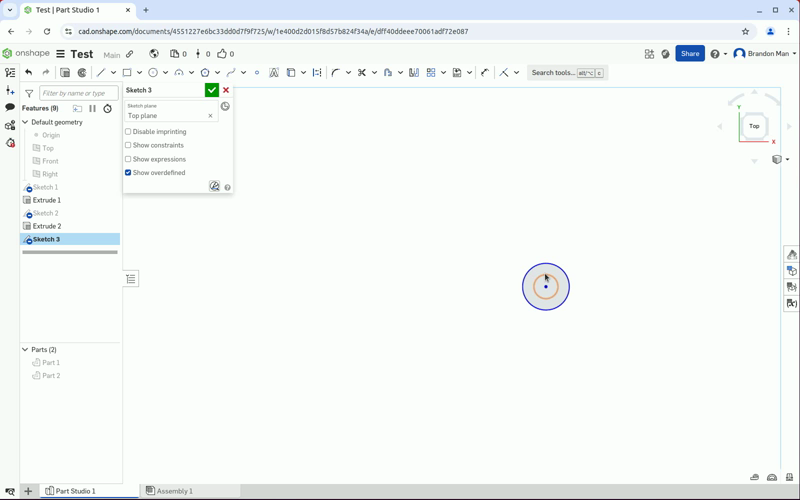
scroll(6)
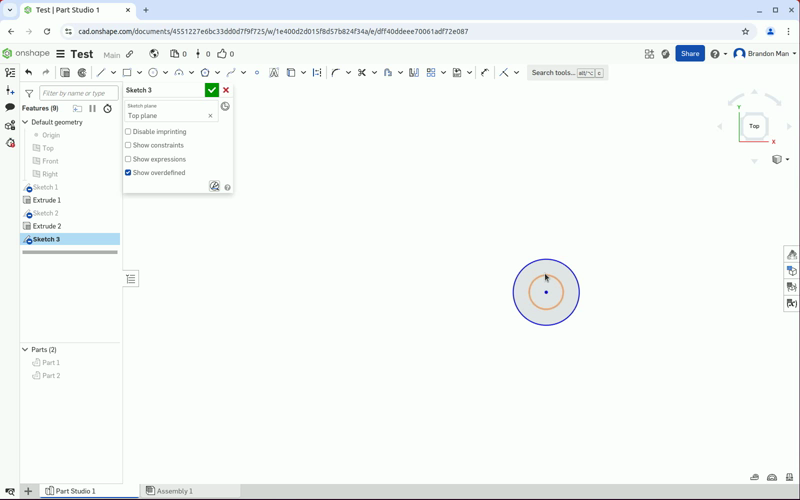
scroll(6)
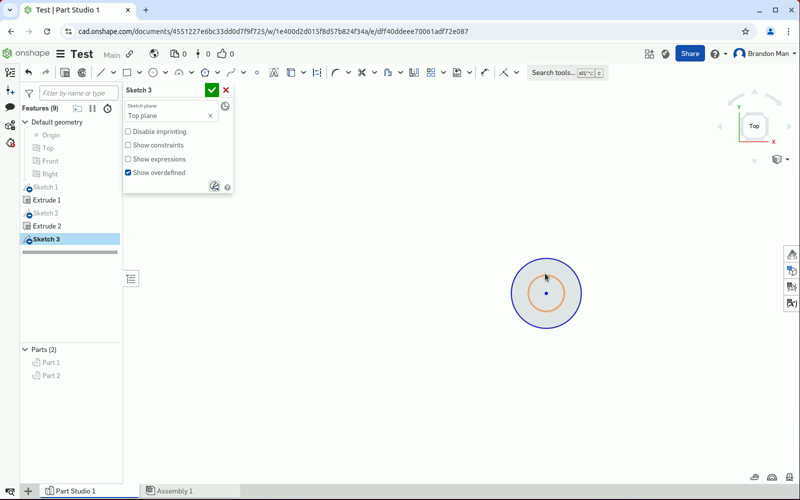
scroll(6)
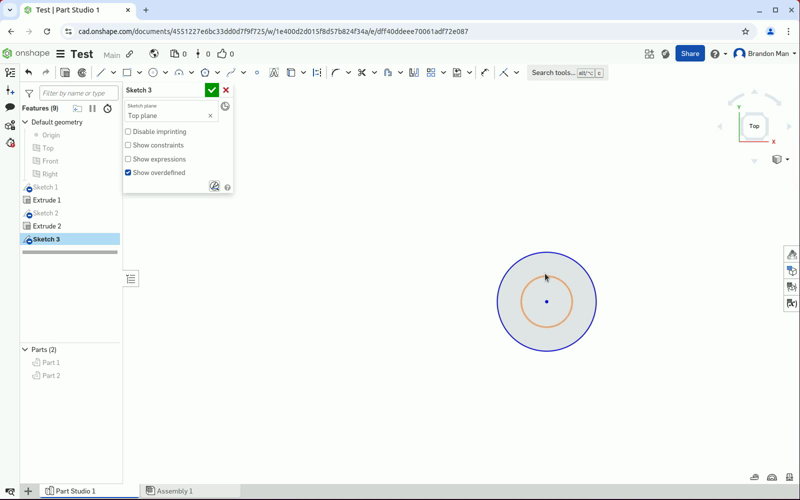
scroll(6)
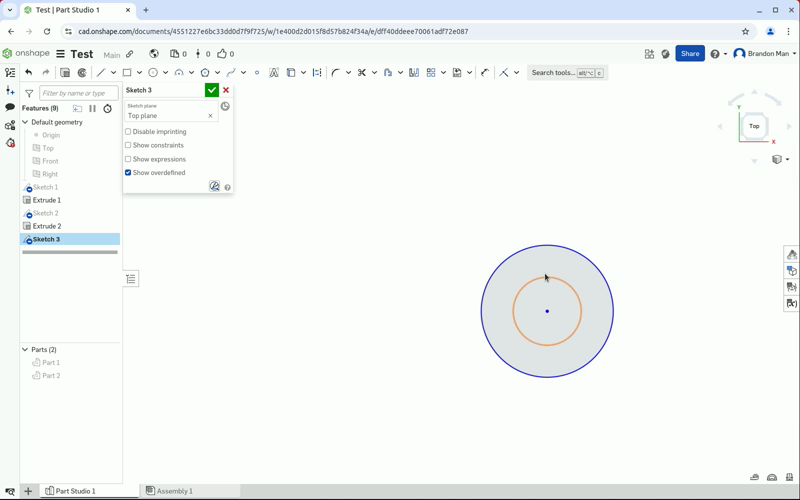
scroll(6)
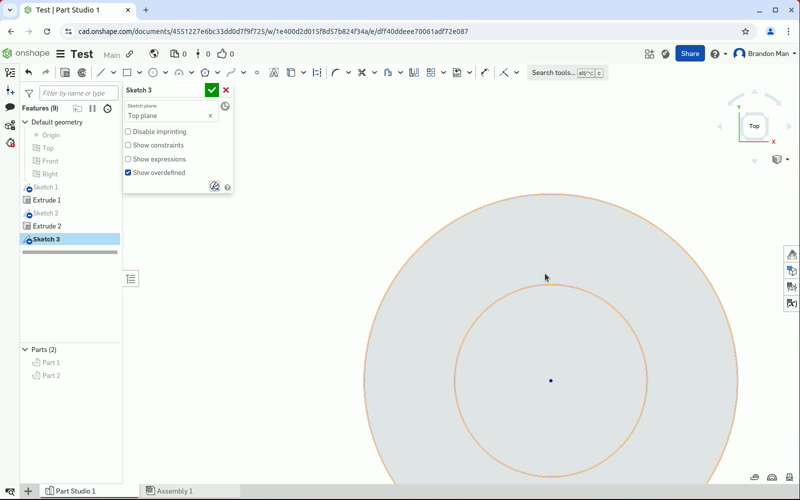
click(545, 273)
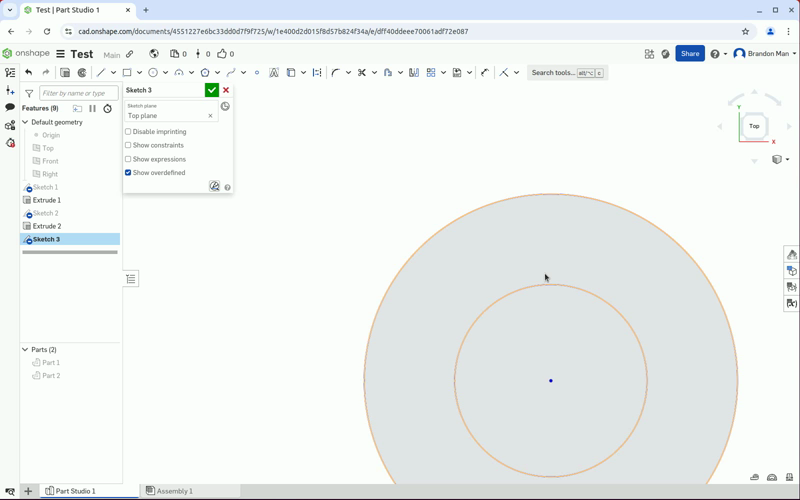
scroll(-6)
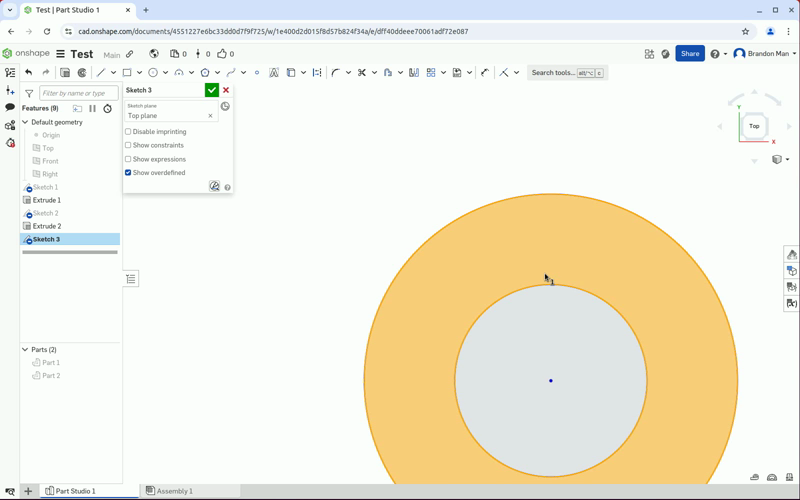
scroll(-6)
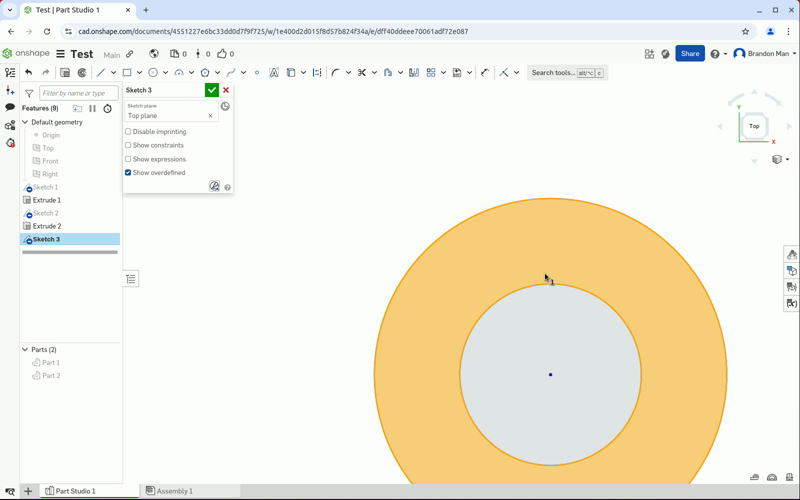
scroll(-6)
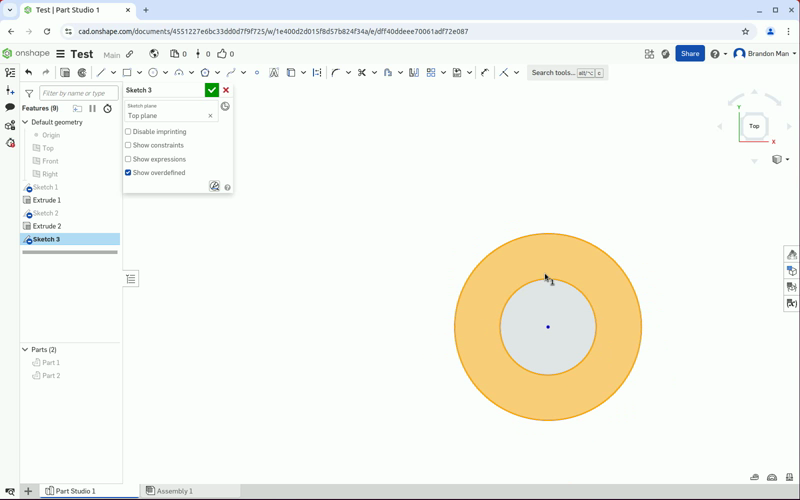
scroll(-6)
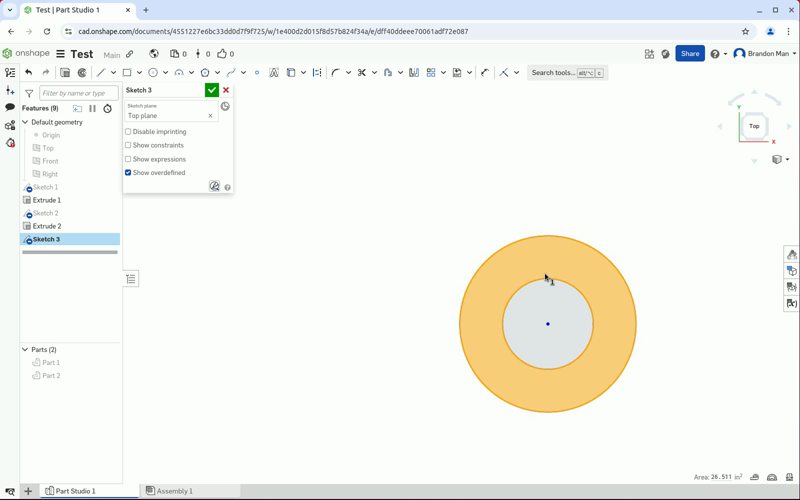
scroll(-6)
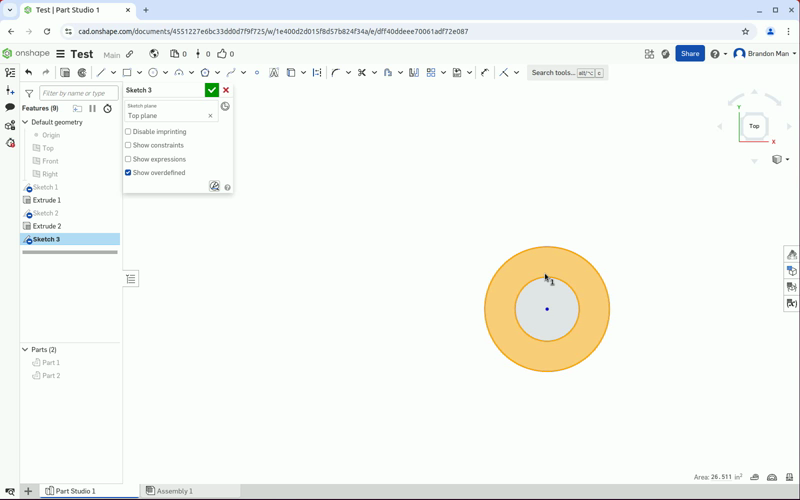
scroll(-6)
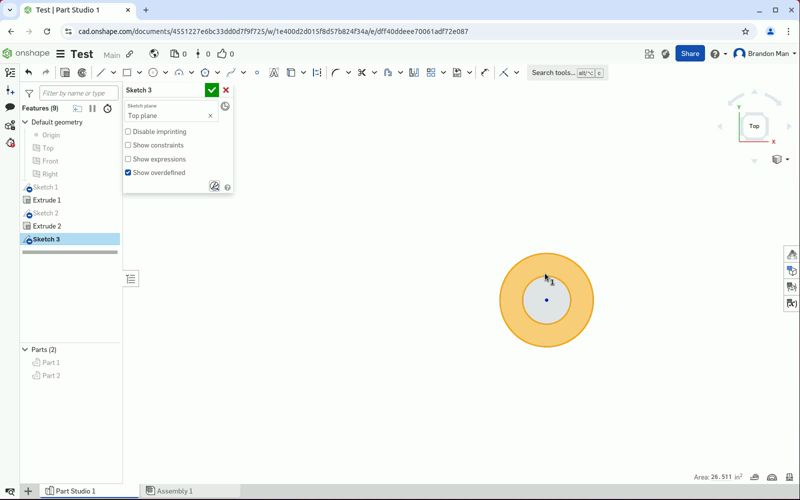
scroll(-6)
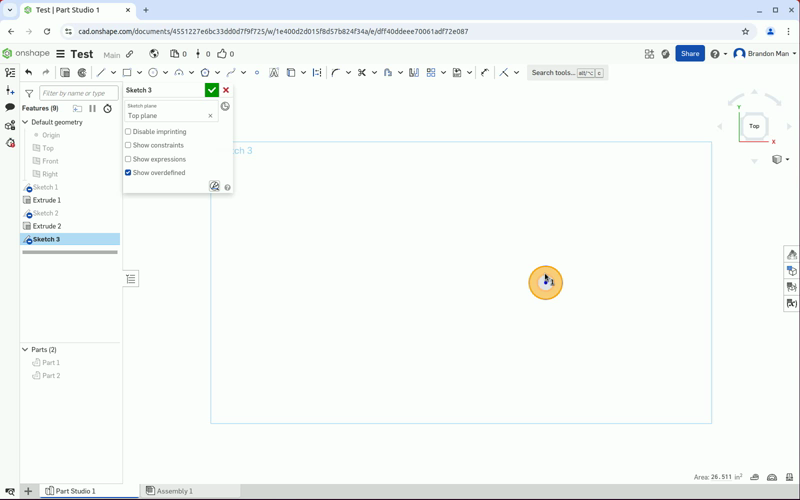
mouse_move(73, 352)
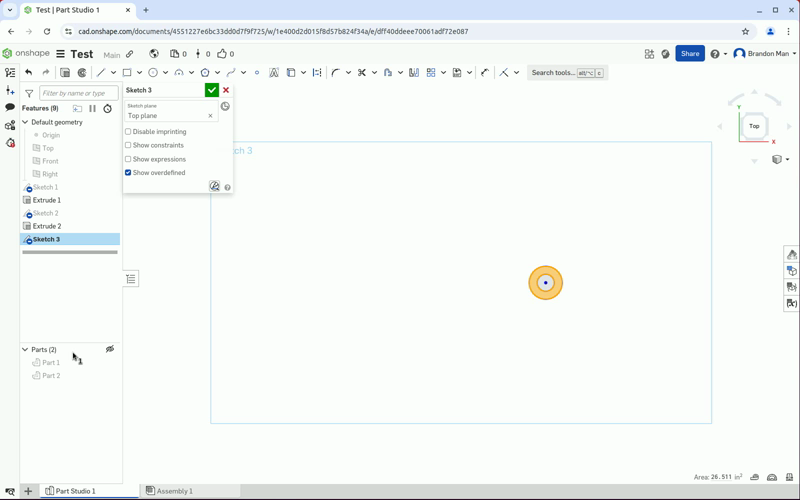
key(shift+y)
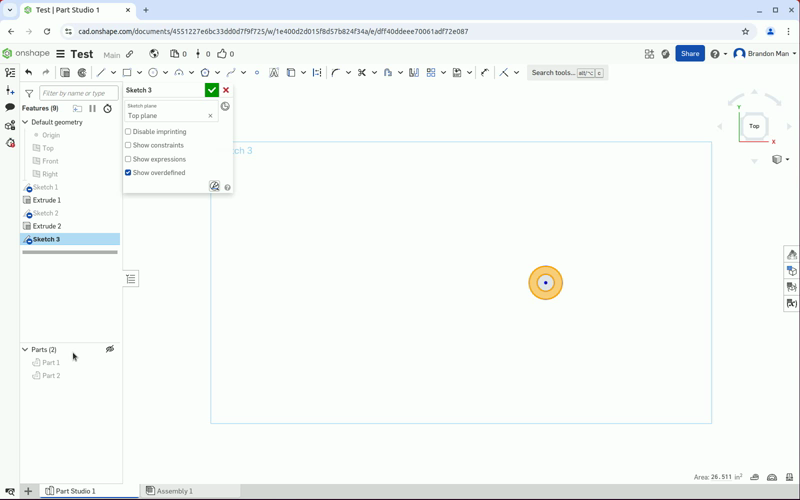
key(shift+e)
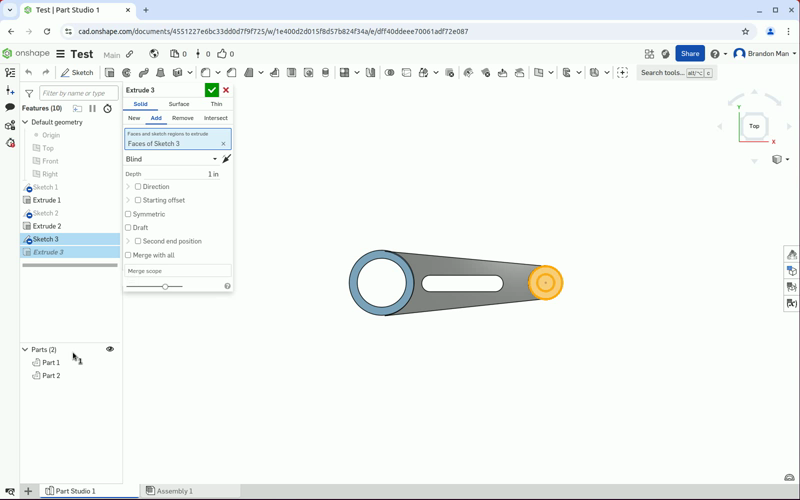
mouse_move(143, 106)
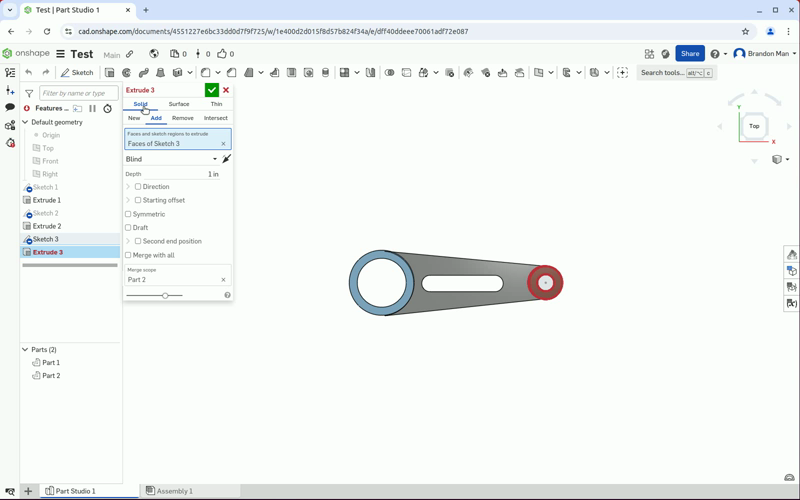
click(143, 106)
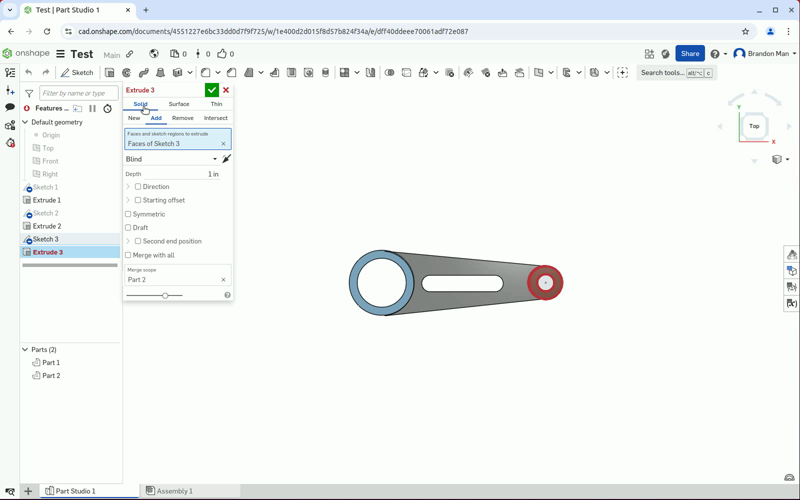
mouse_move(137, 120)
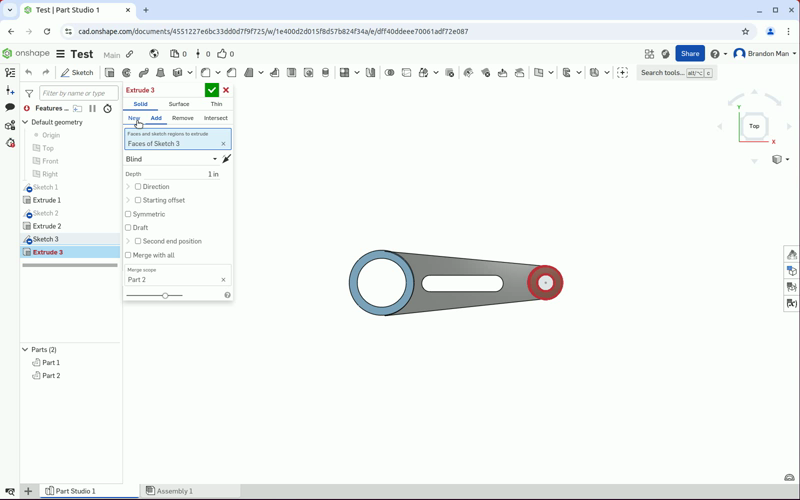
click(137, 120)
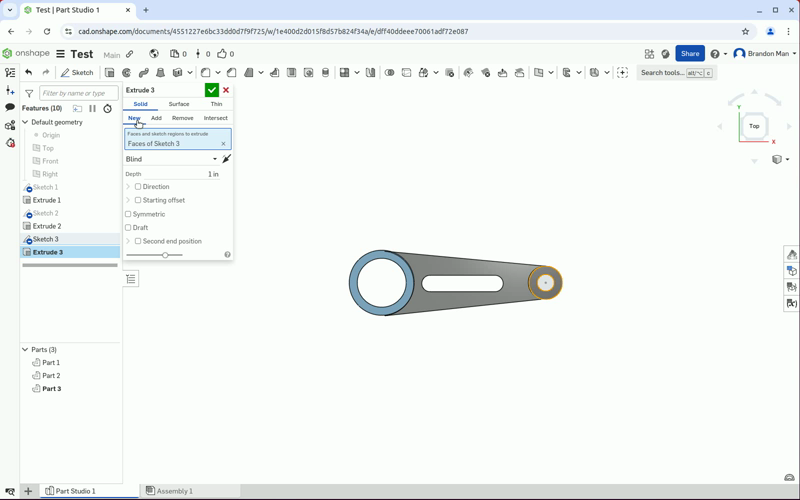
key(tab, 4)
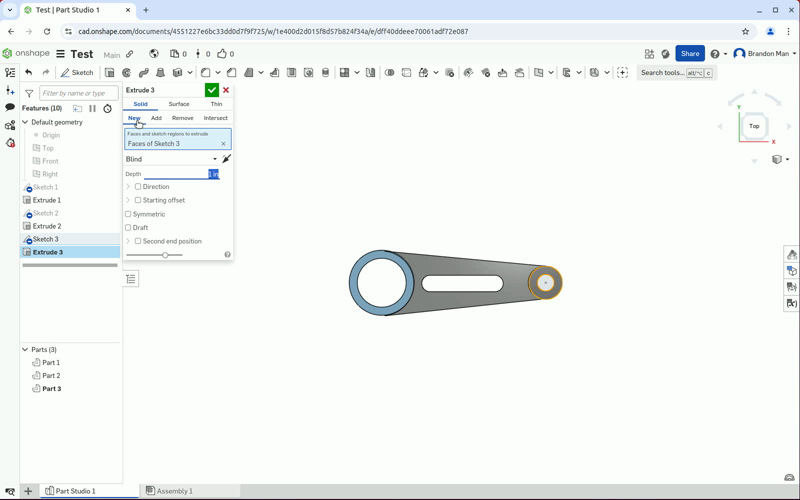
text(-10.11)
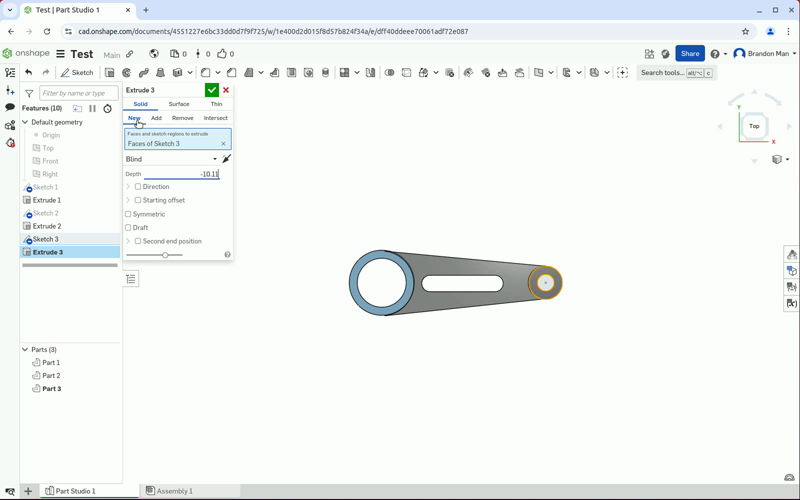
key(enter)
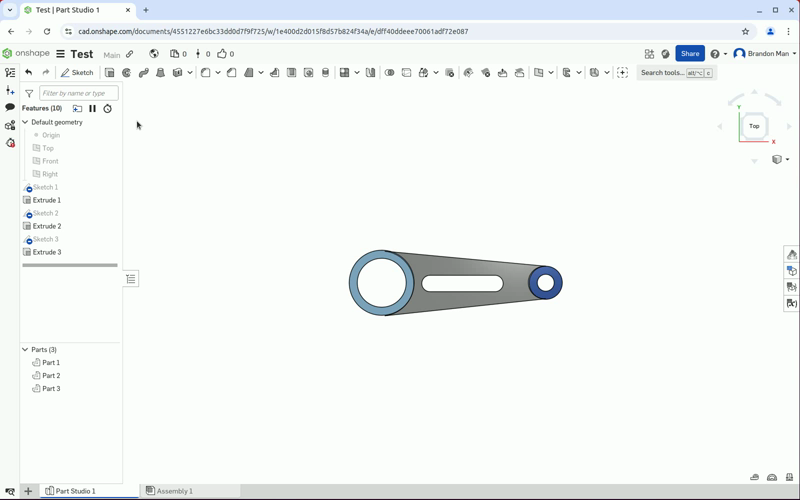
key(shift+h)
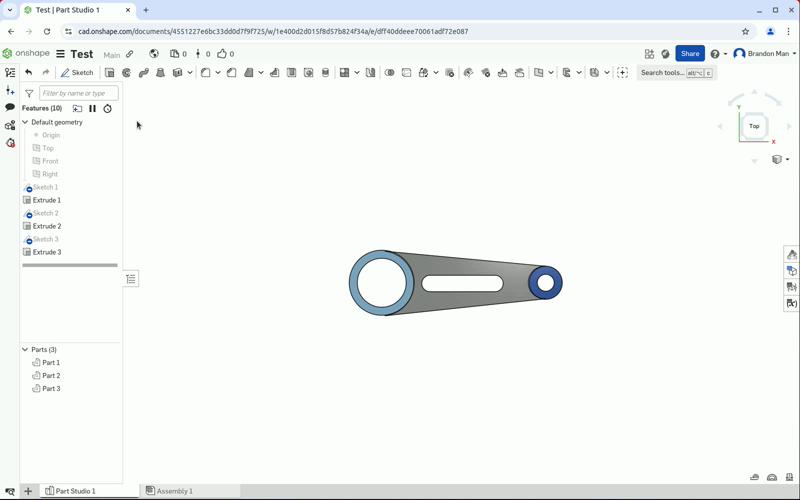
key(shift+h)
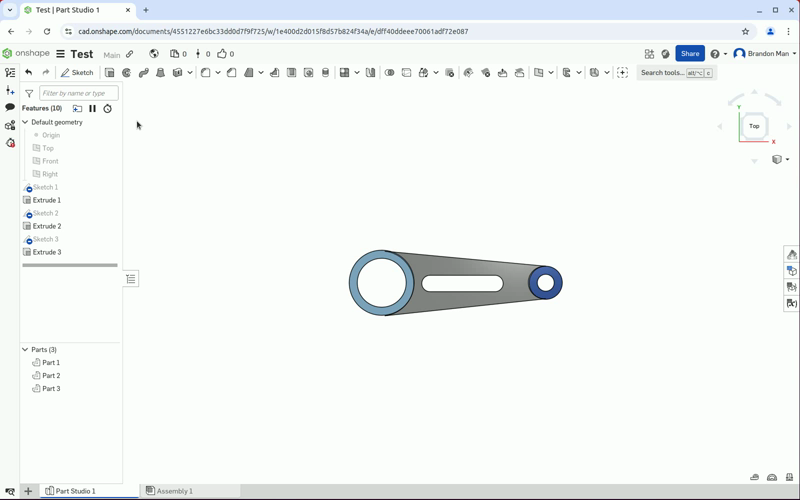
mouse_move(73, 189)
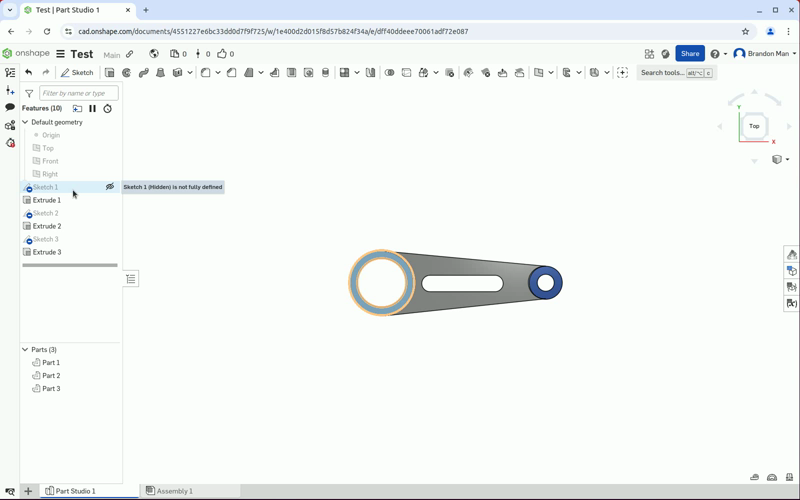
click(73, 189)
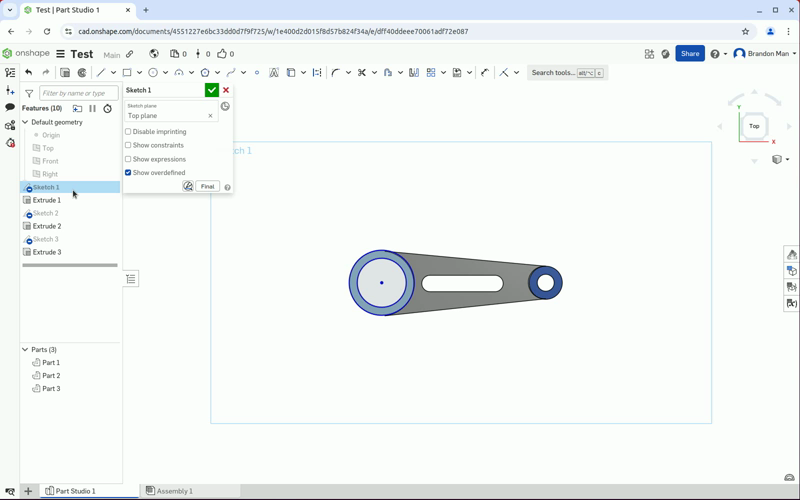
mouse_move(229, 92)
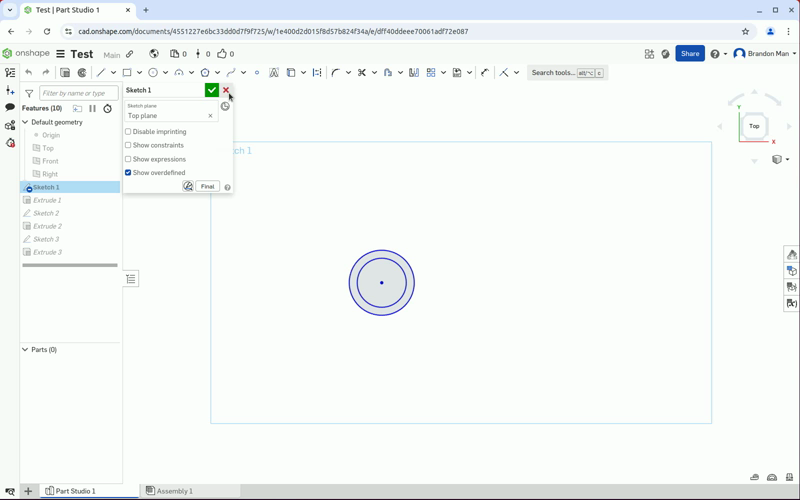
click(229, 92)
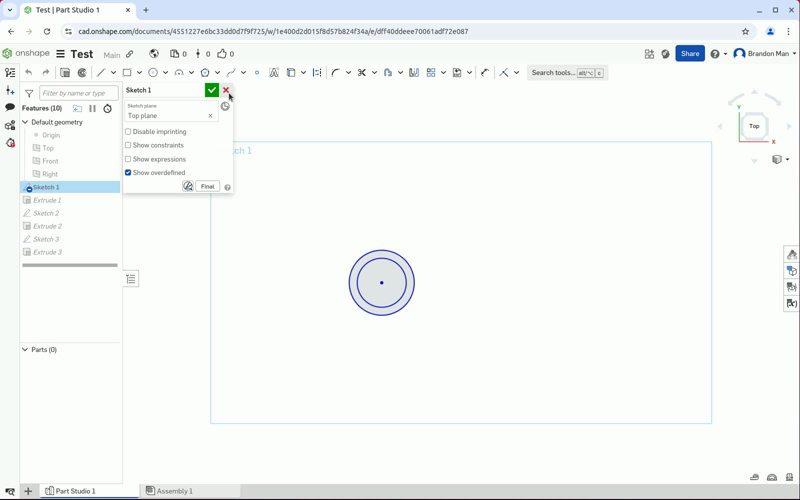
key(shift+s)
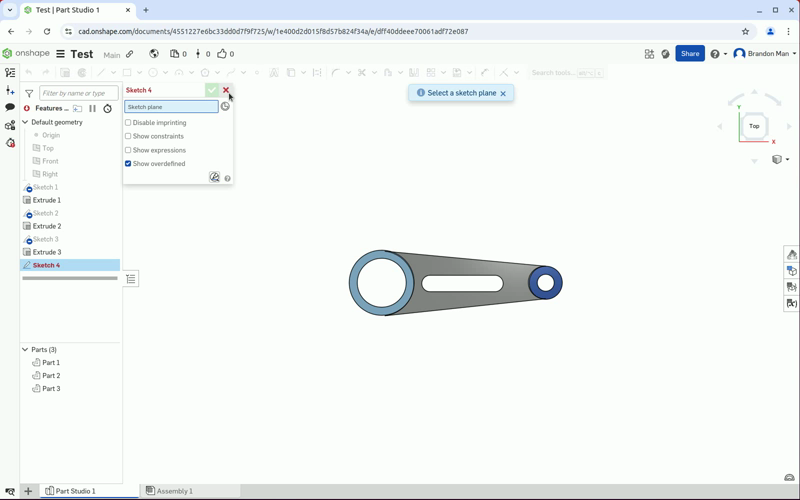
mouse_move(73, 150)
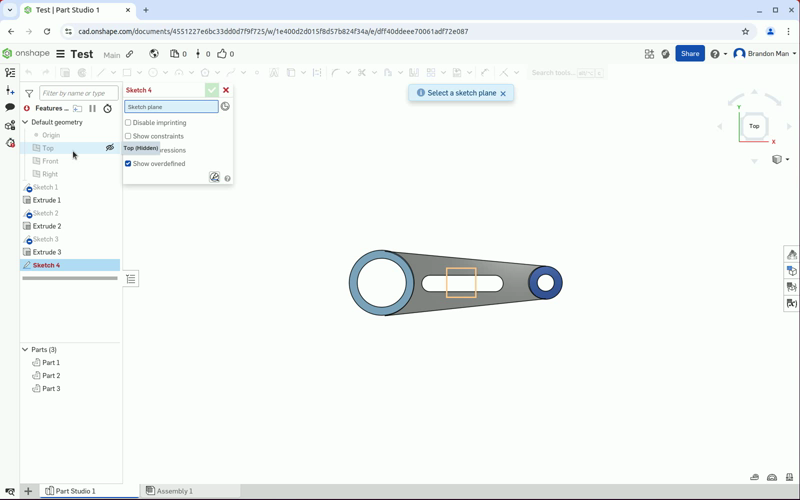
click(73, 150)
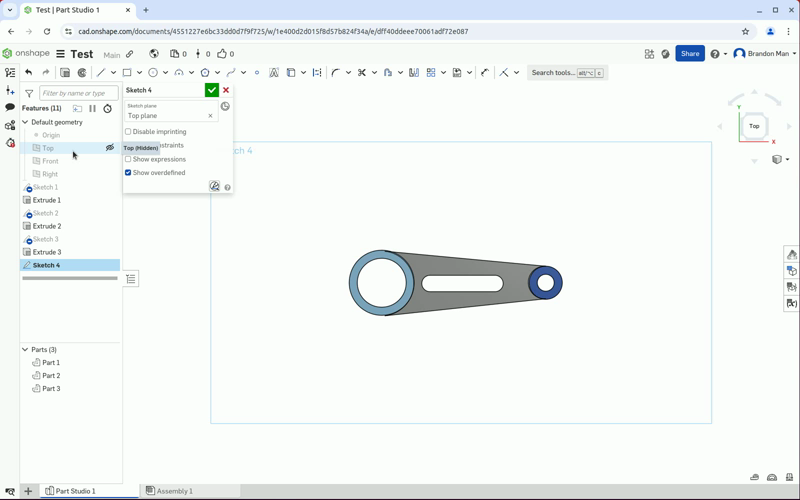
mouse_move(73, 352)
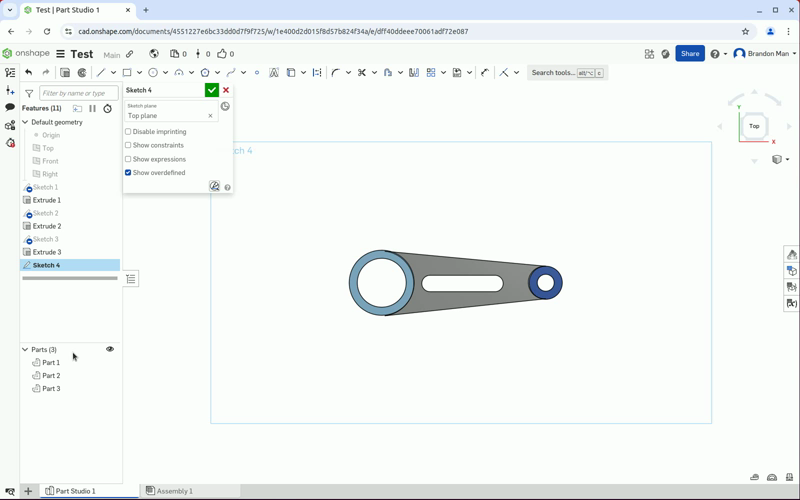
key(y)
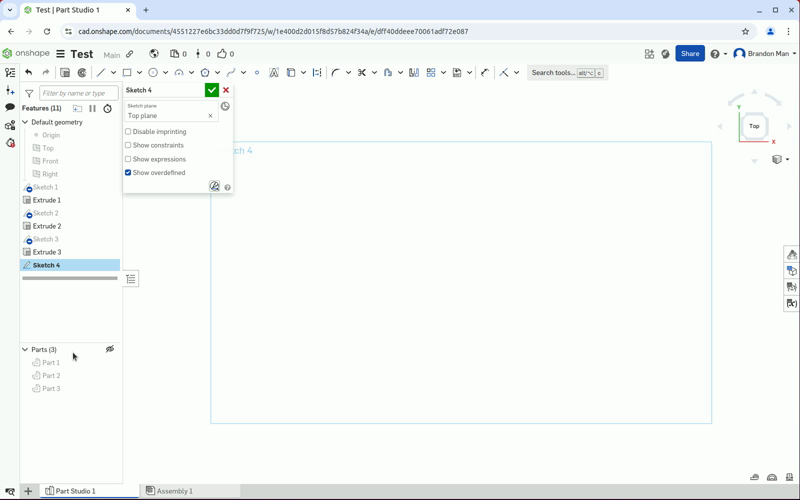
key(l)
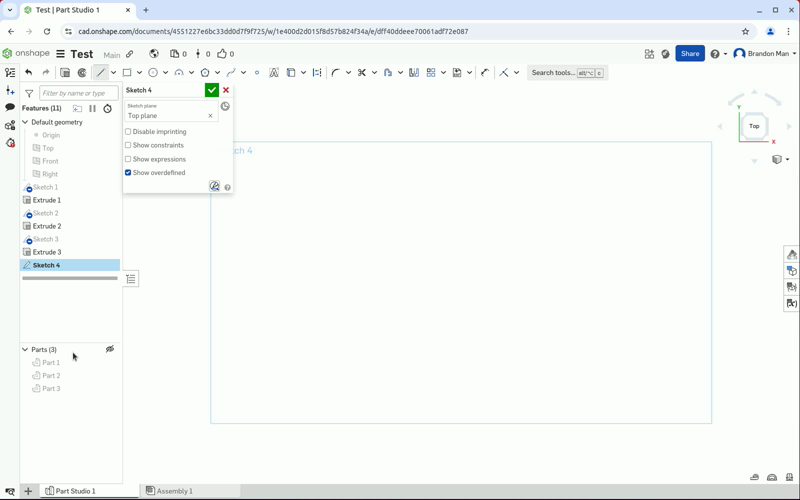
key_down(shift)
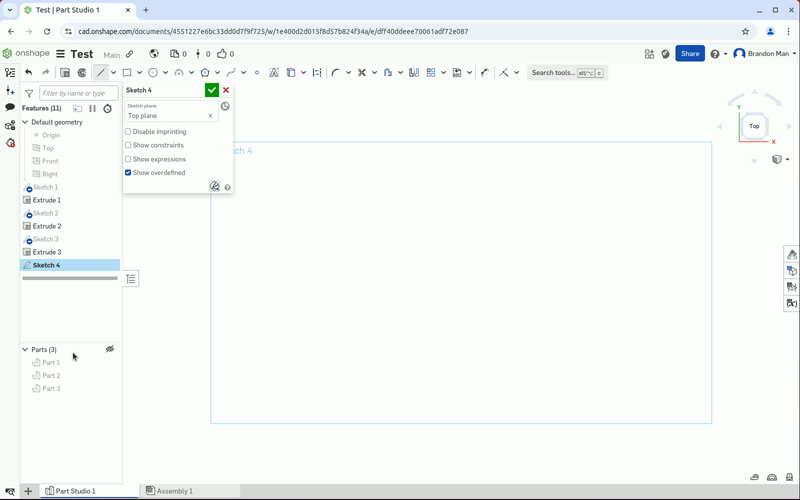
mouse_move(384, 315)
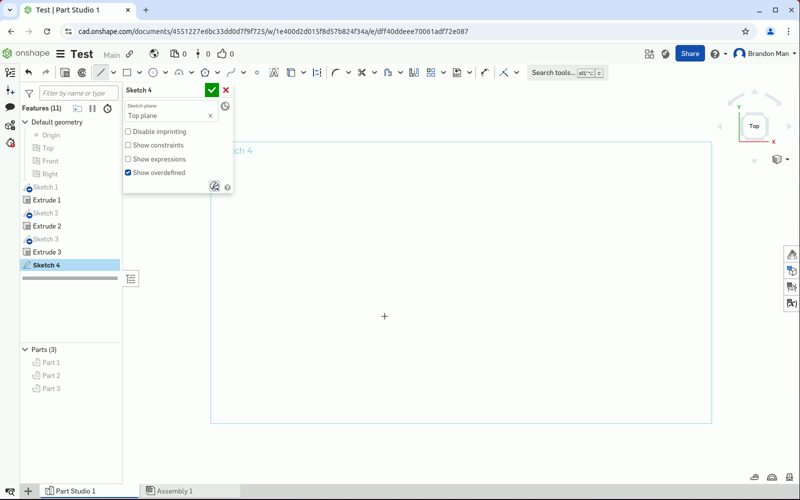
click(384, 315)
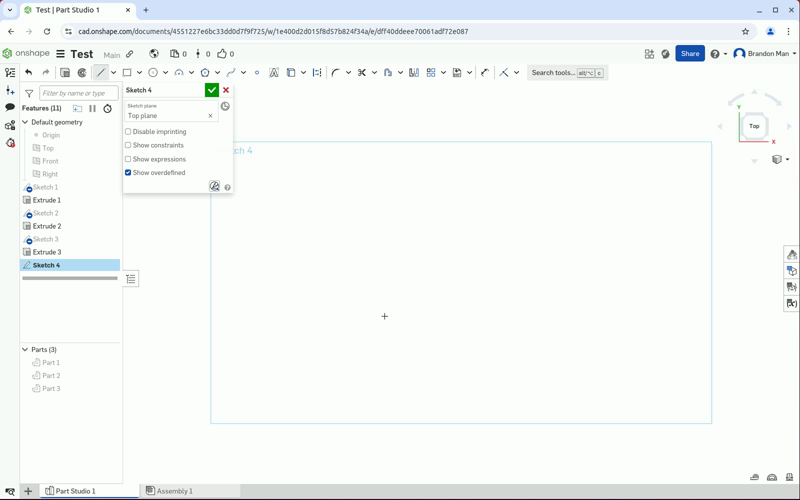
key_up(shift)
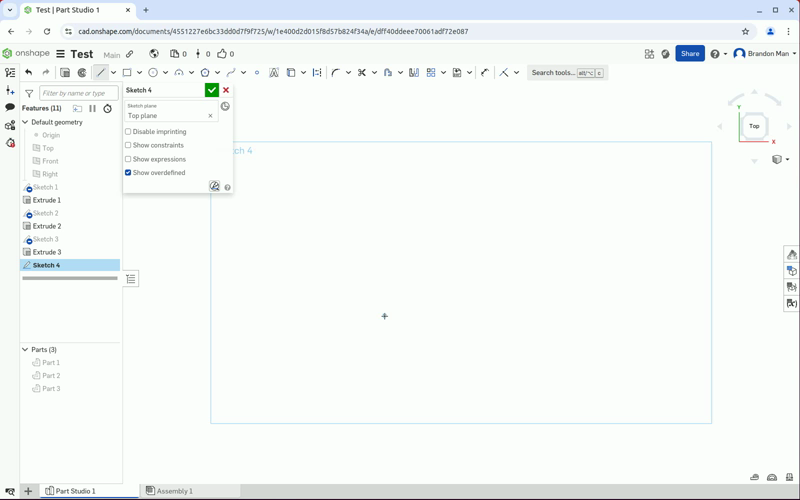
key_down(shift)
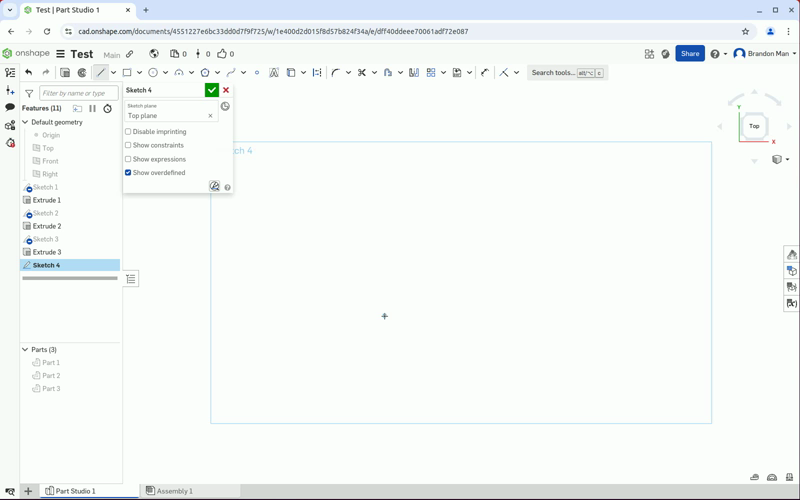
mouse_move(545, 298)
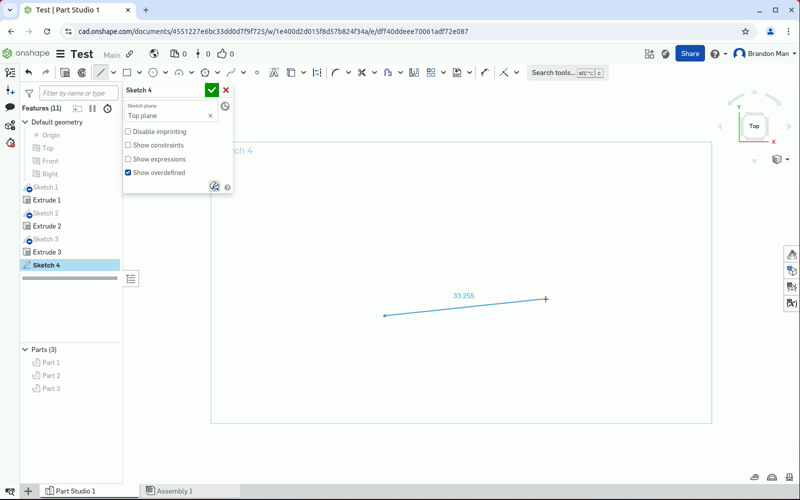
click(545, 298)
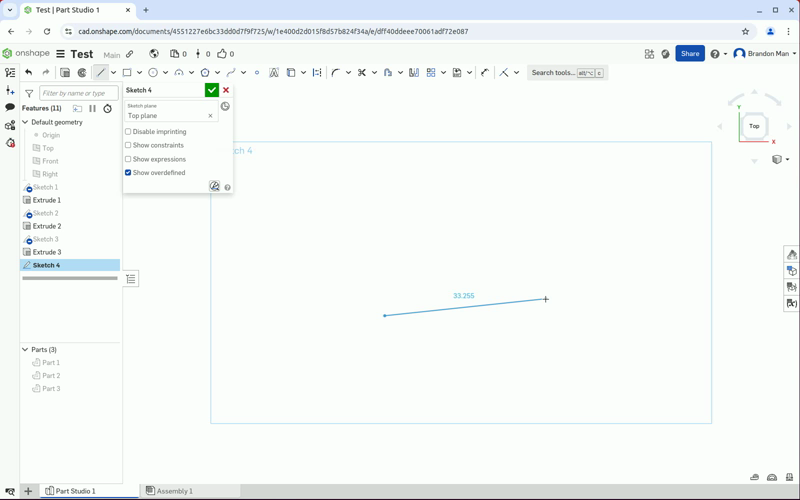
key_up(shift)
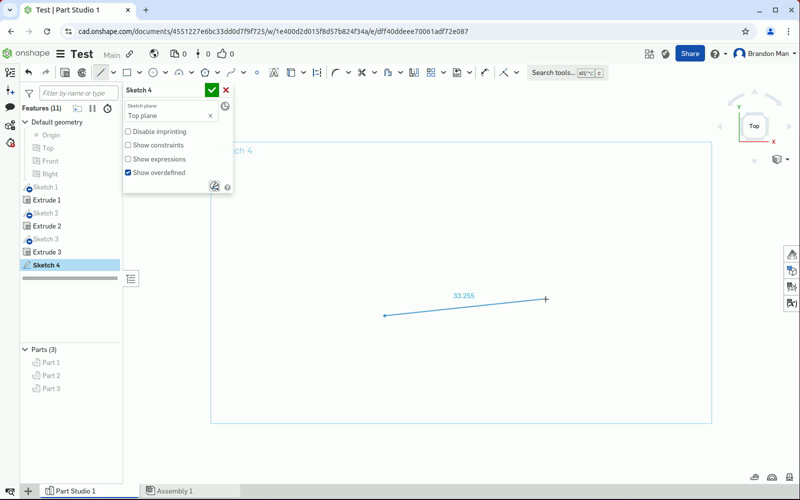
key(esc)
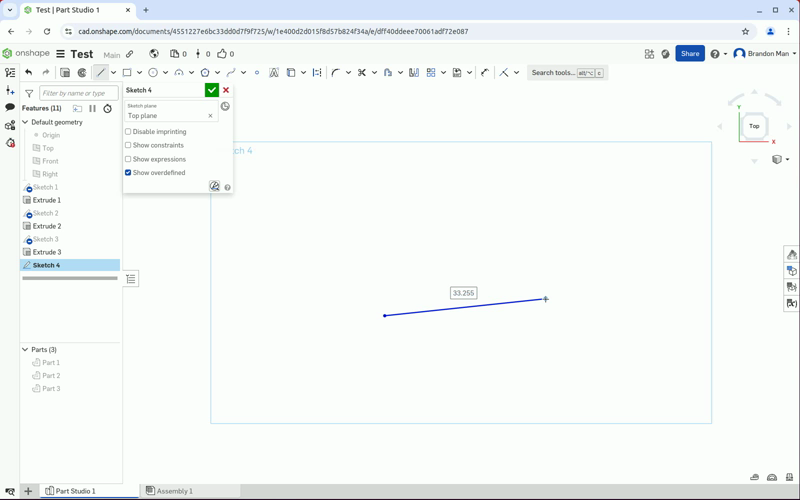
key(a)
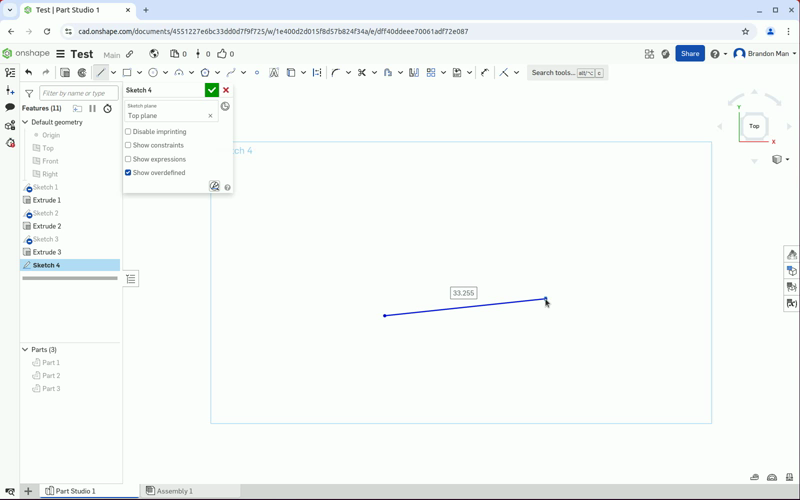
mouse_move(545, 298)
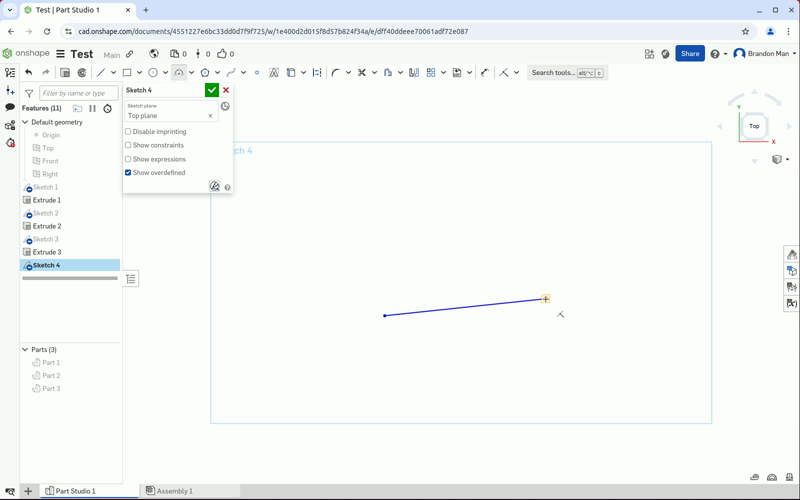
click(545, 298)
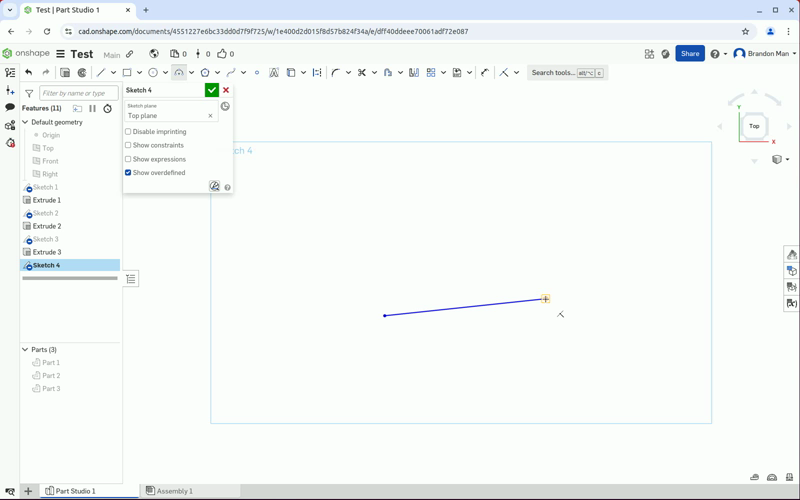
key_down(shift)
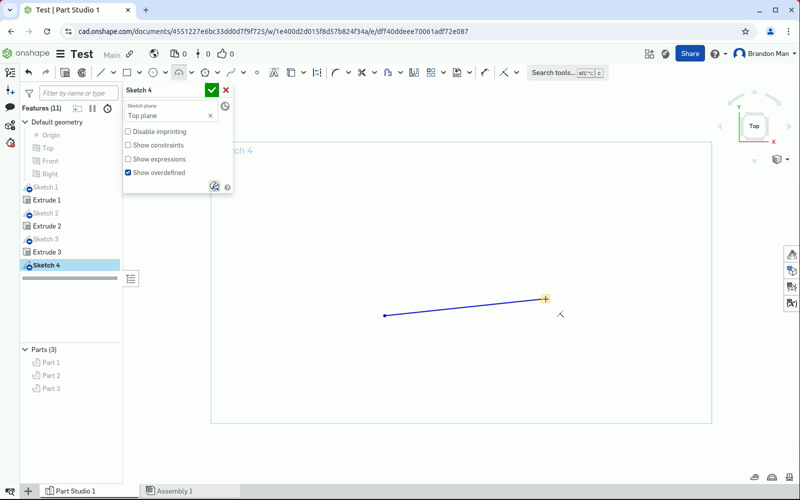
mouse_move(545, 266)
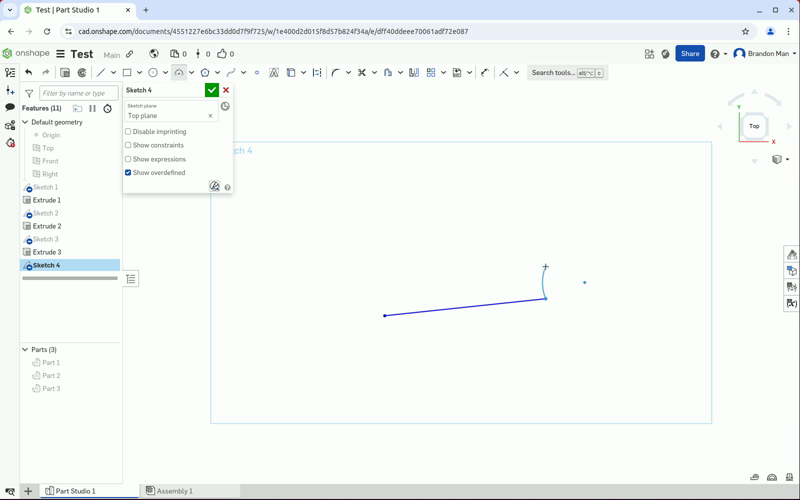
click(545, 266)
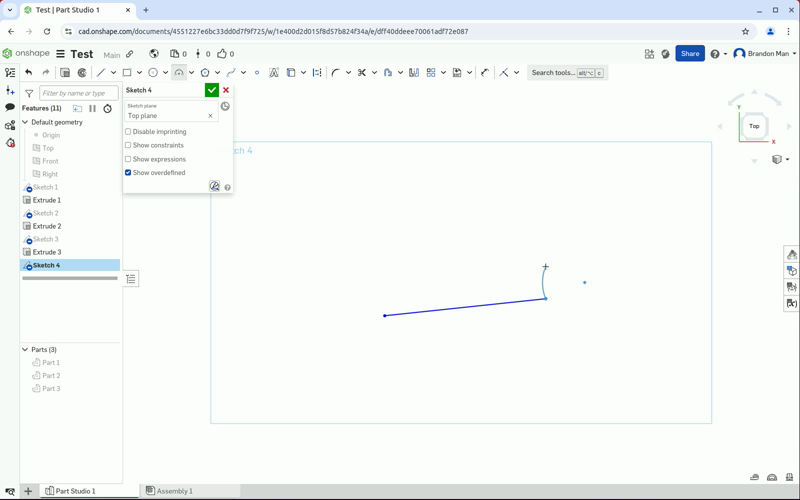
mouse_move(528, 282)
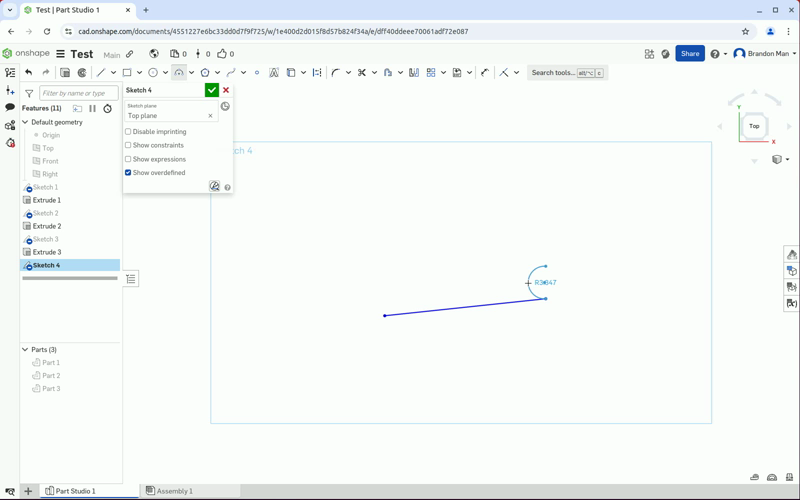
click(528, 282)
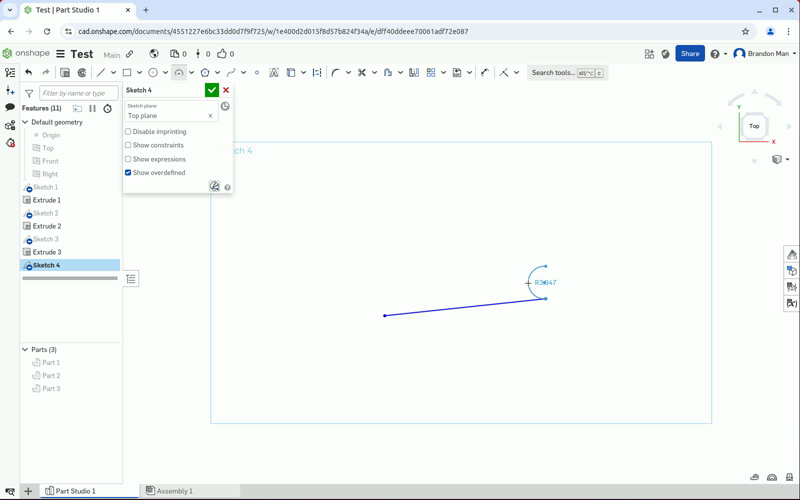
key_up(shift)
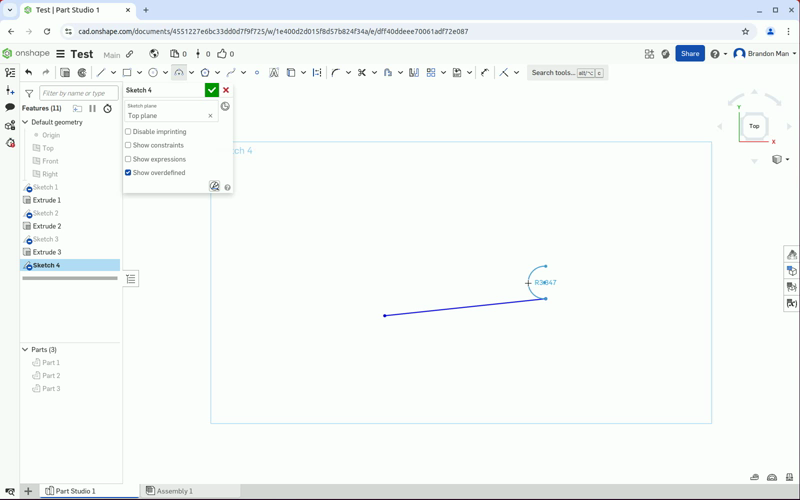
key(esc)
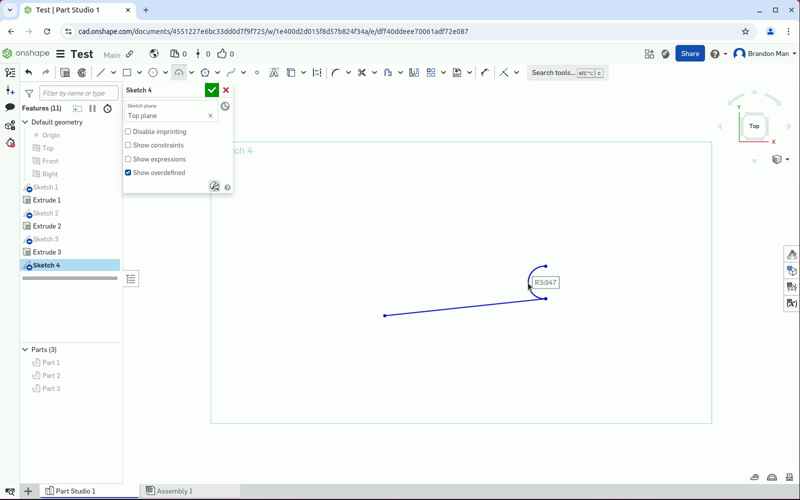
key(l)
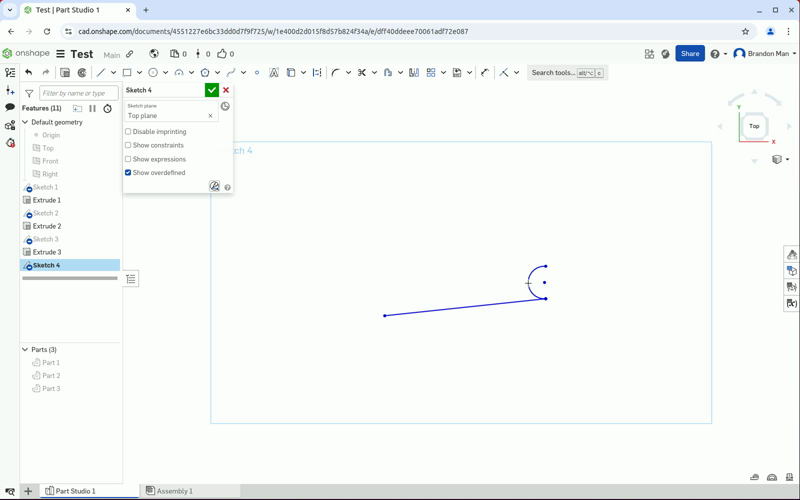
mouse_move(545, 266)
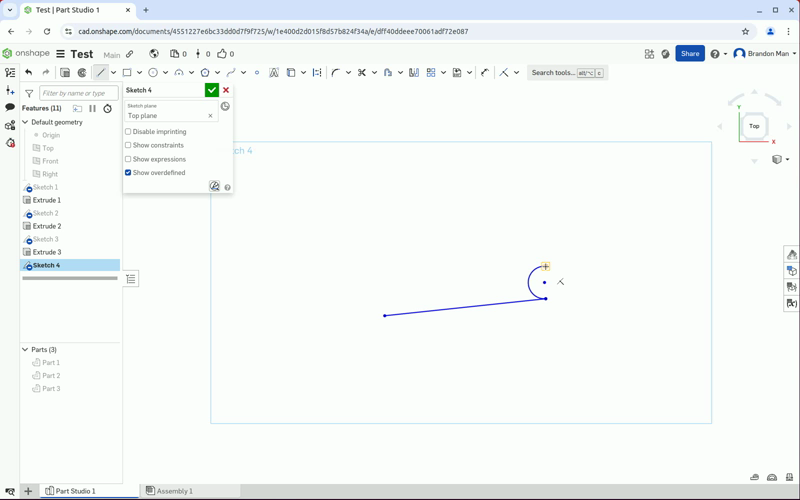
click(545, 266)
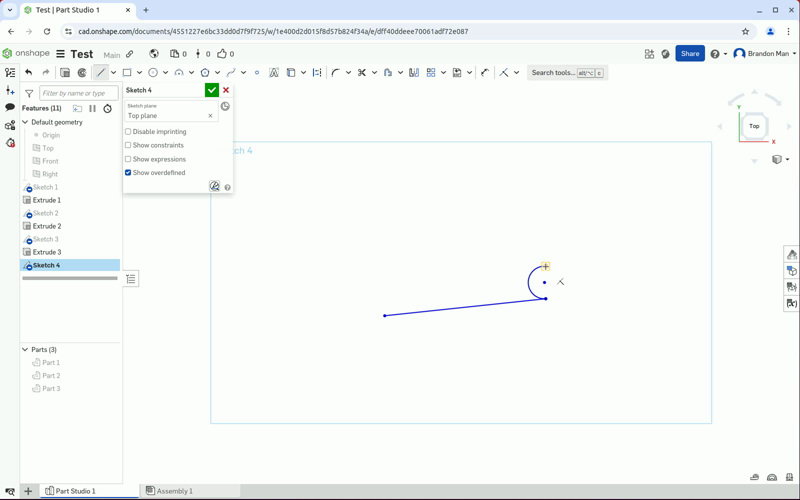
key_down(shift)
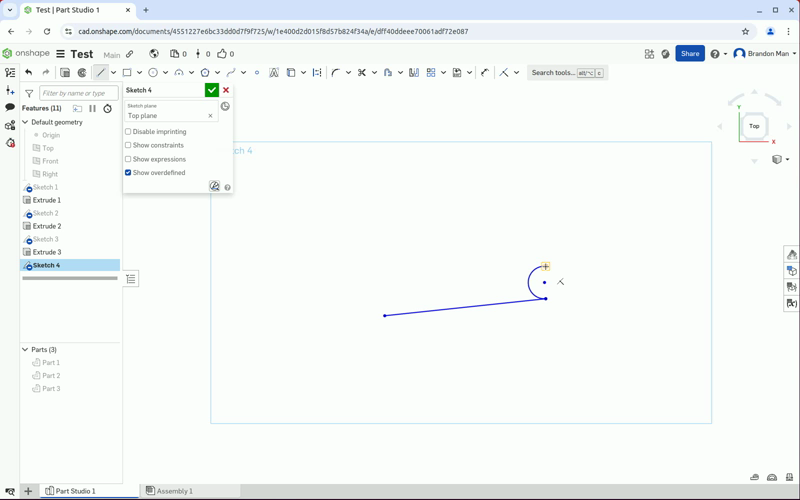
mouse_move(384, 251)
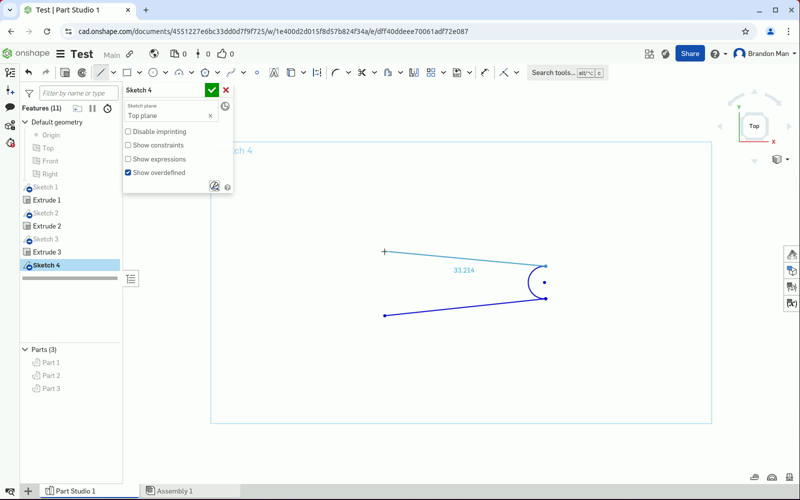
click(384, 251)
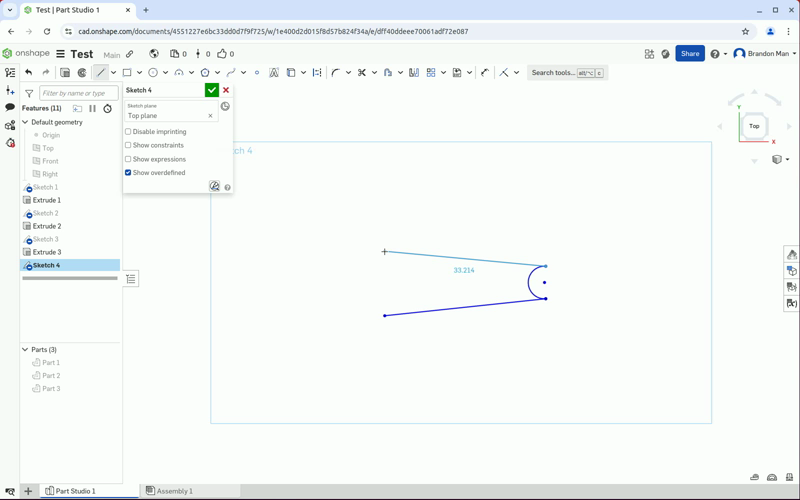
key_up(shift)
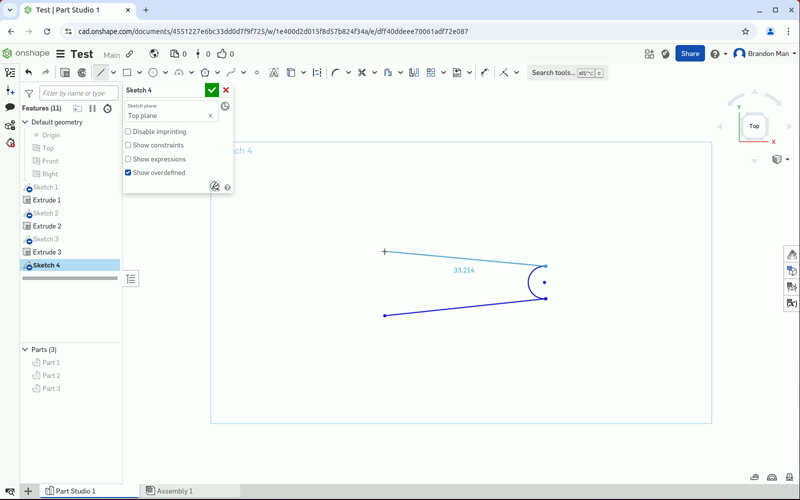
key(esc)
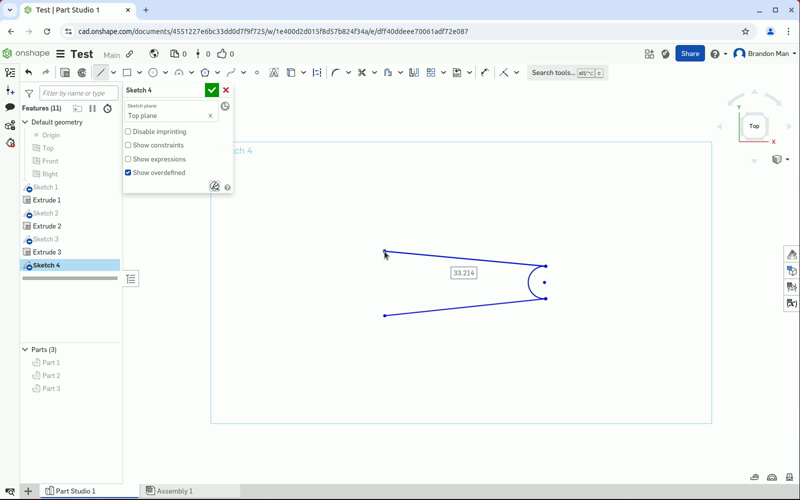
key(a)
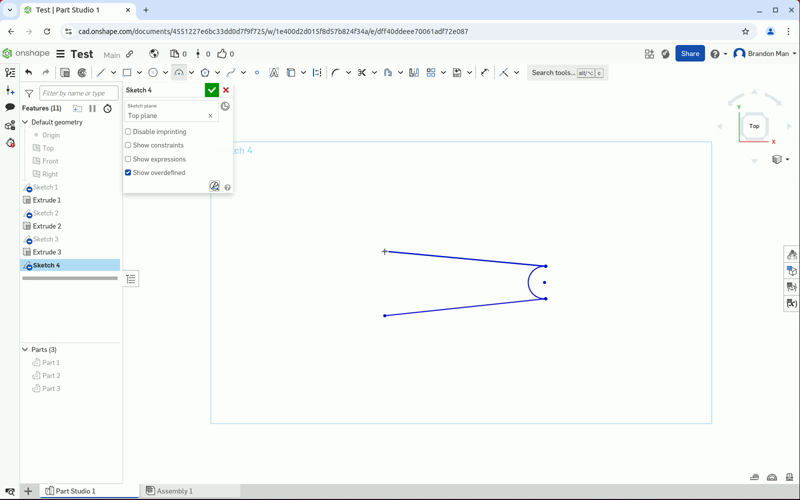
mouse_move(384, 251)
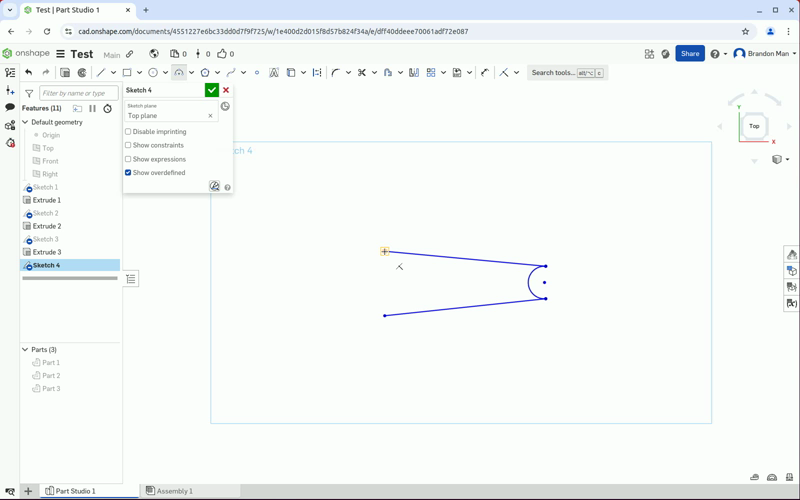
click(384, 251)
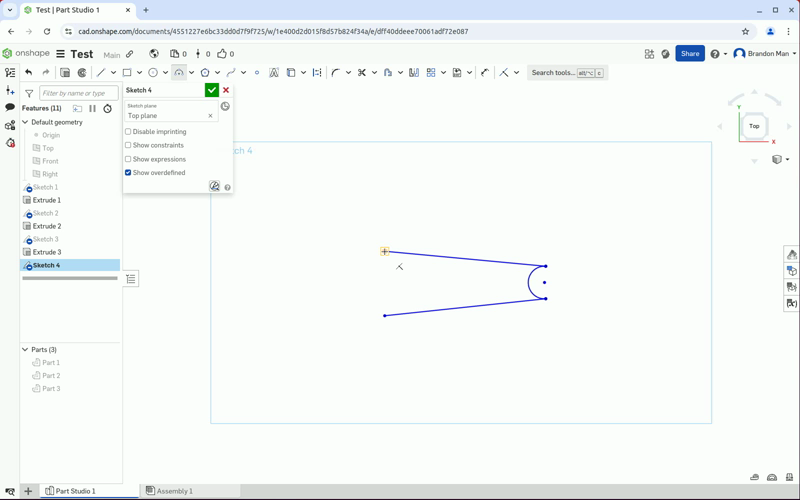
mouse_move(384, 315)
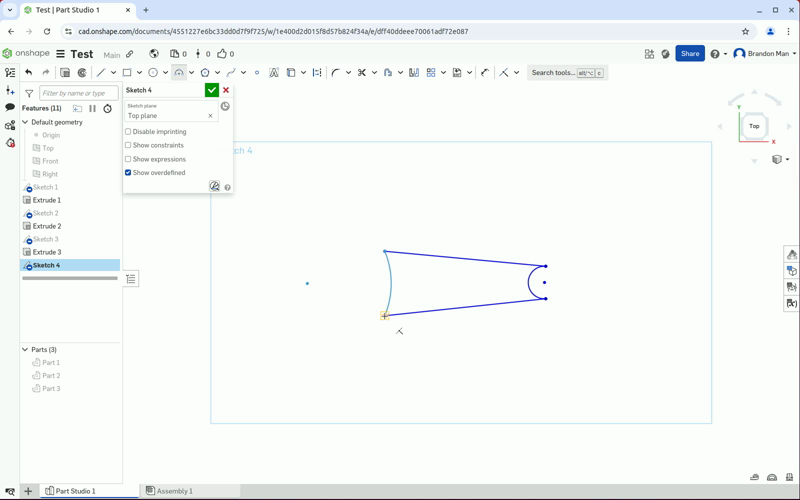
click(384, 315)
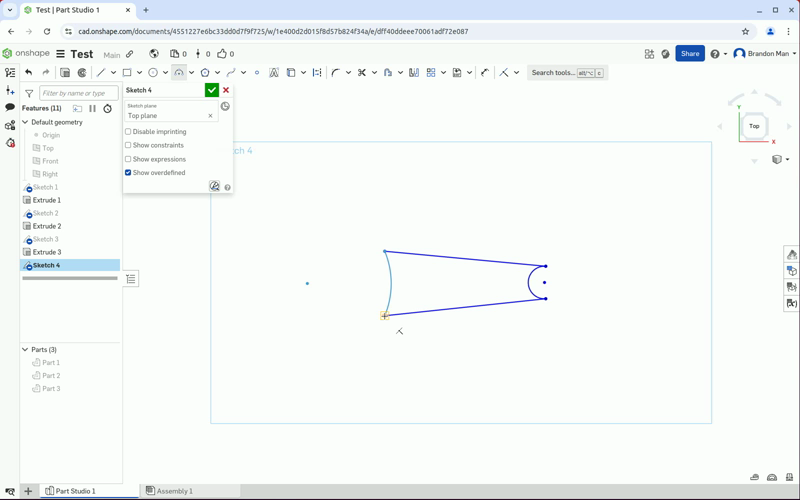
key_down(shift)
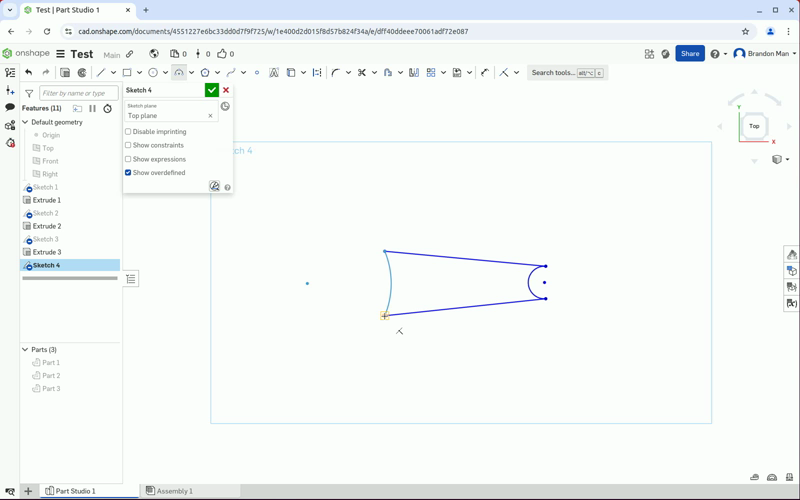
mouse_move(413, 283)
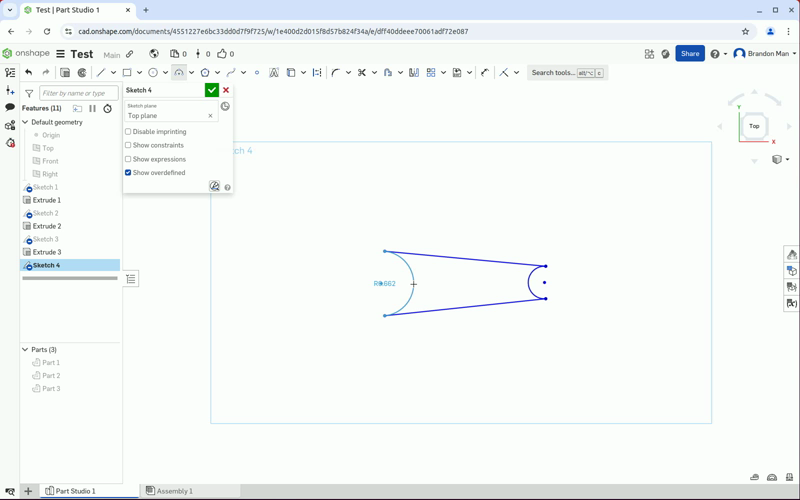
click(413, 283)
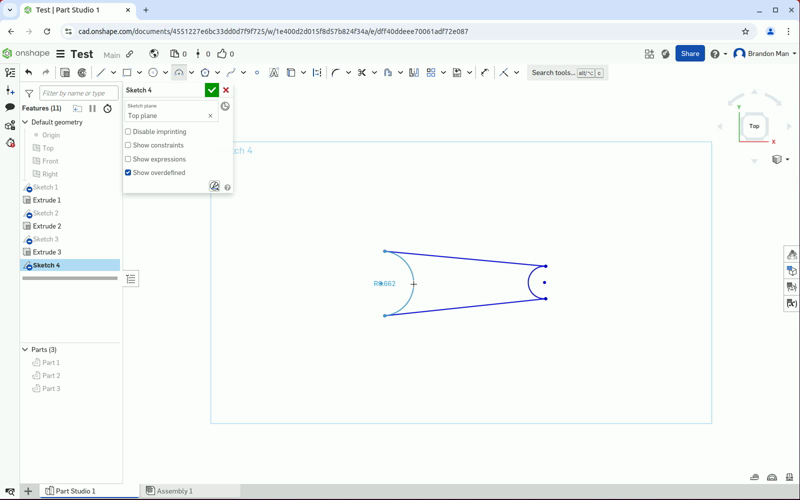
key_up(shift)
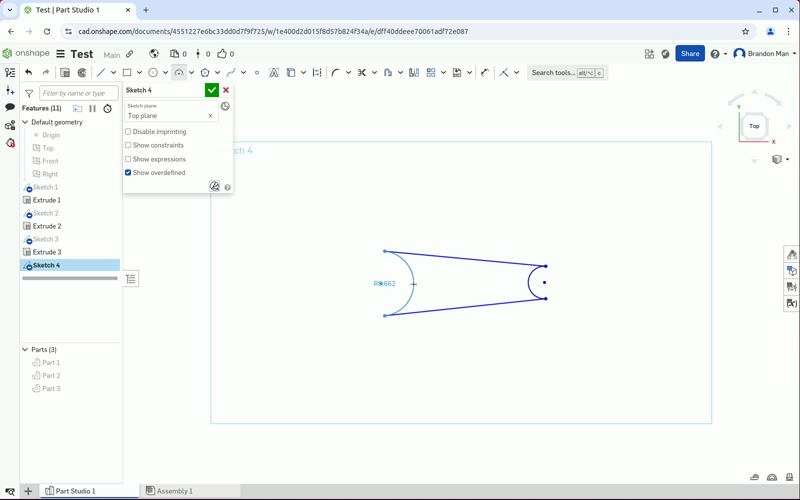
key(esc)
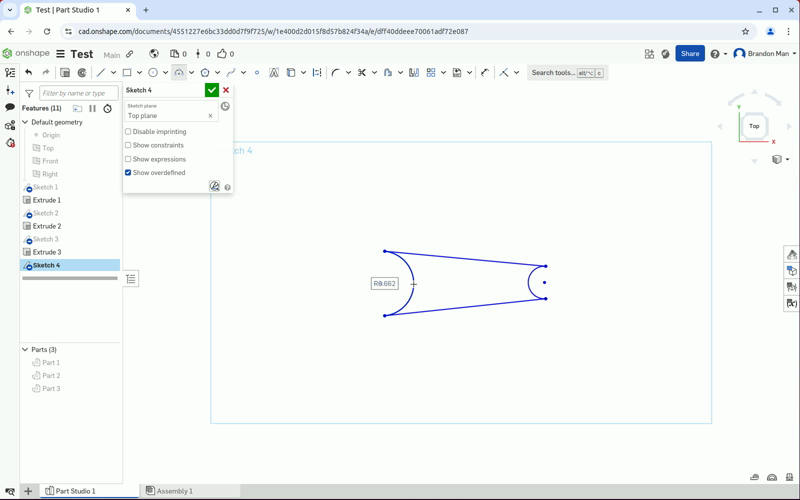
key(l)
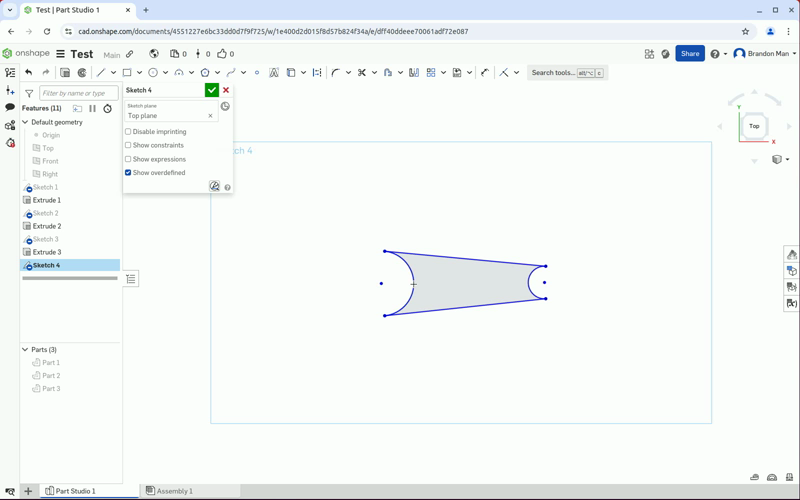
key_down(shift)
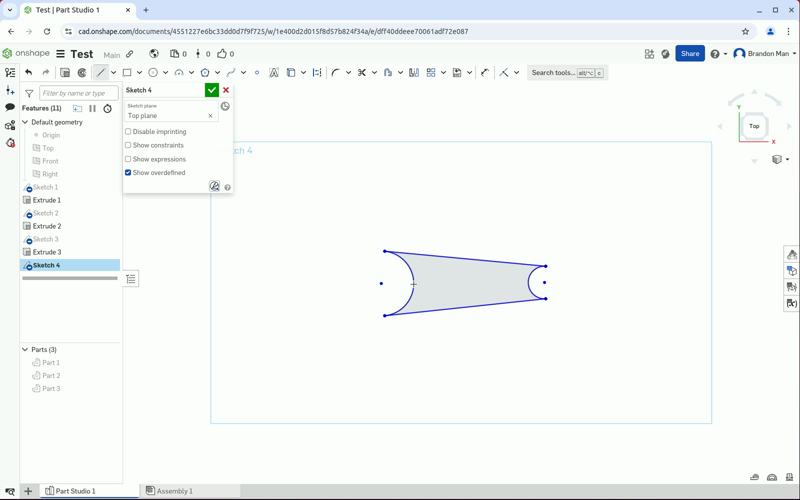
mouse_move(430, 291)
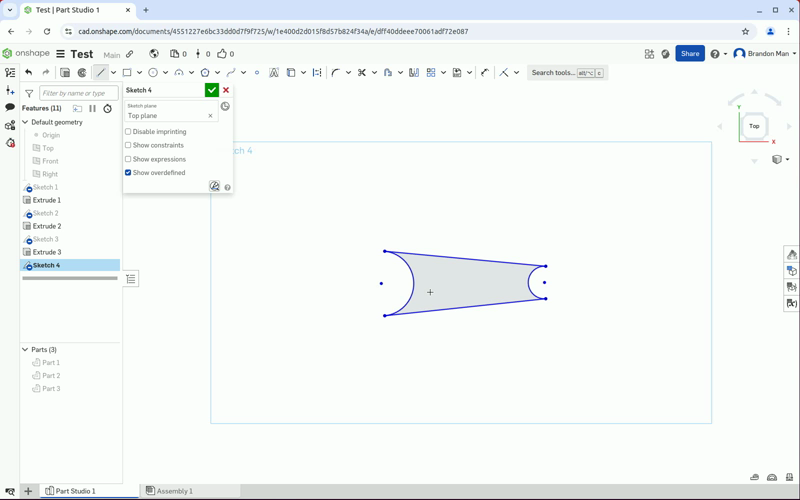
click(430, 291)
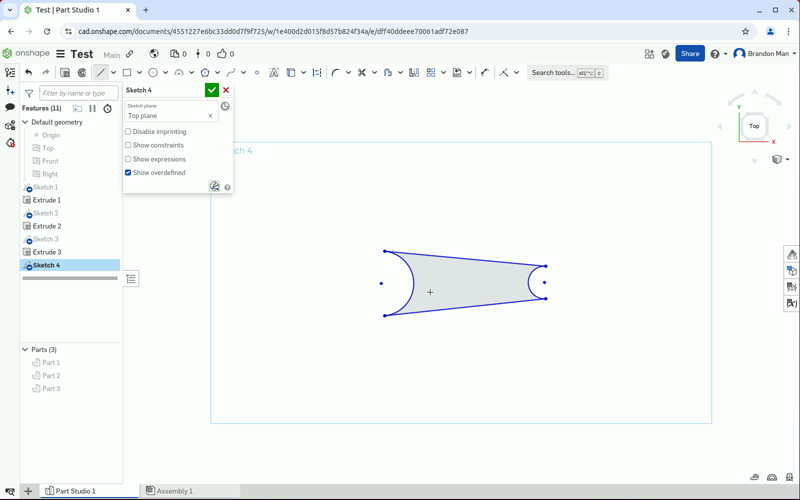
key_up(shift)
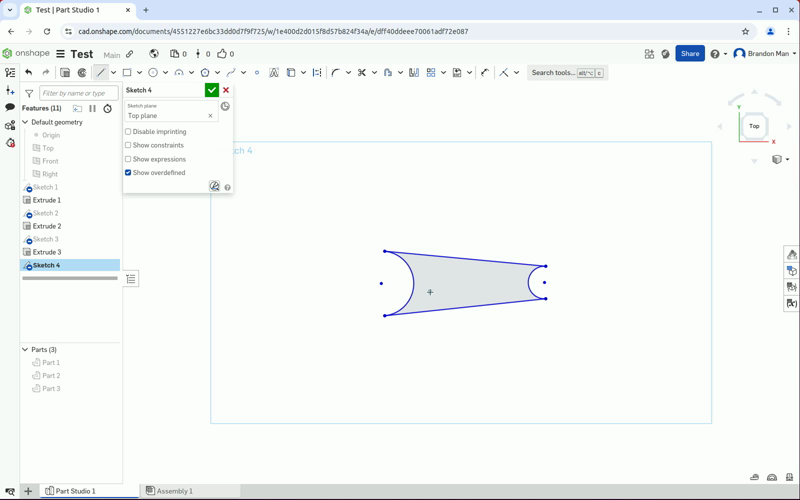
key_down(shift)
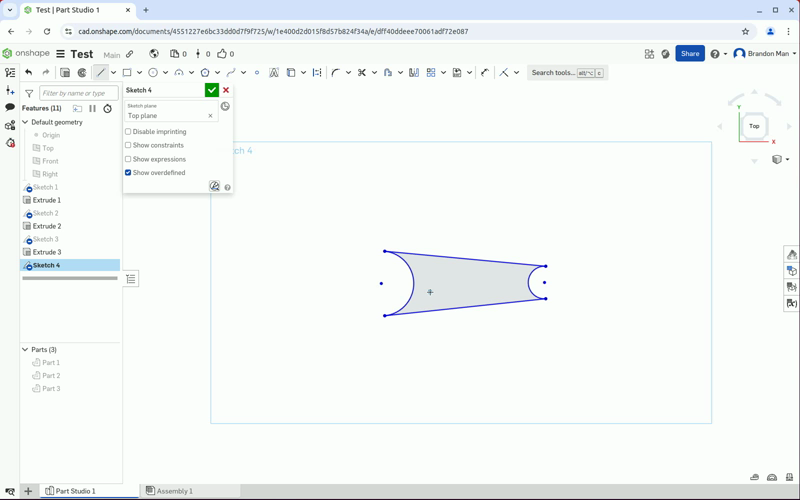
mouse_move(495, 291)
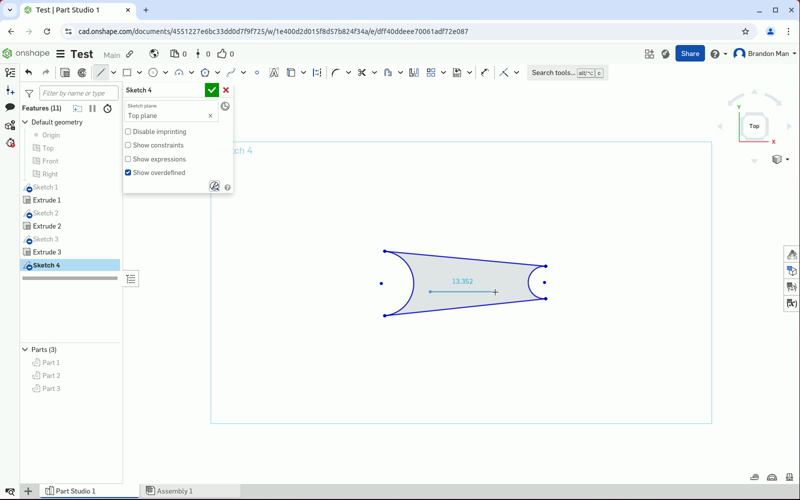
click(495, 291)
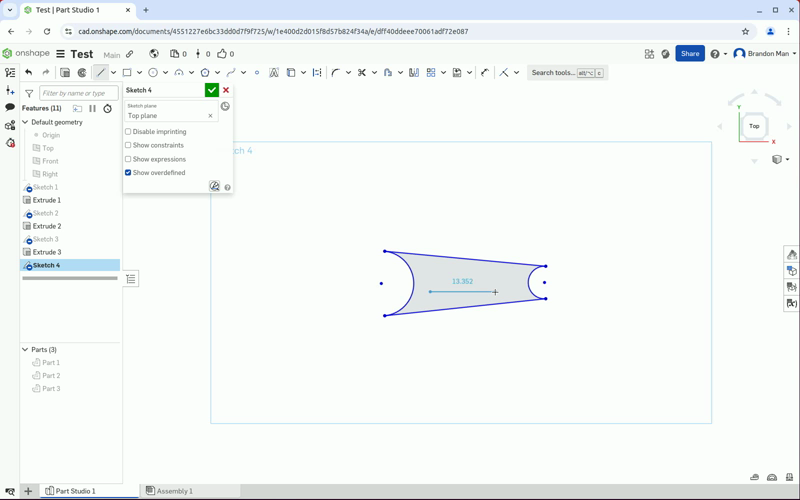
key_up(shift)
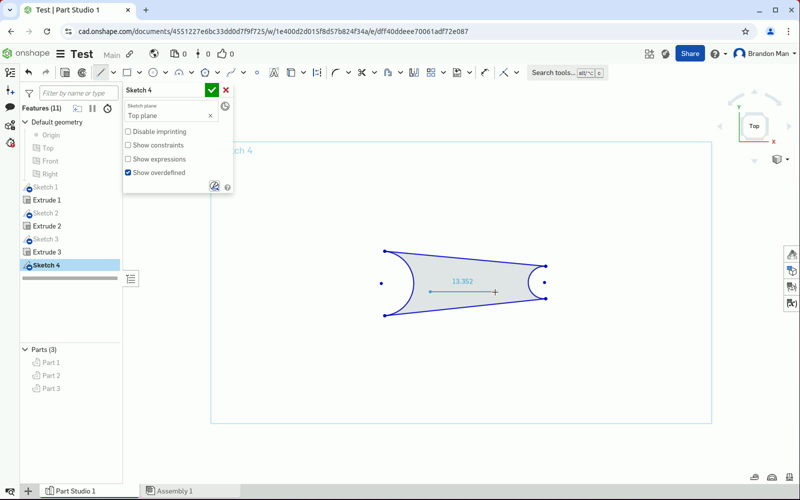
key(esc)
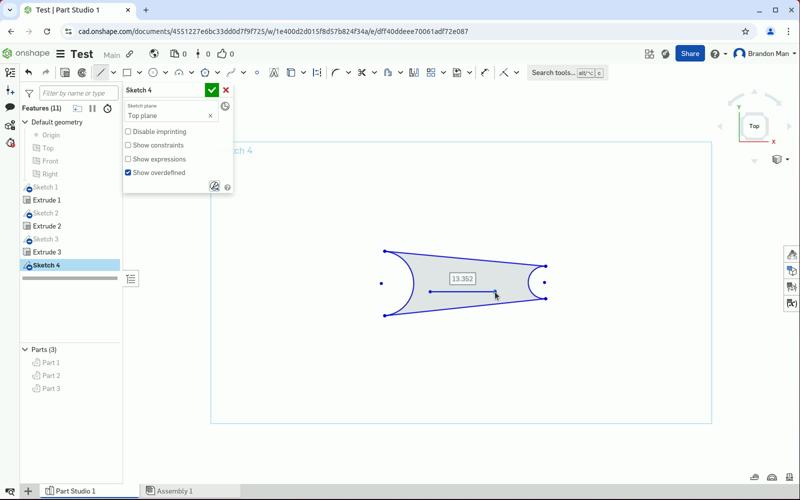
key(a)
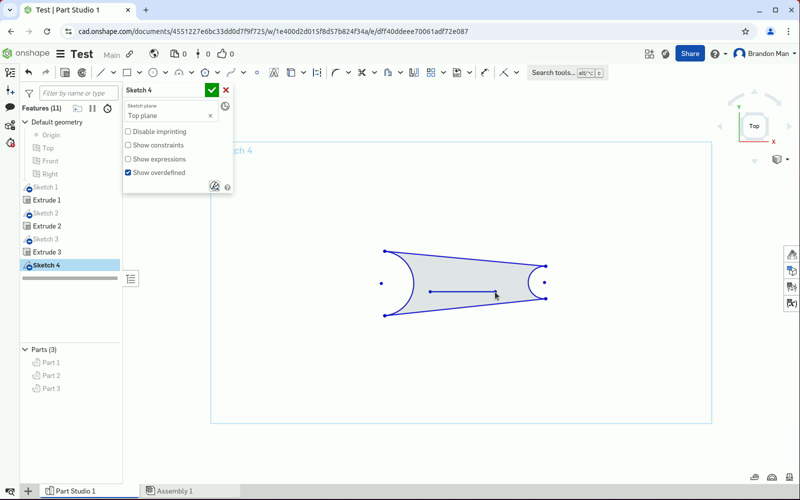
mouse_move(495, 291)
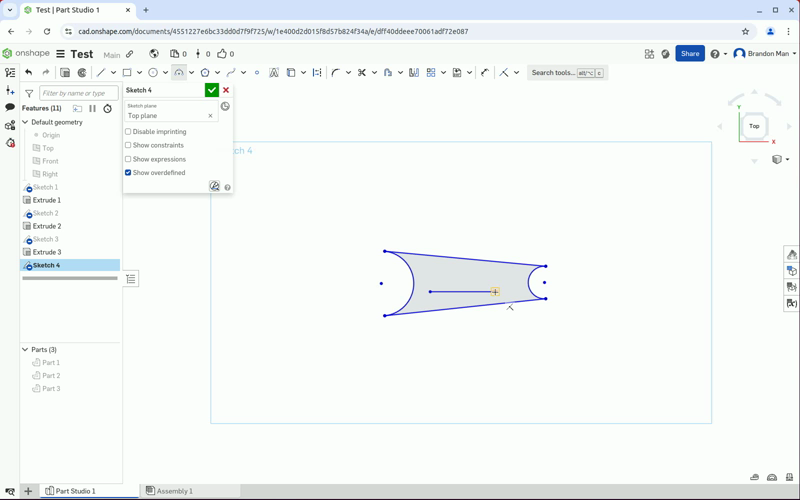
click(495, 291)
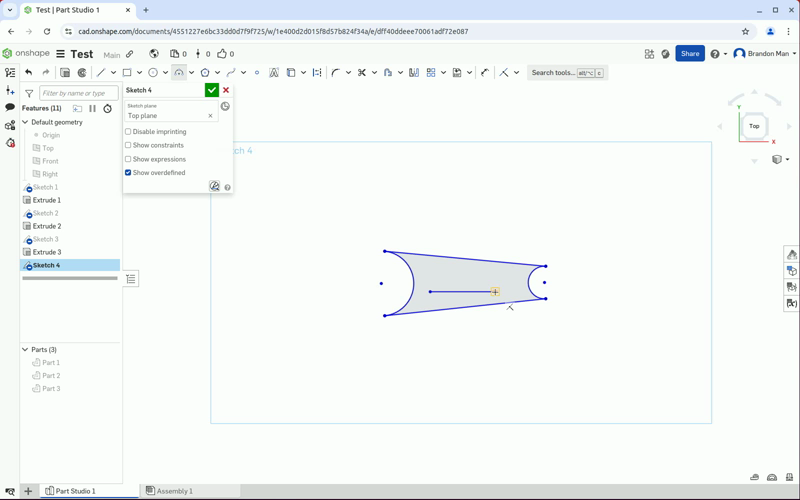
key_down(shift)
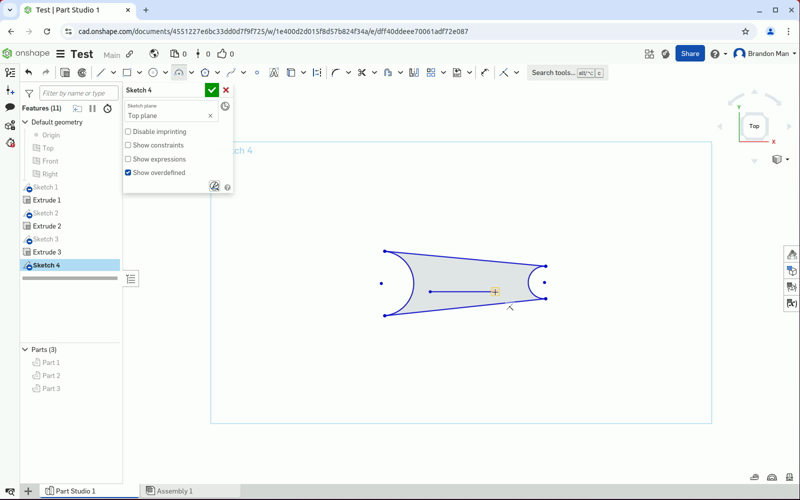
mouse_move(495, 275)
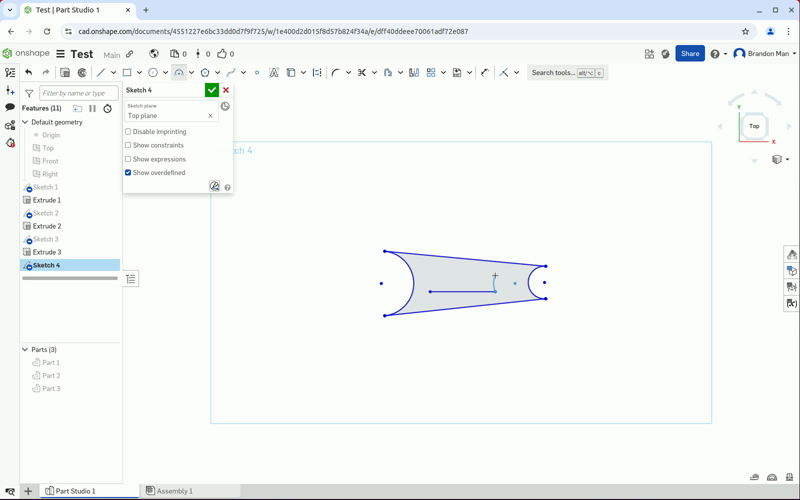
click(495, 275)
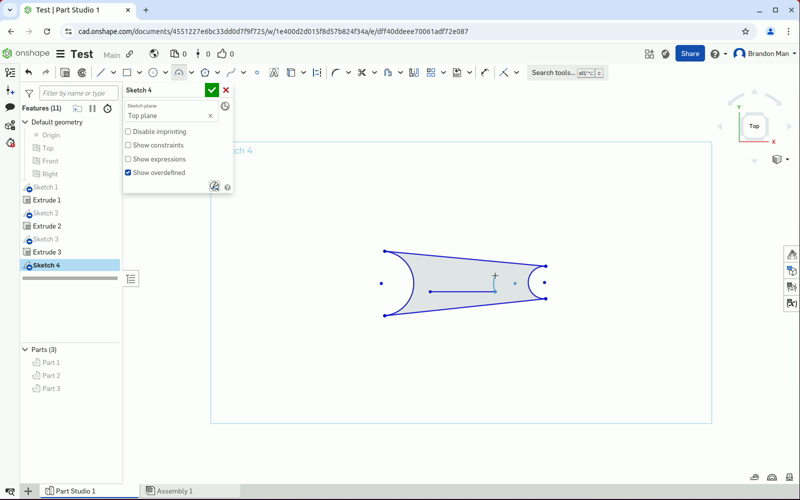
mouse_move(503, 283)
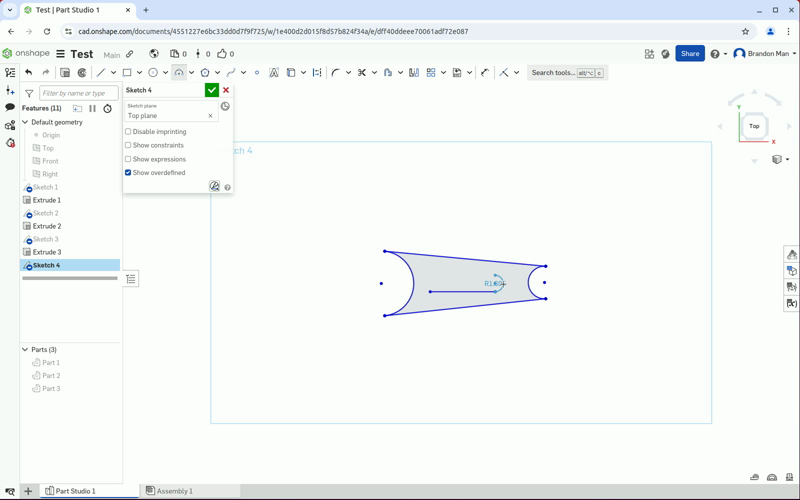
click(503, 283)
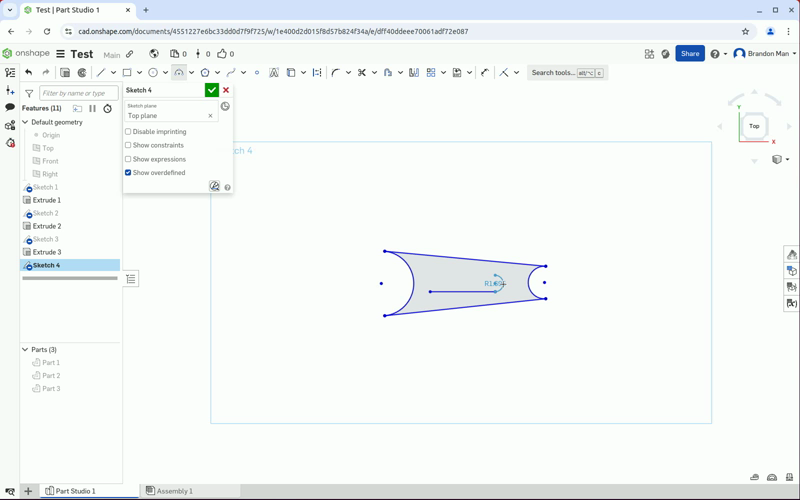
key_up(shift)
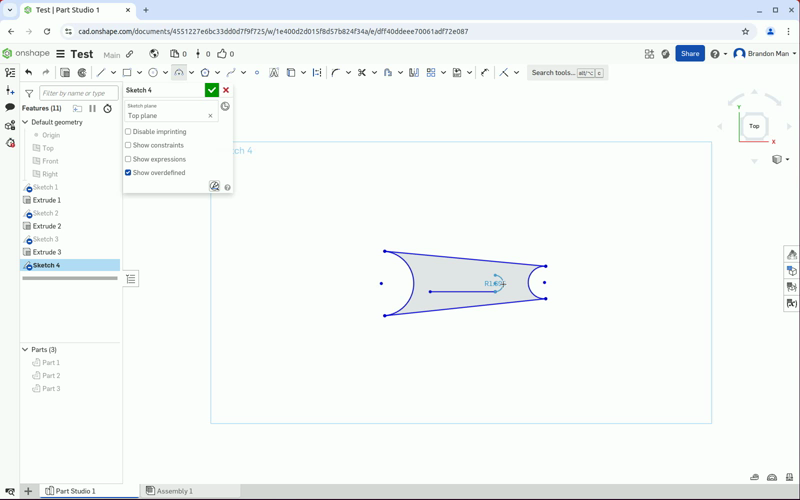
key(esc)
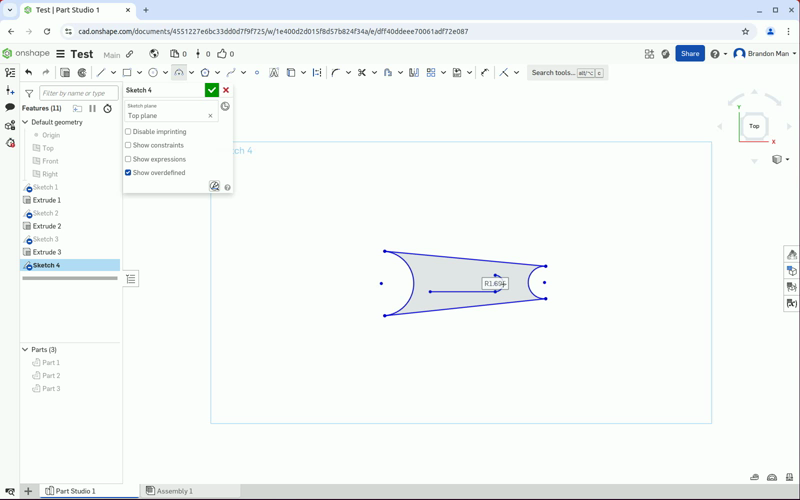
key(l)
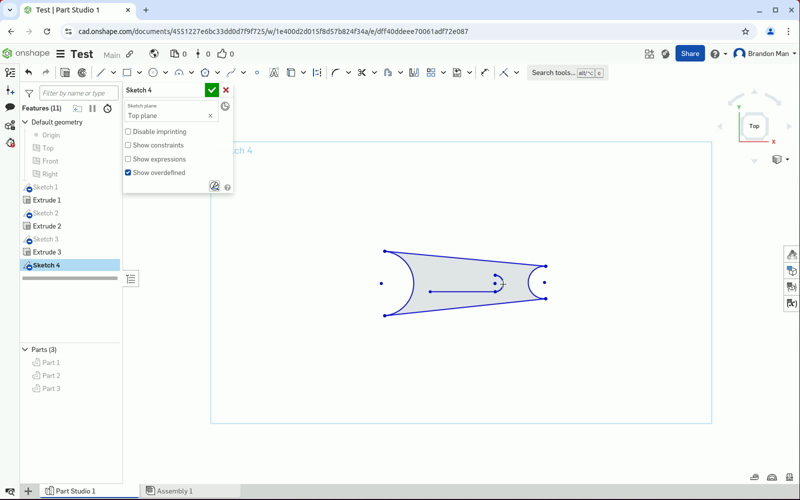
mouse_move(495, 275)
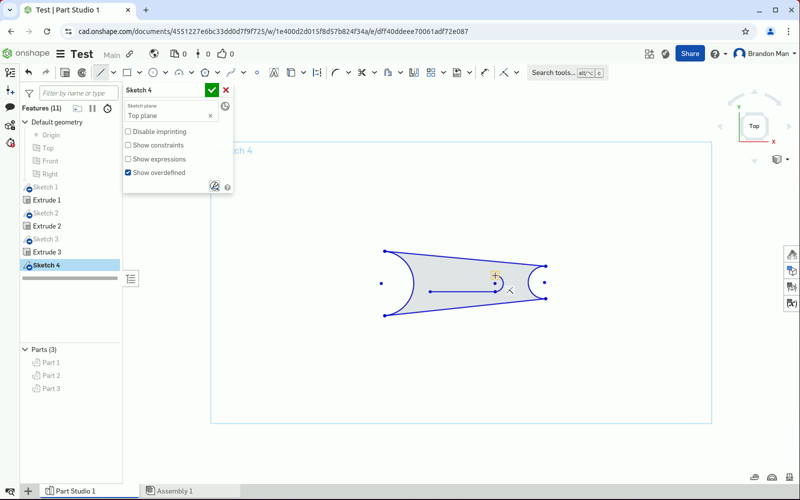
click(495, 275)
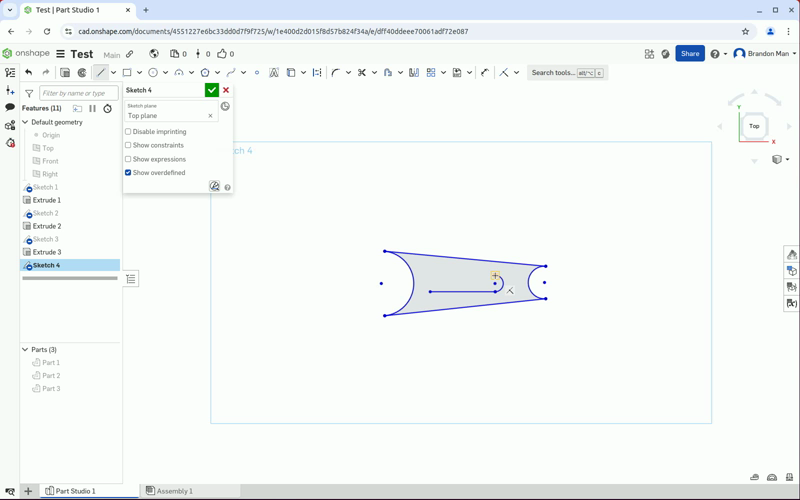
key_down(shift)
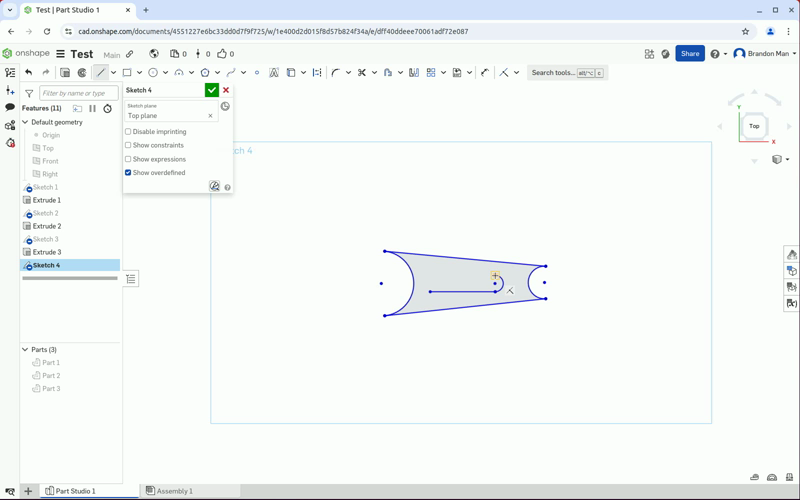
mouse_move(430, 275)
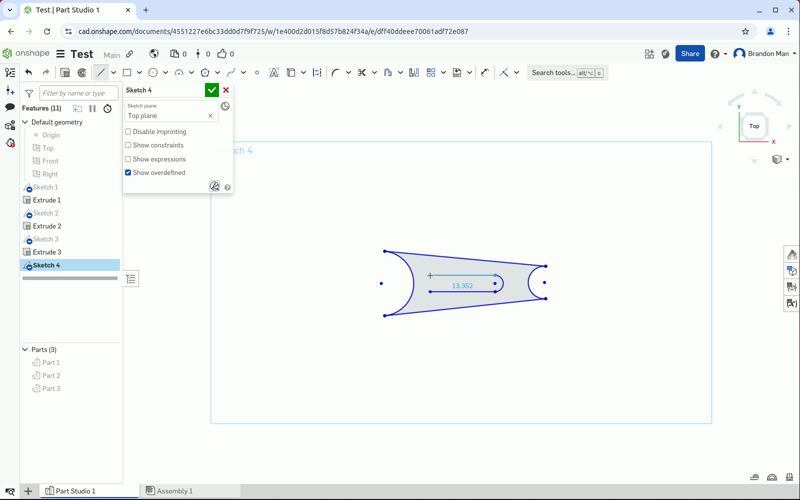
click(430, 275)
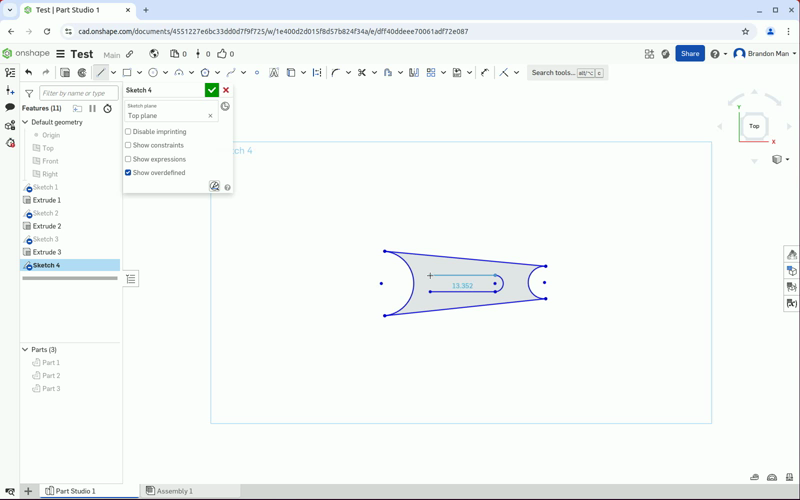
key_up(shift)
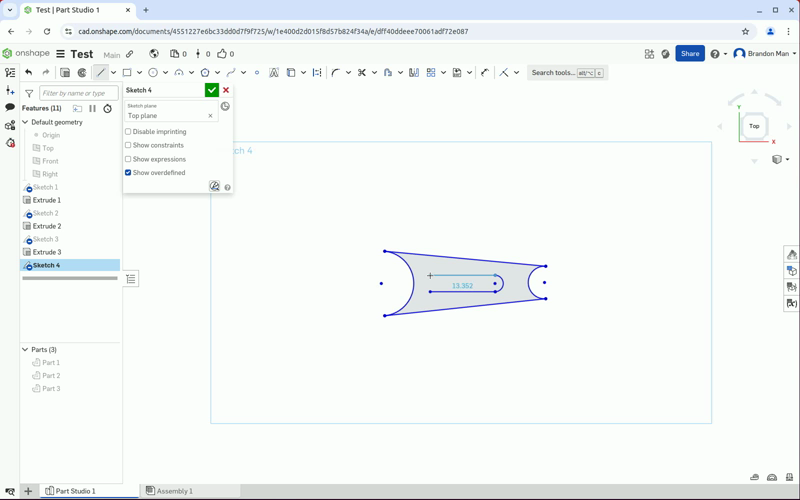
key(esc)
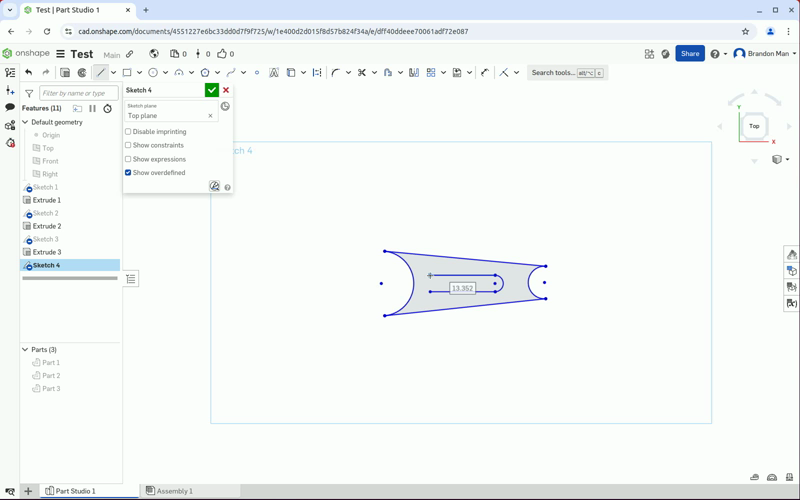
key(a)
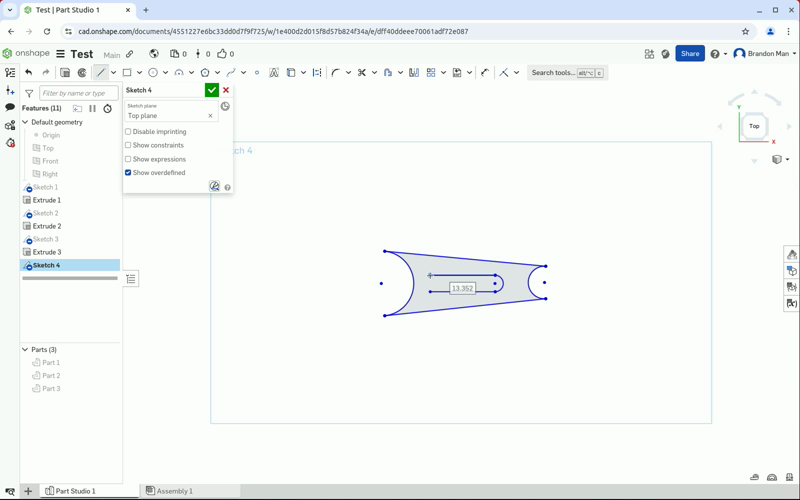
mouse_move(430, 275)
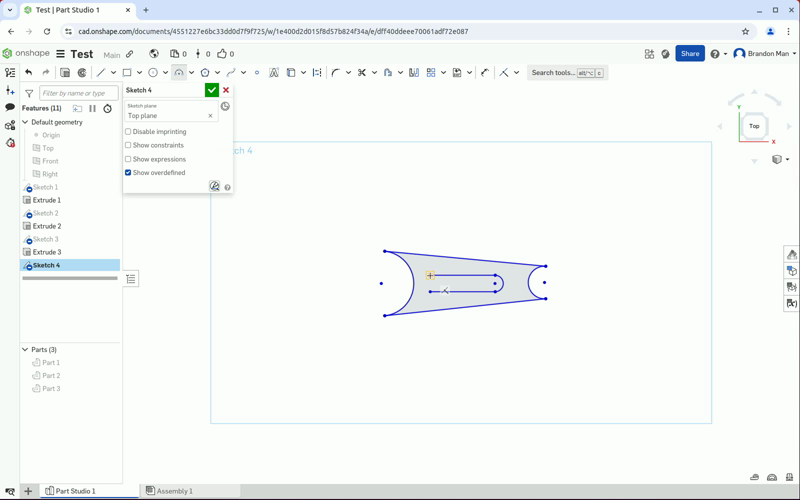
click(430, 275)
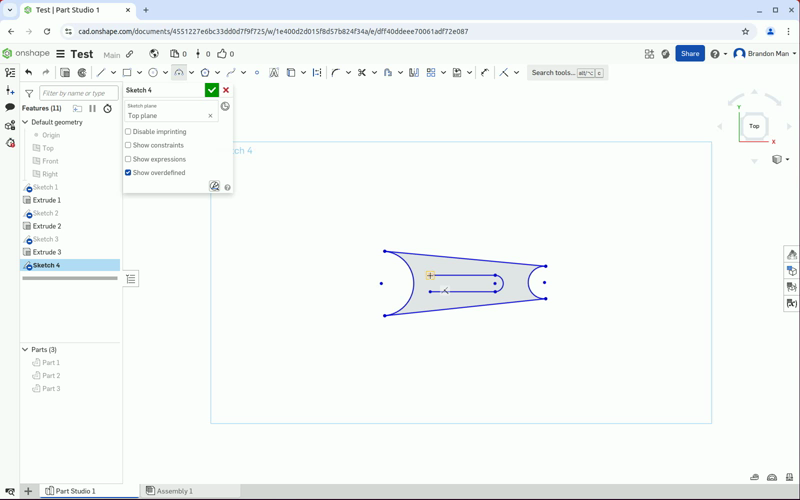
mouse_move(430, 291)
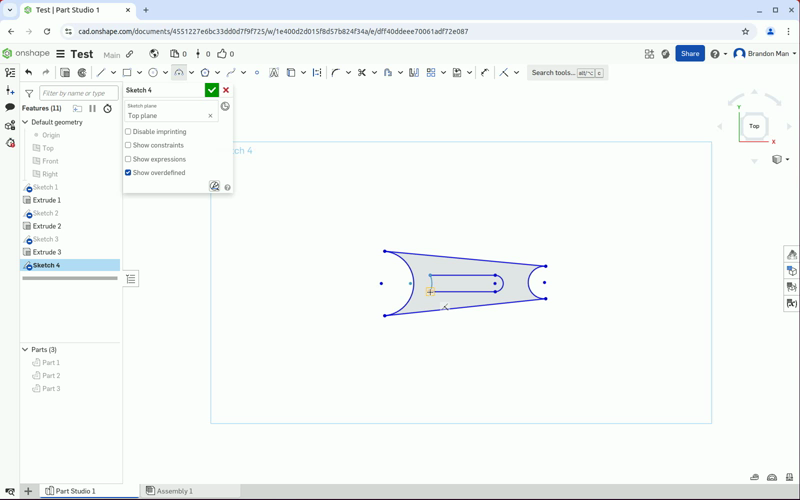
click(430, 291)
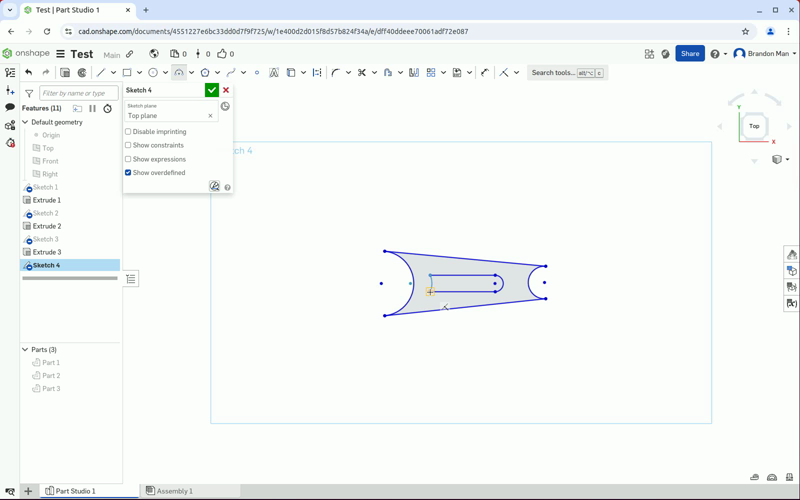
key_down(shift)
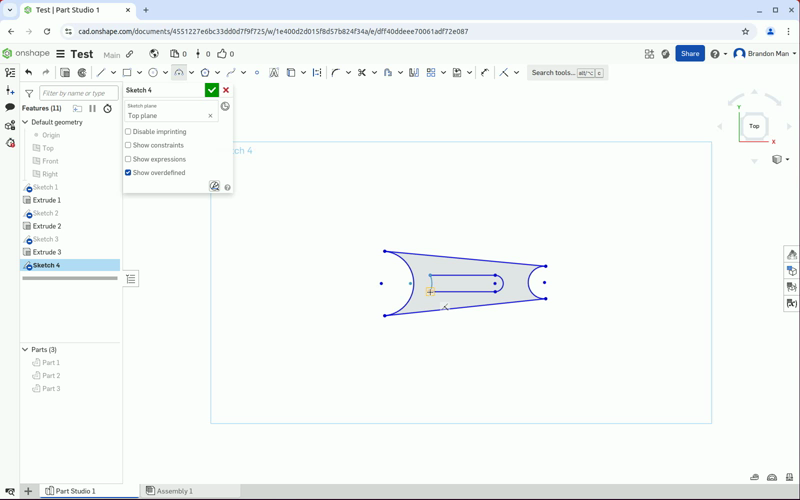
mouse_move(421, 283)
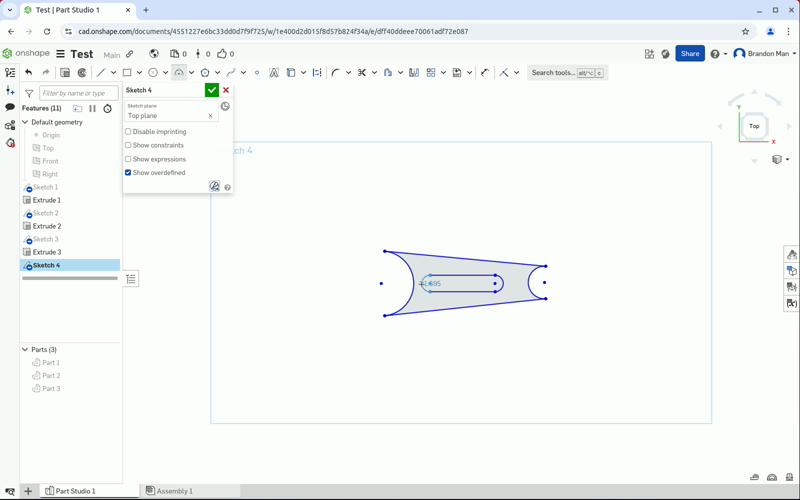
click(421, 283)
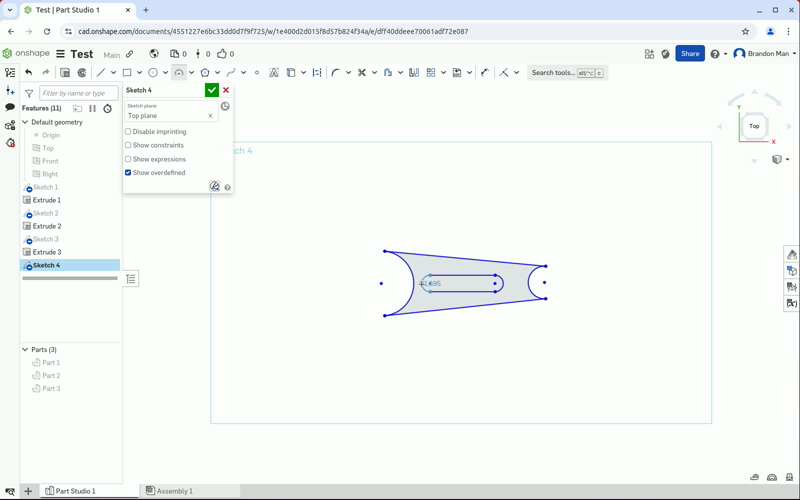
key_up(shift)
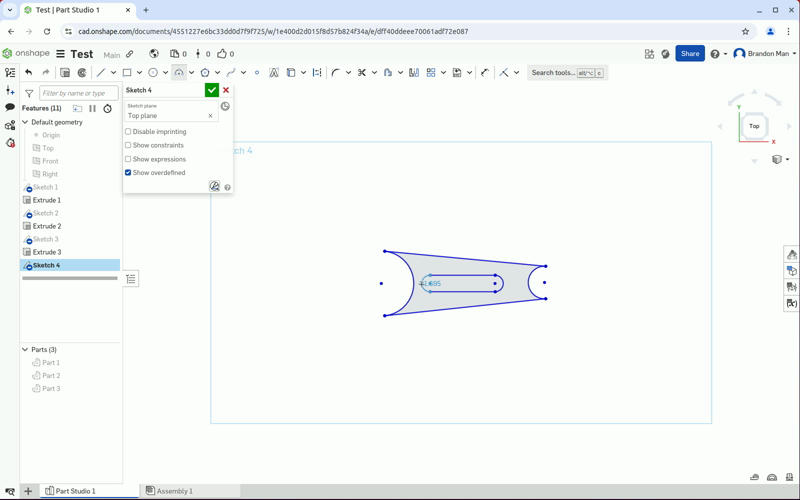
key(esc)
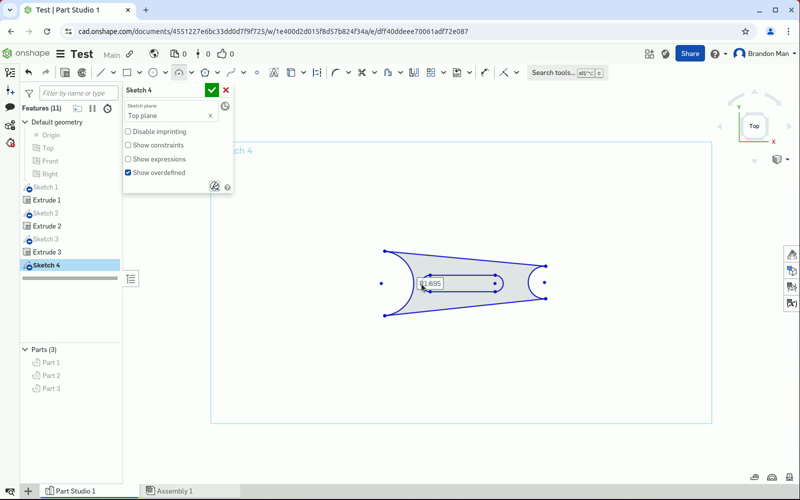
mouse_move(504, 295)
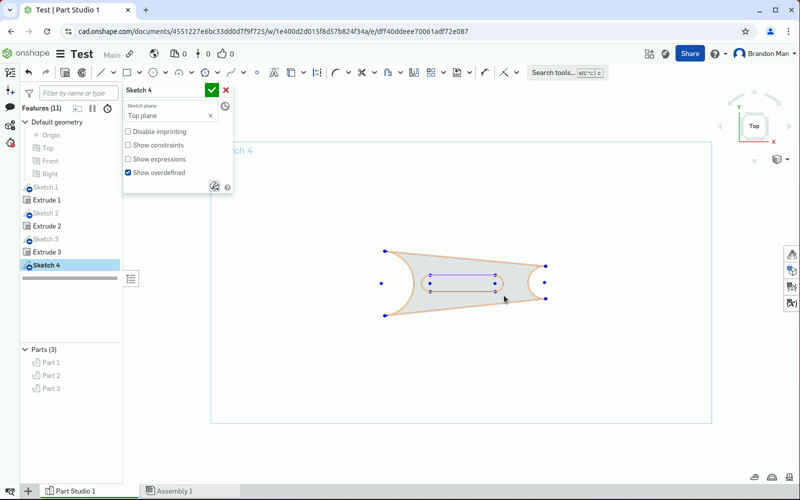
click(504, 295)
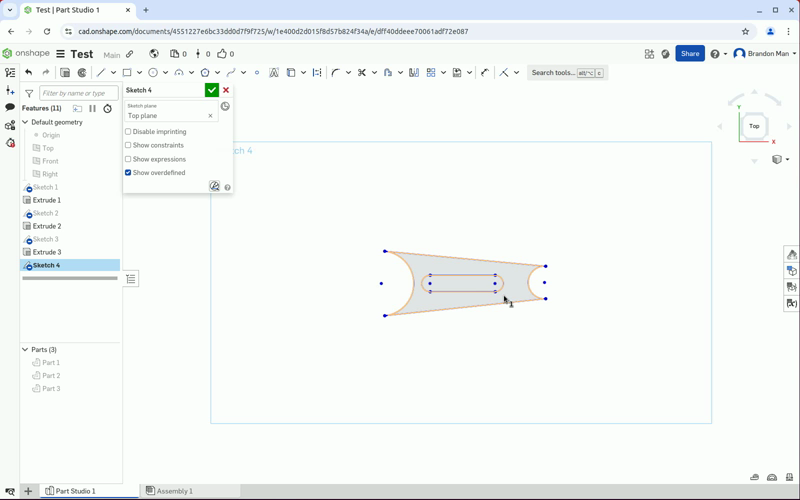
mouse_move(73, 352)
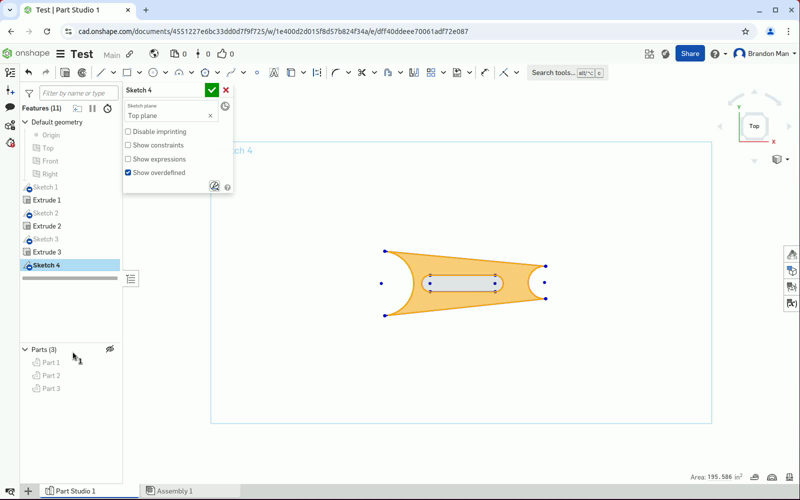
key(shift+y)
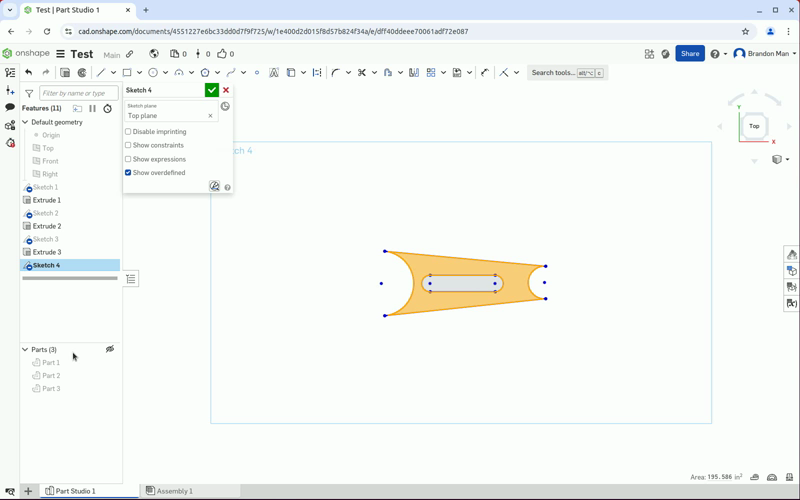
key(shift+e)
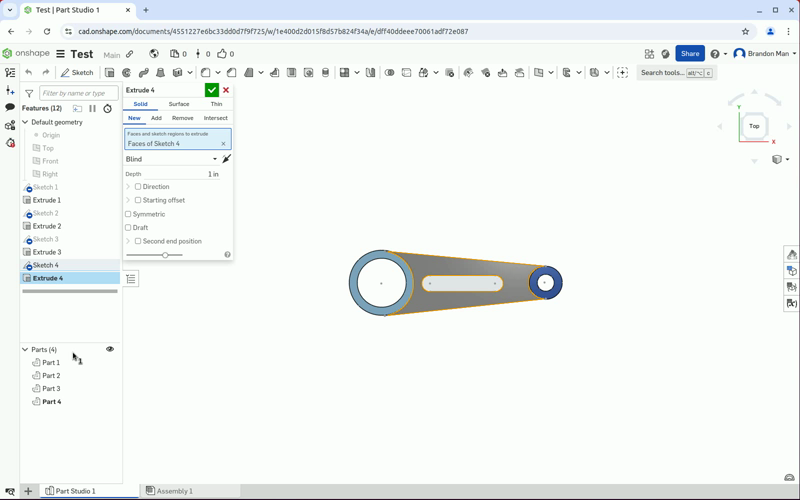
mouse_move(143, 106)
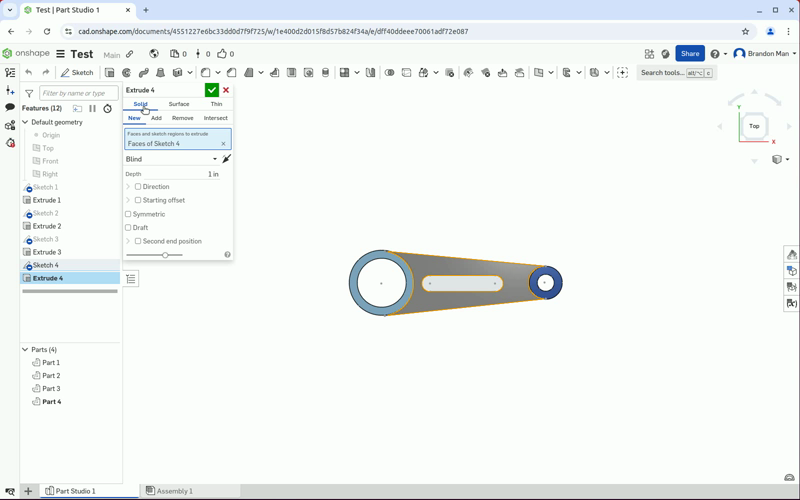
click(143, 106)
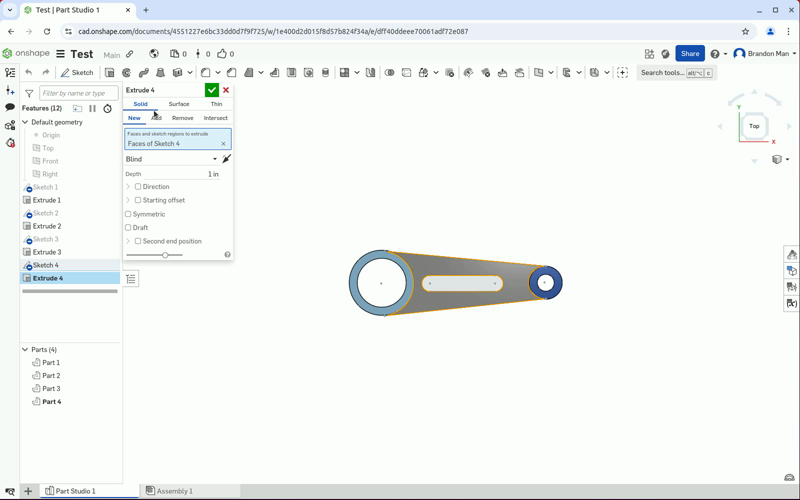
mouse_move(186, 120)
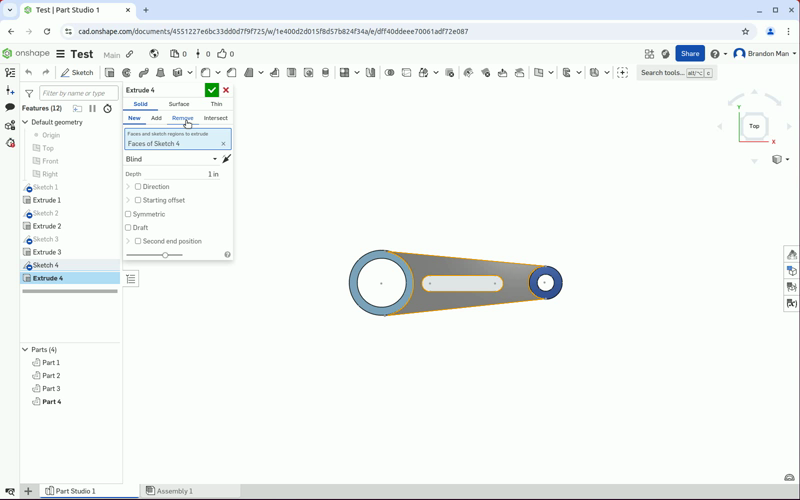
click(186, 120)
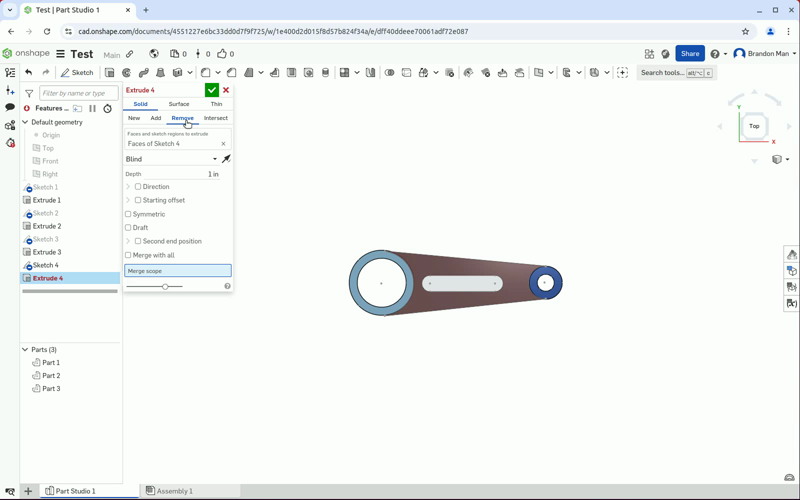
key(tab, 4)
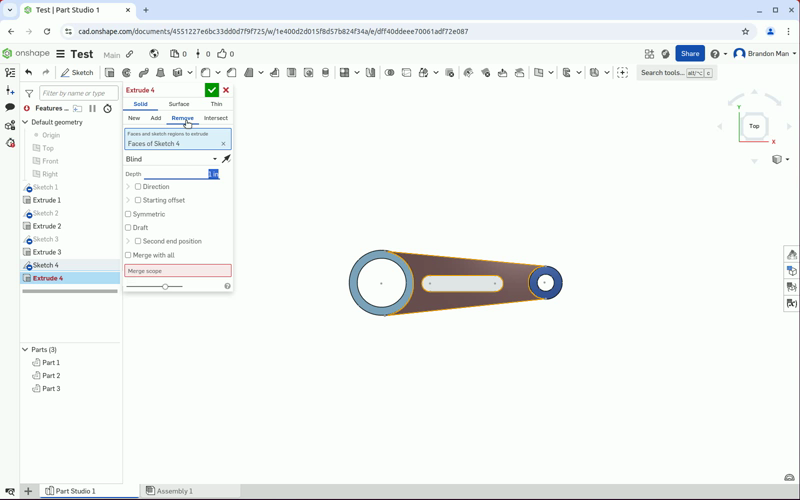
text(3.37)
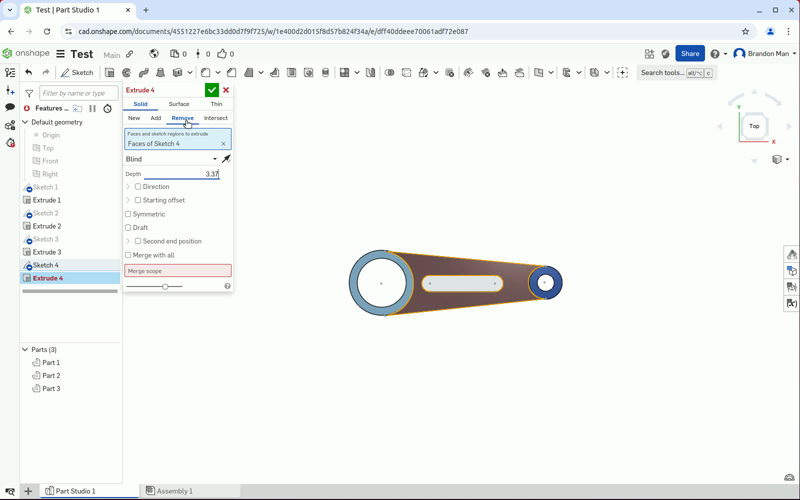
key(tab, 6)
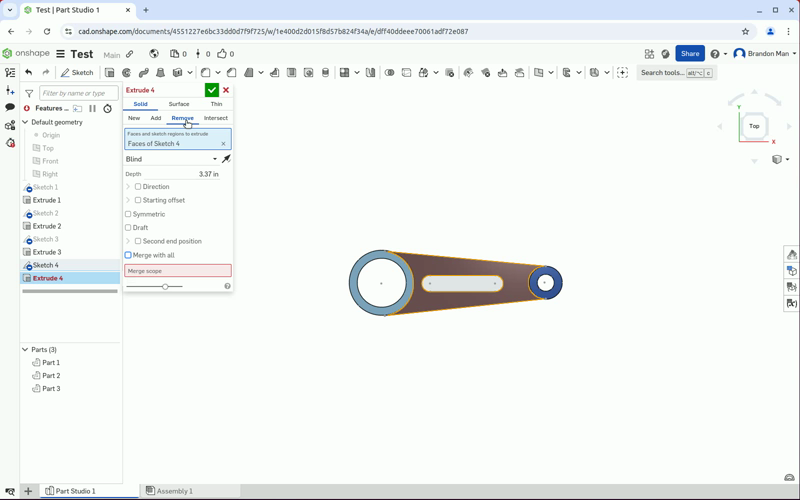
key(space)
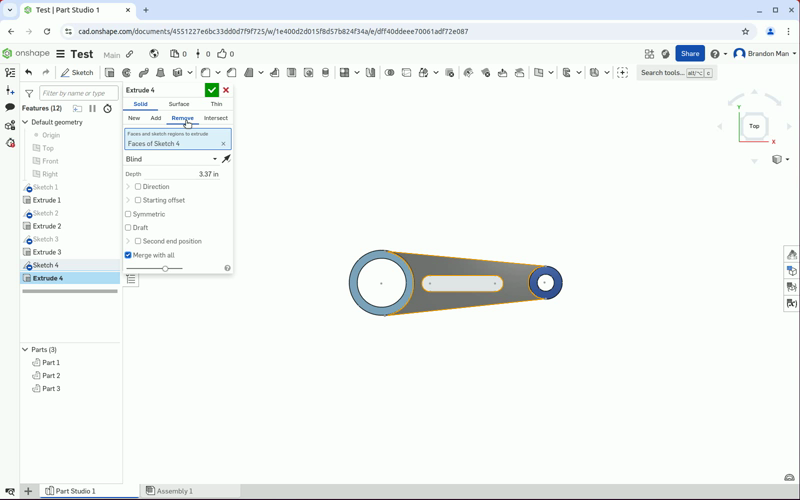
key(enter)
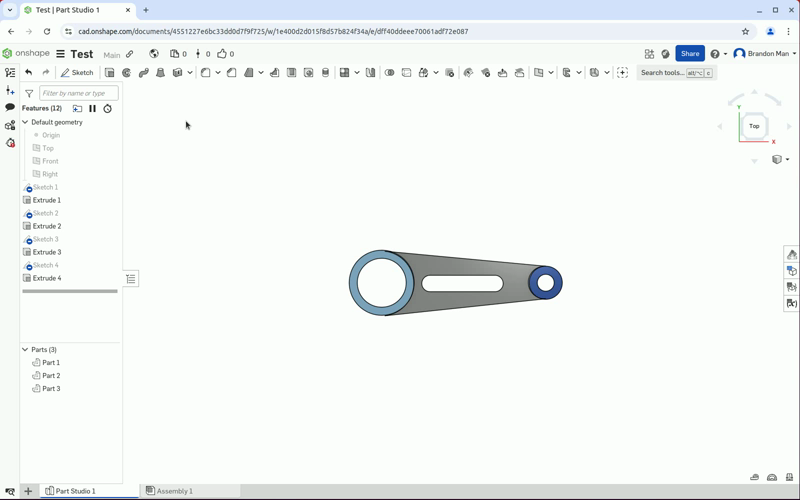
key(shift+h)
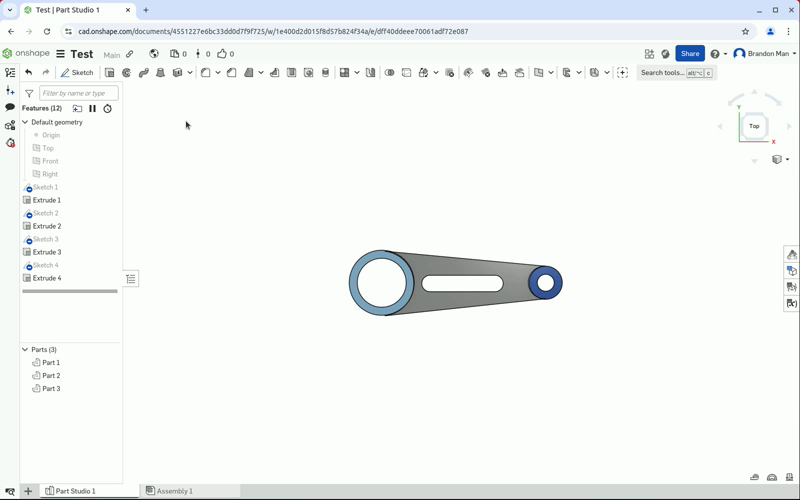
key(shift+h)
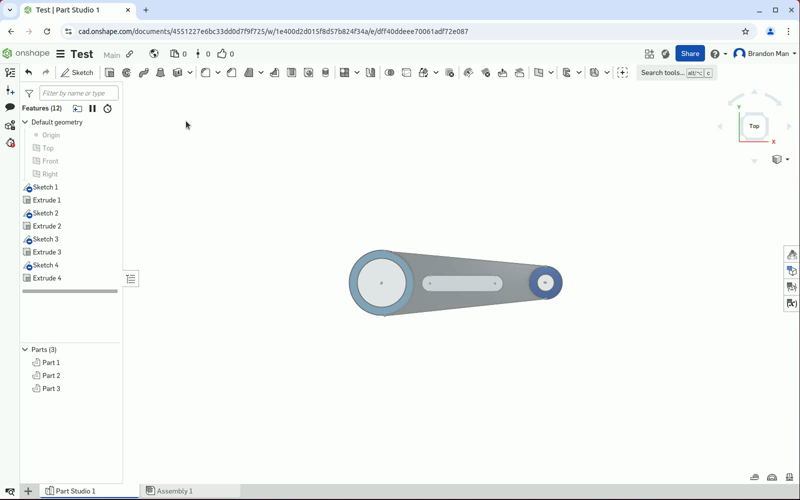
key(shift+7)
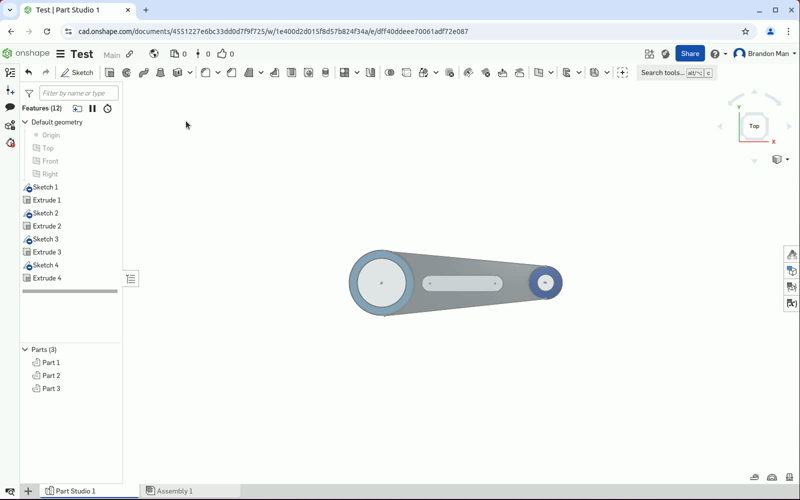
key(up, 3)
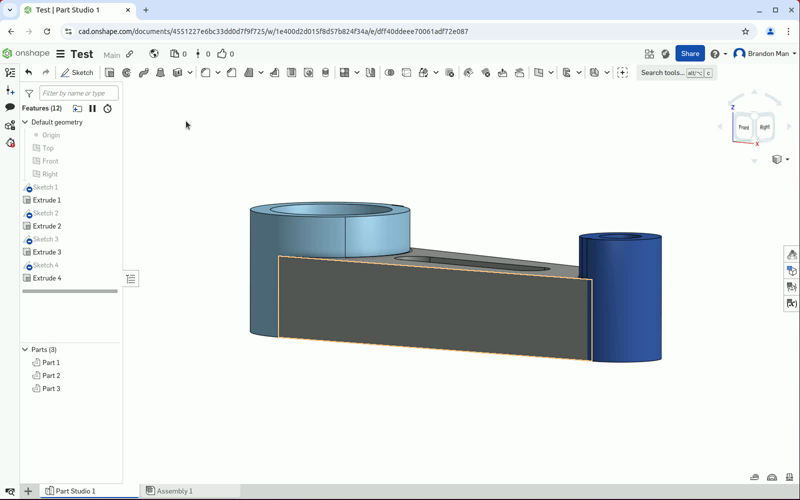
key(left, 3)
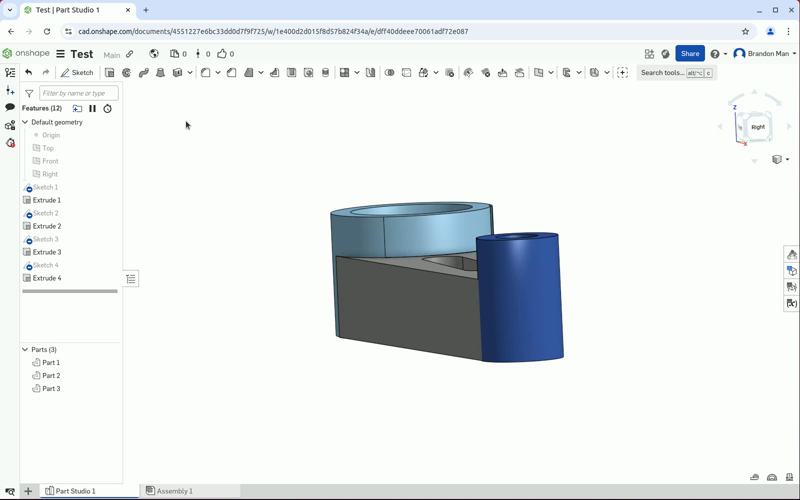
key(right, 3)
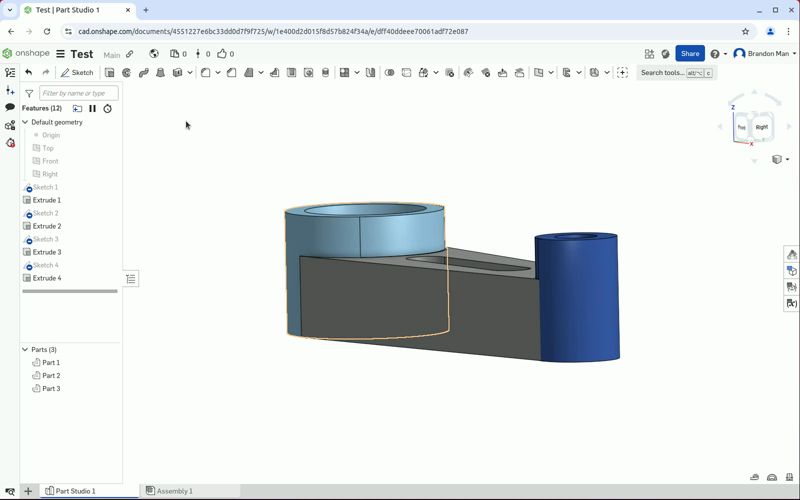
key(down, 3)
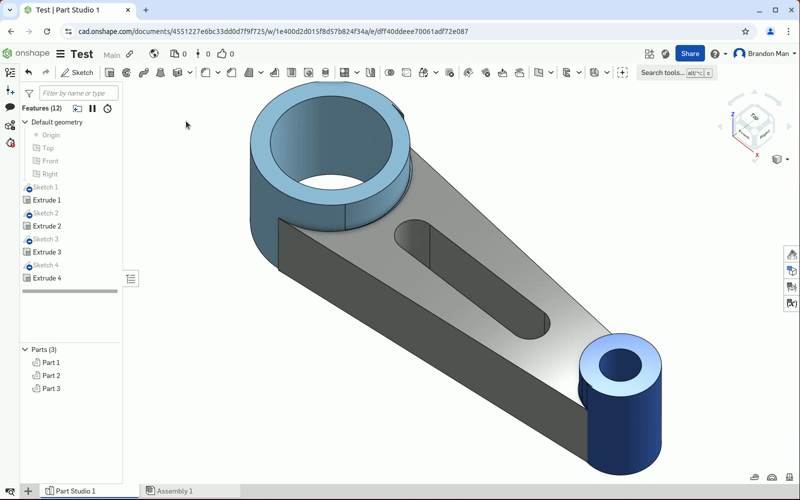
mouse_move(73, 189)
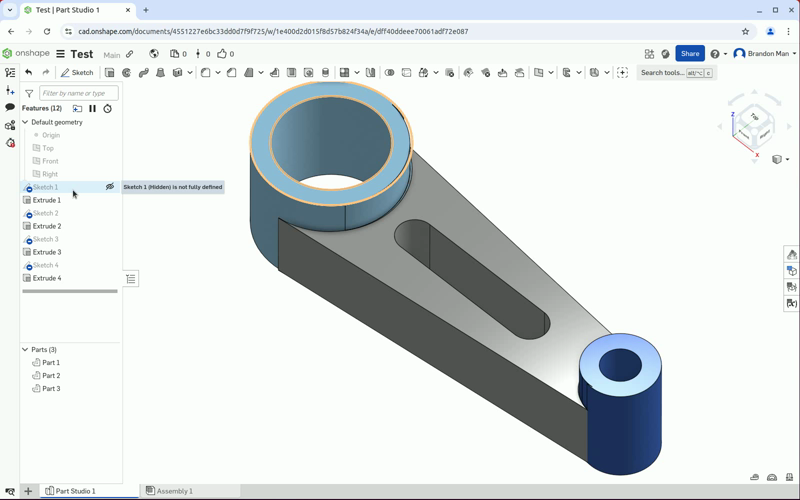
click(73, 189)